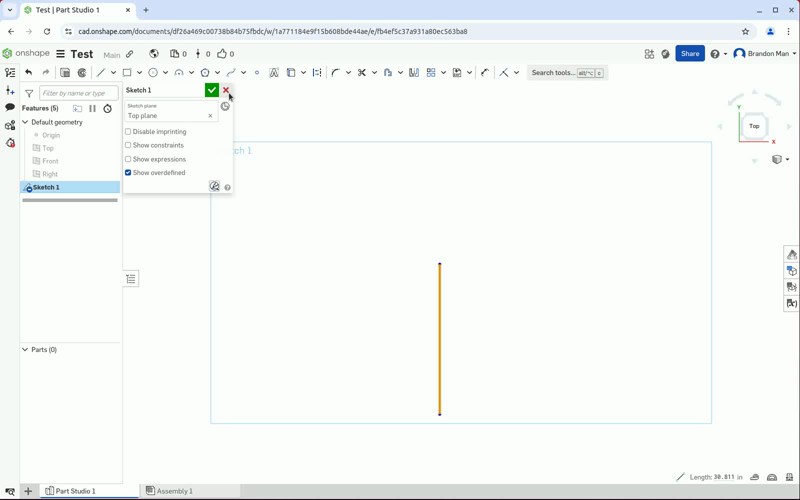
key(shift+h)
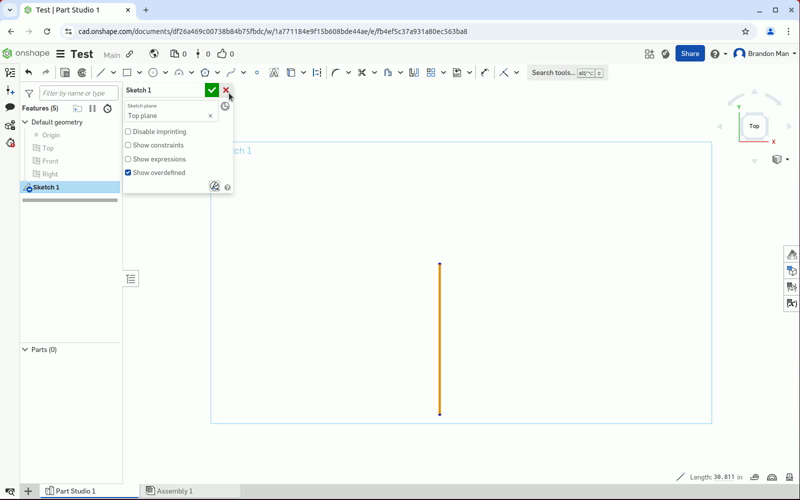
key(shift+s)
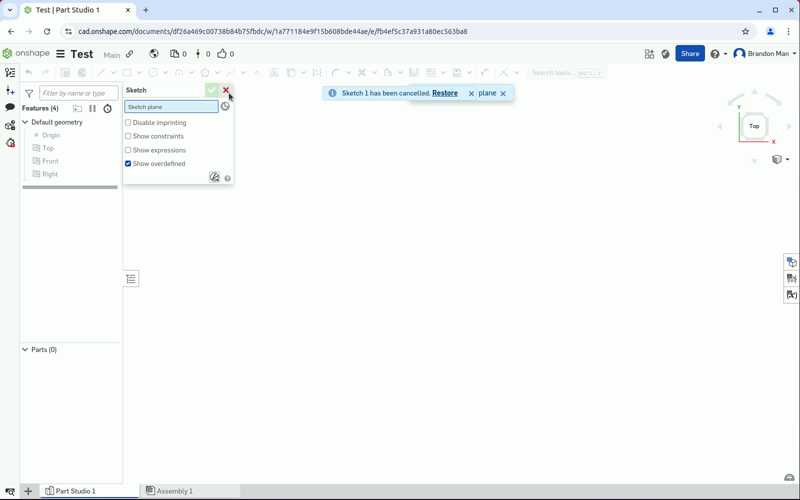
mouse_move(73, 150)
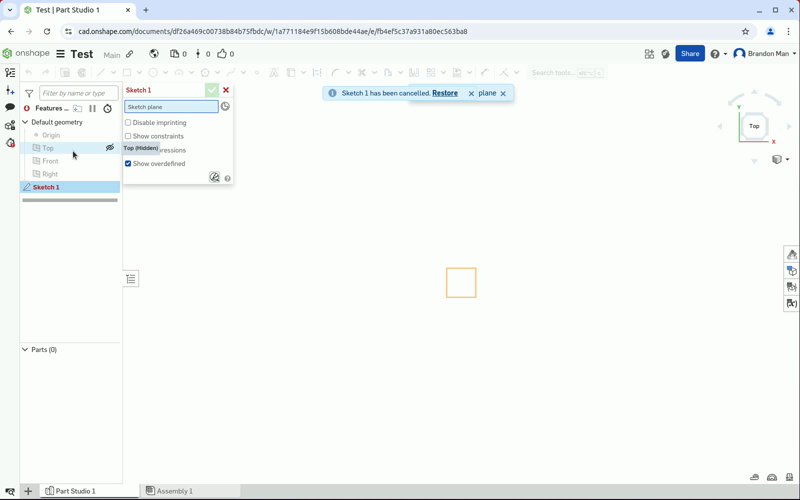
click(73, 150)
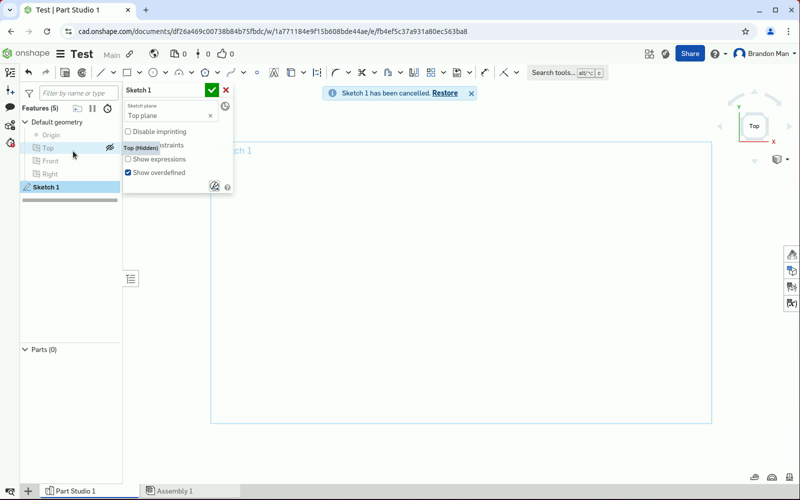
mouse_move(73, 352)
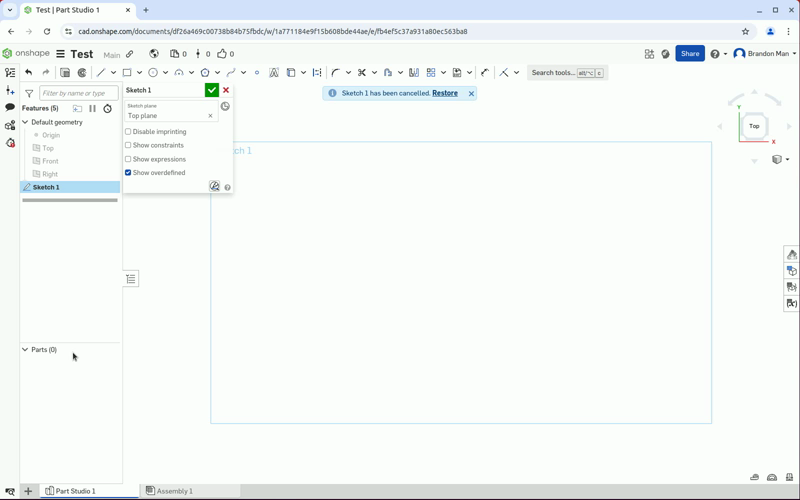
key(y)
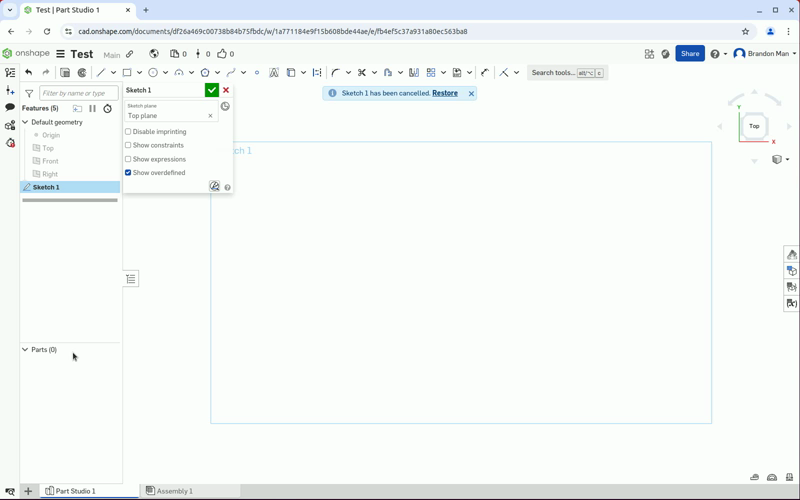
key(a)
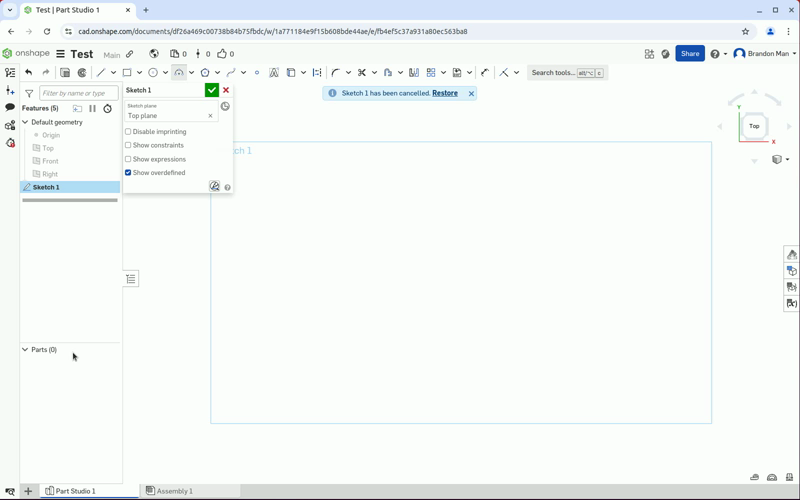
key_down(shift)
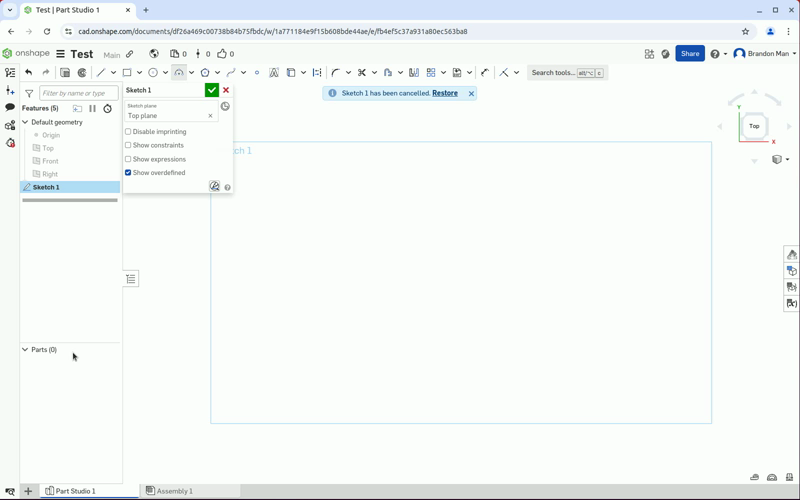
mouse_move(446, 312)
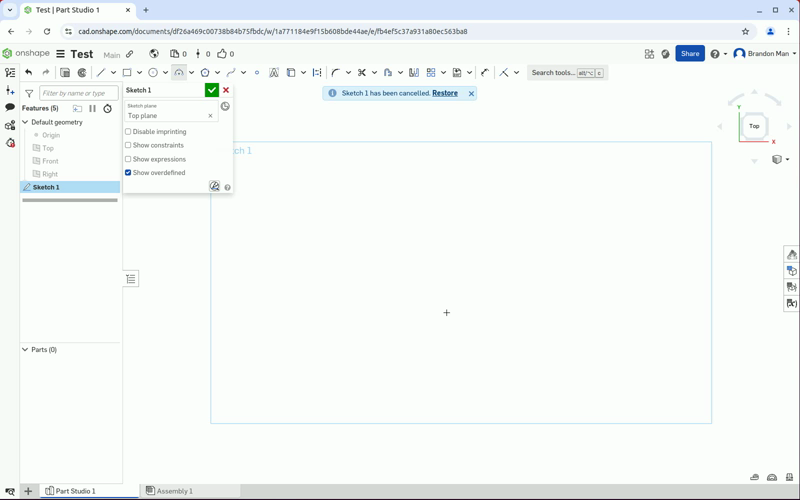
click(446, 312)
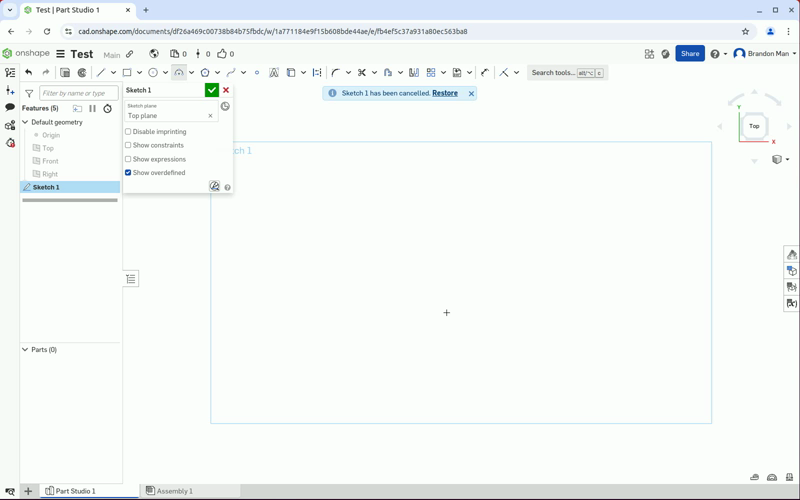
key_up(shift)
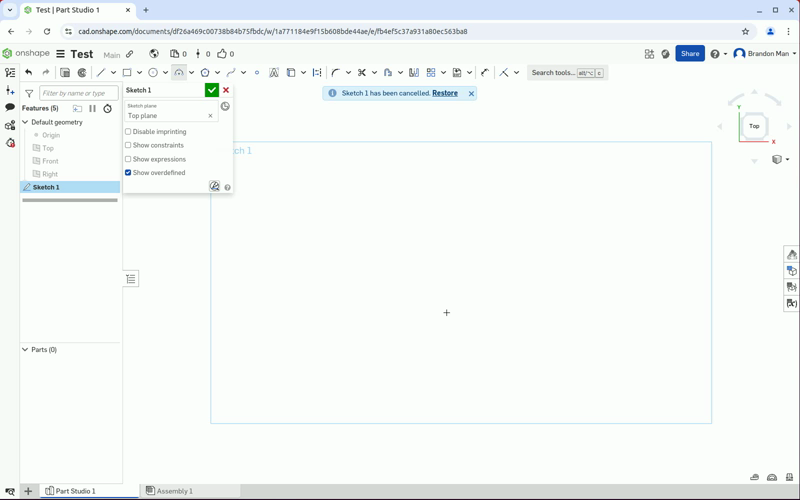
key_down(shift)
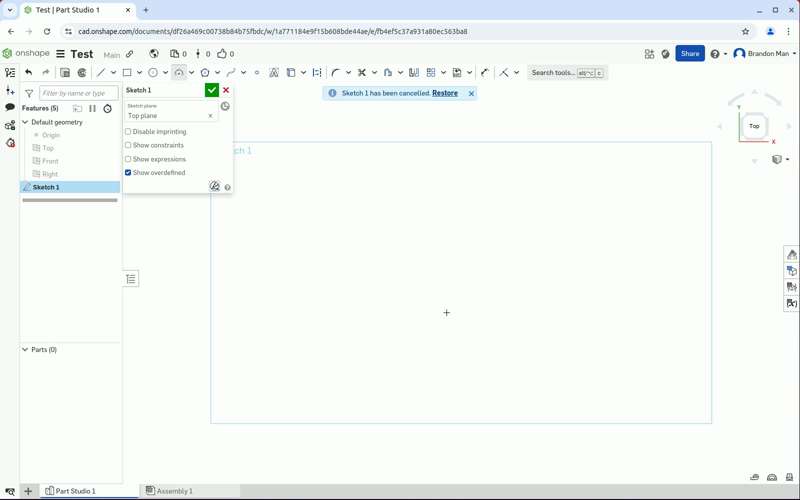
mouse_move(477, 312)
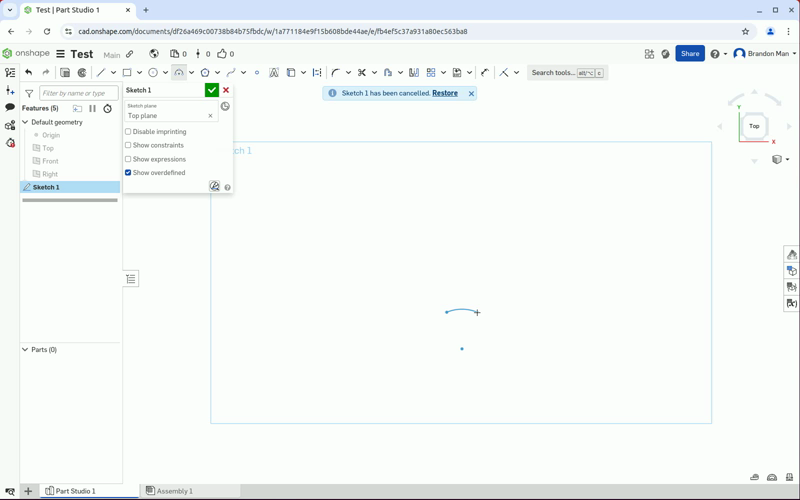
click(477, 312)
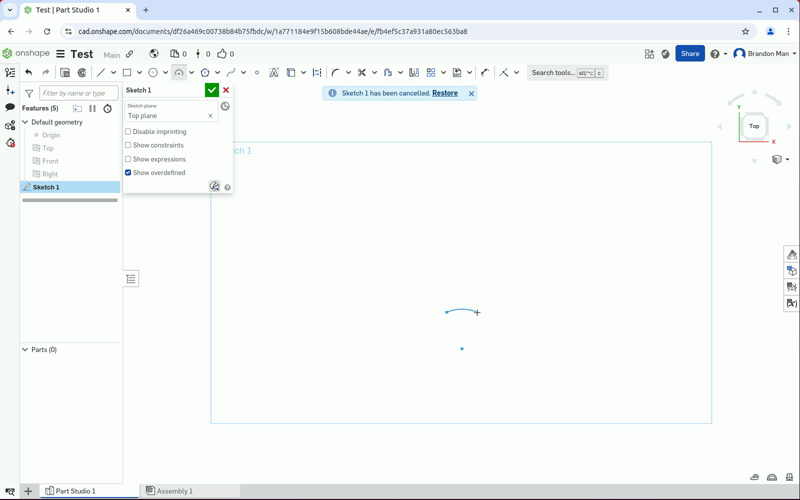
mouse_move(461, 315)
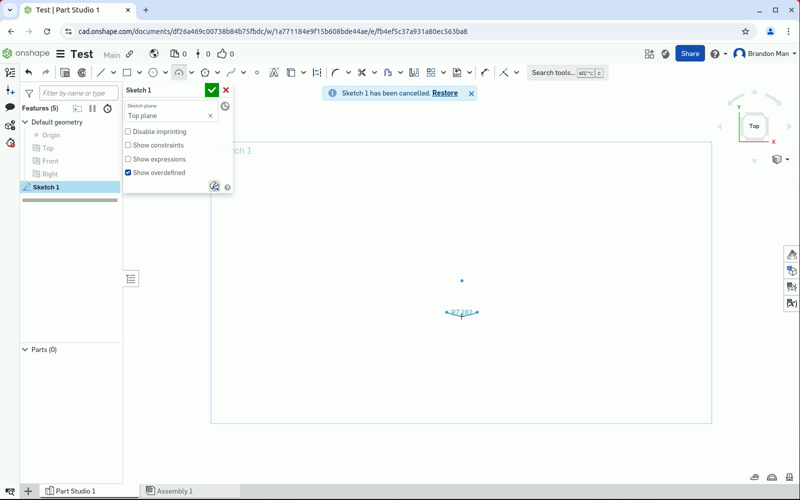
click(461, 315)
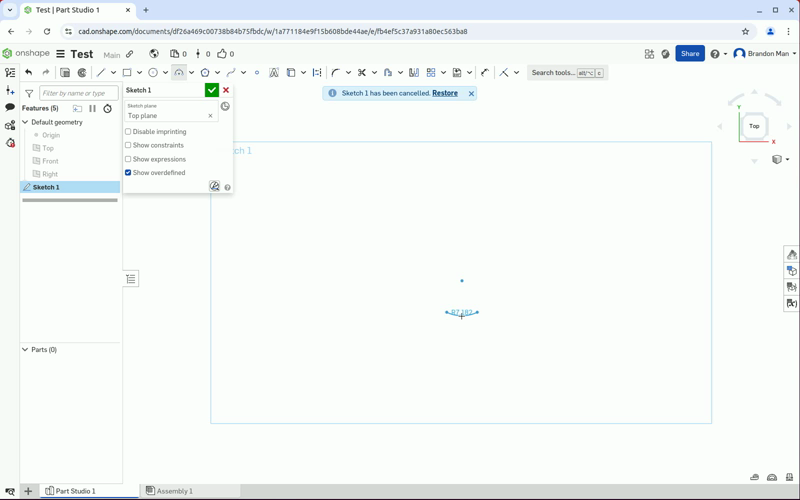
key_up(shift)
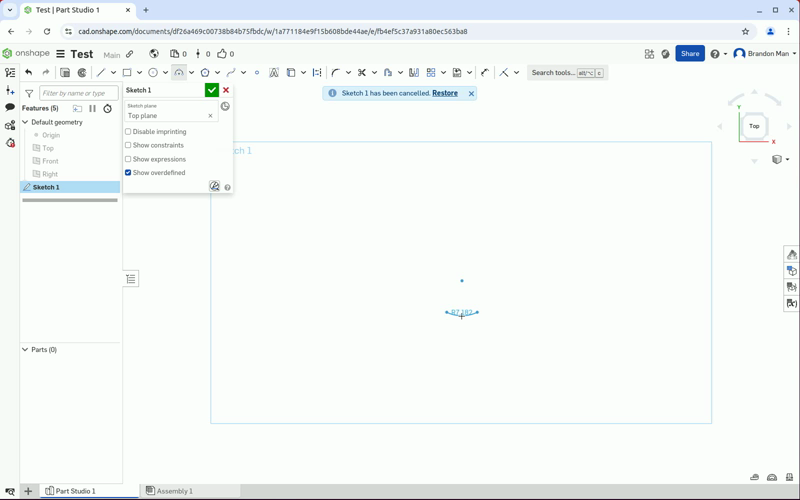
key(esc)
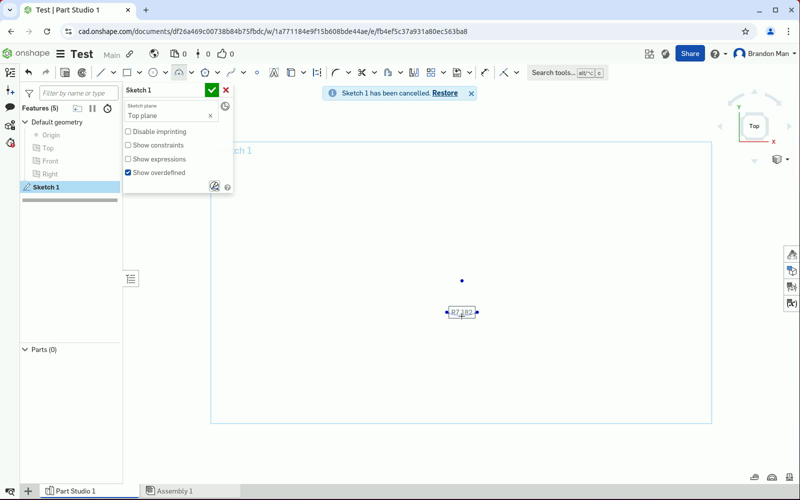
key(l)
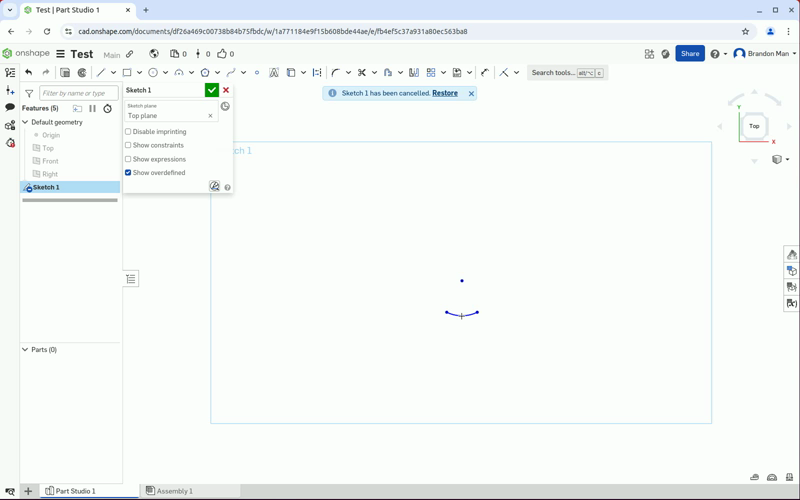
mouse_move(477, 312)
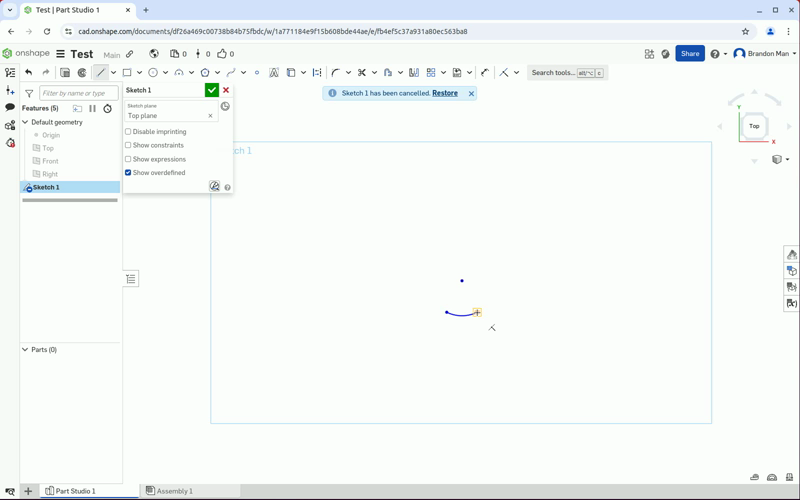
click(477, 312)
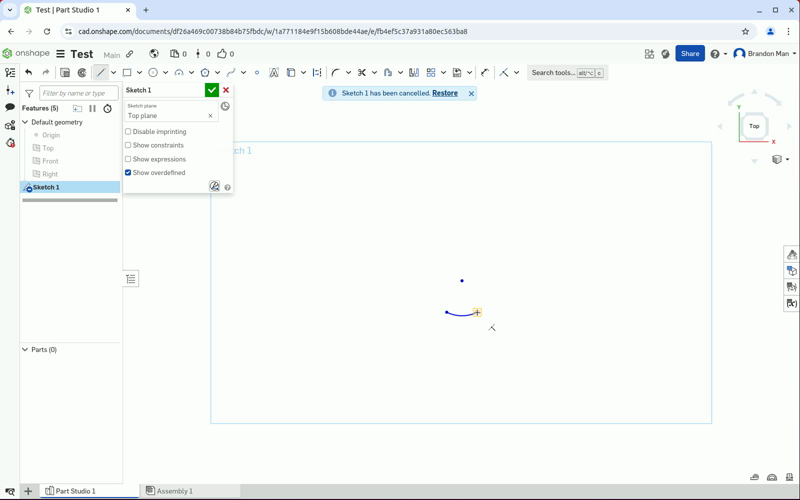
key_down(shift)
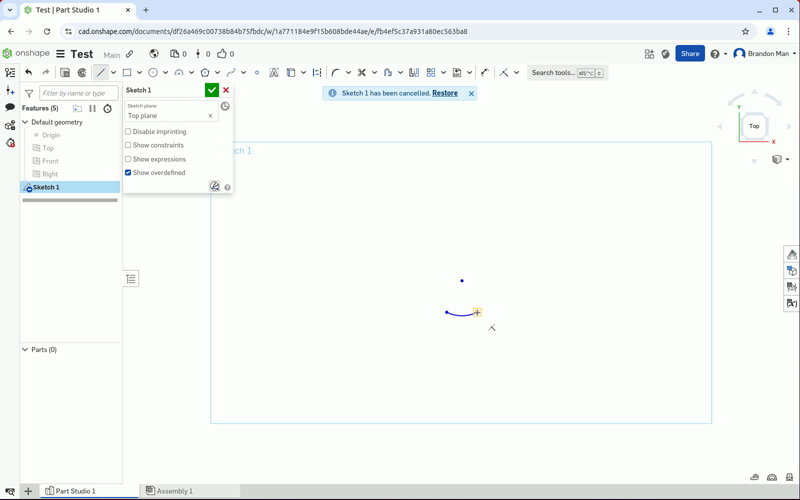
mouse_move(507, 312)
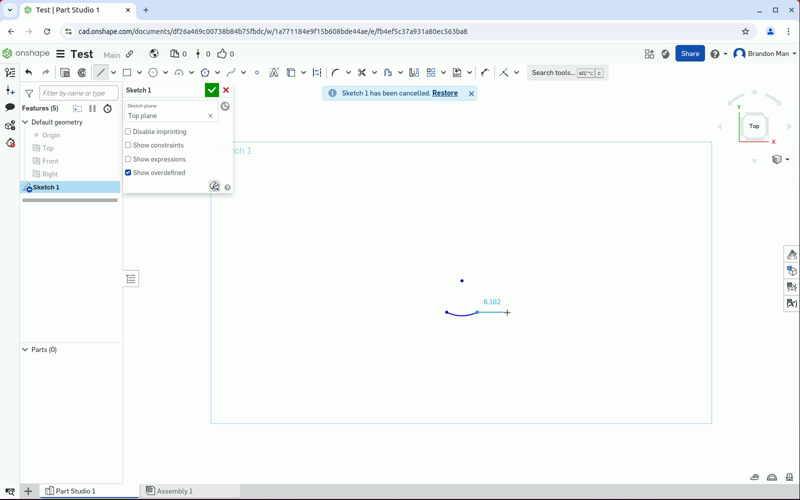
mouse_move(469, 297)
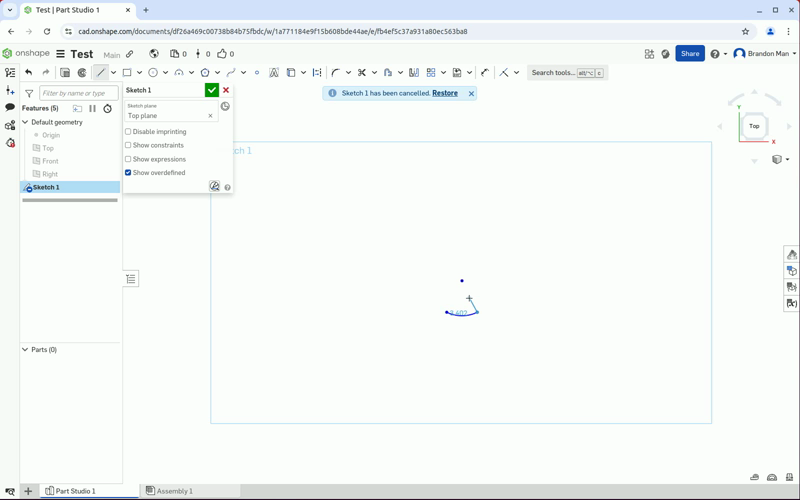
click(469, 297)
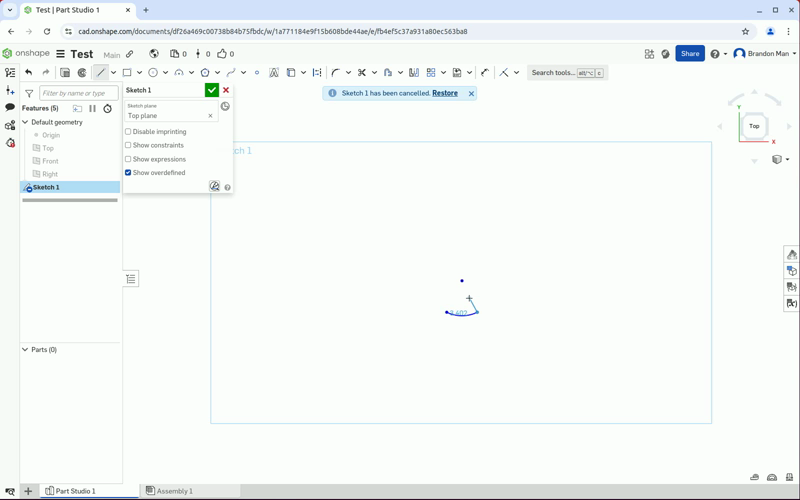
key_up(shift)
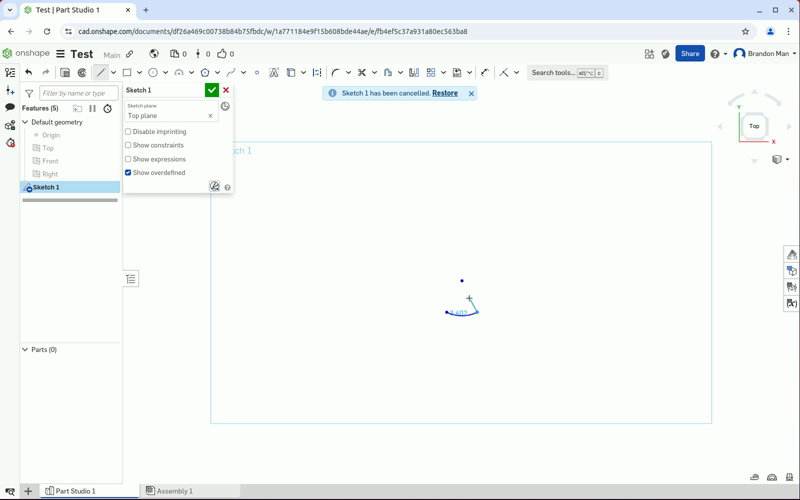
key(esc)
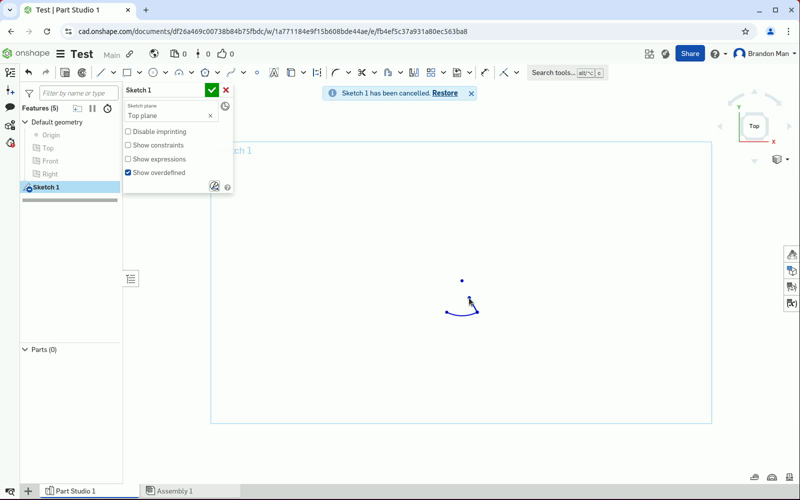
key(a)
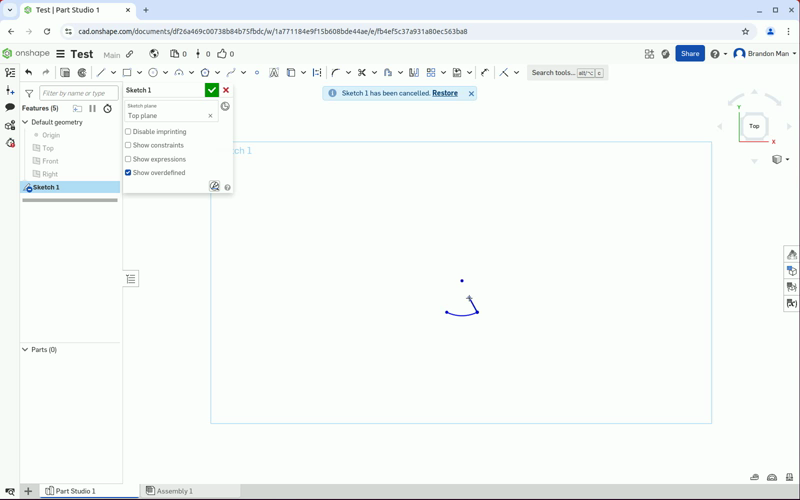
mouse_move(469, 297)
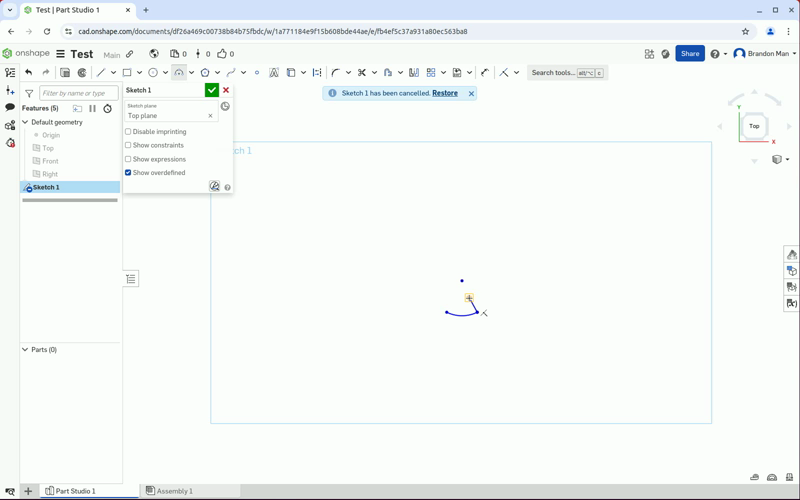
click(469, 297)
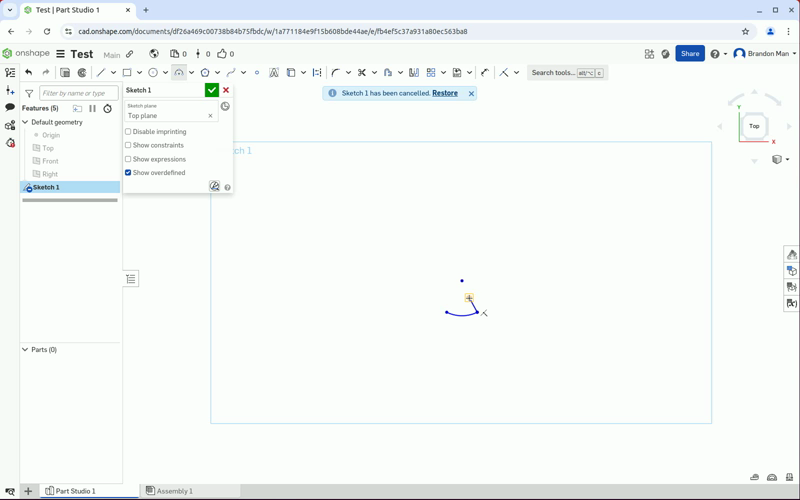
key_down(shift)
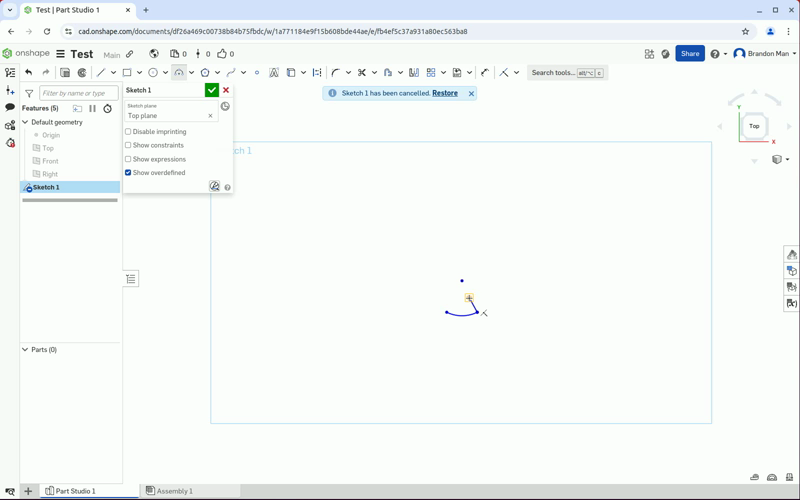
mouse_move(453, 297)
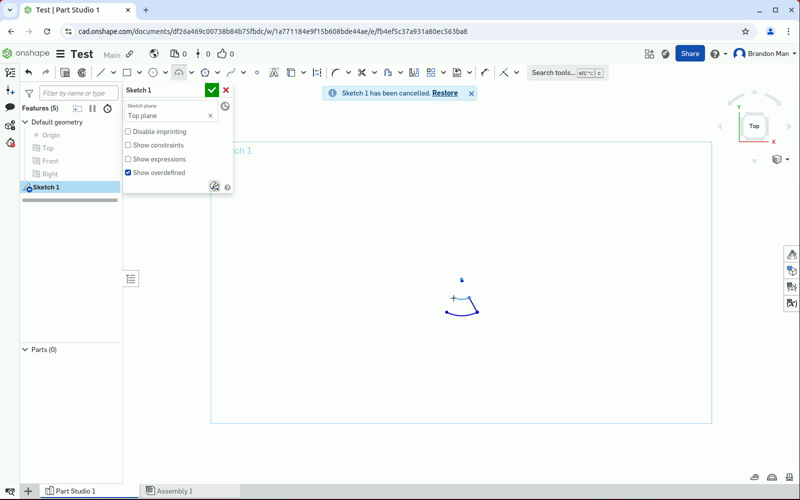
click(453, 297)
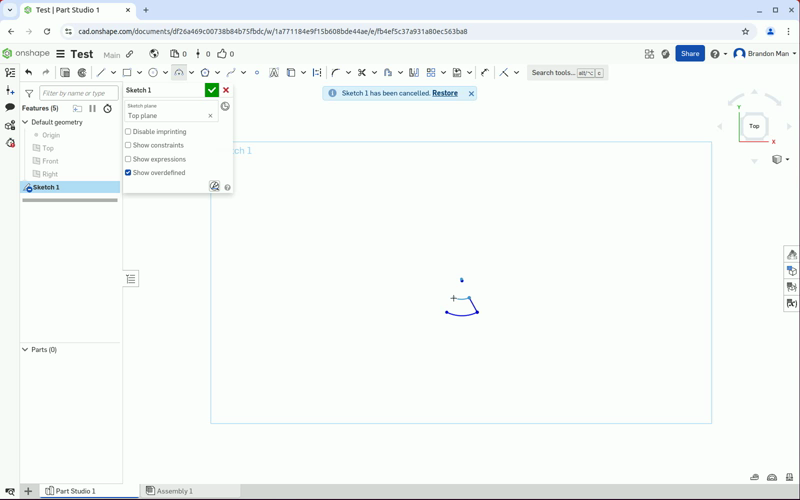
mouse_move(461, 299)
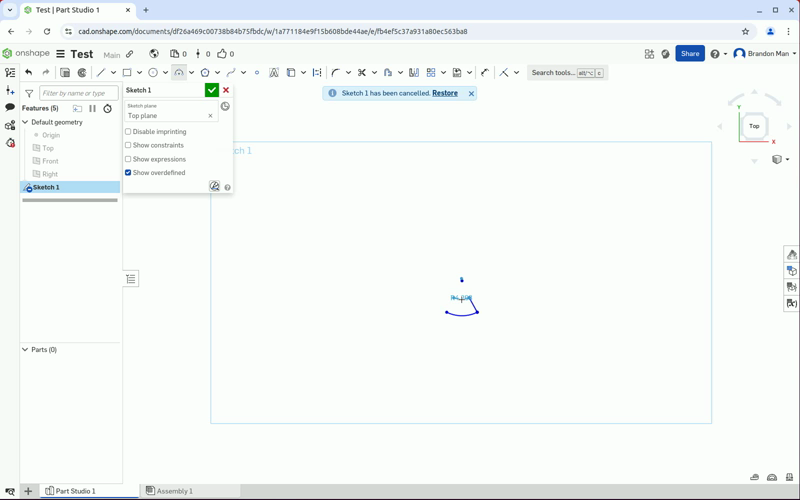
click(461, 299)
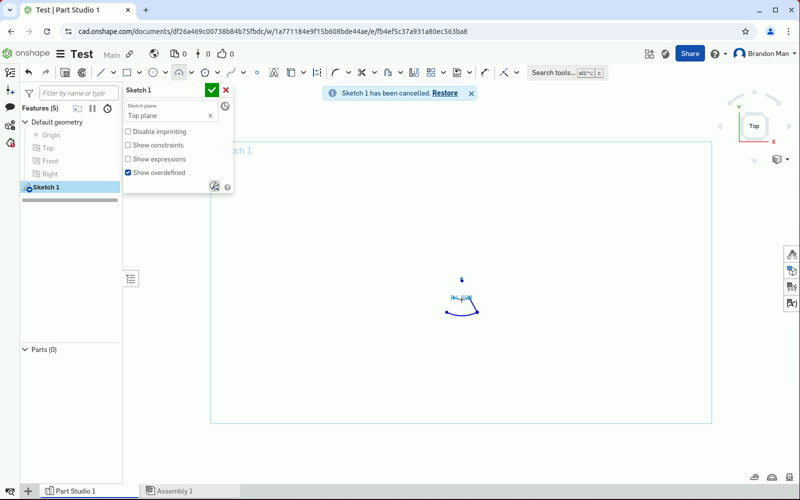
key_up(shift)
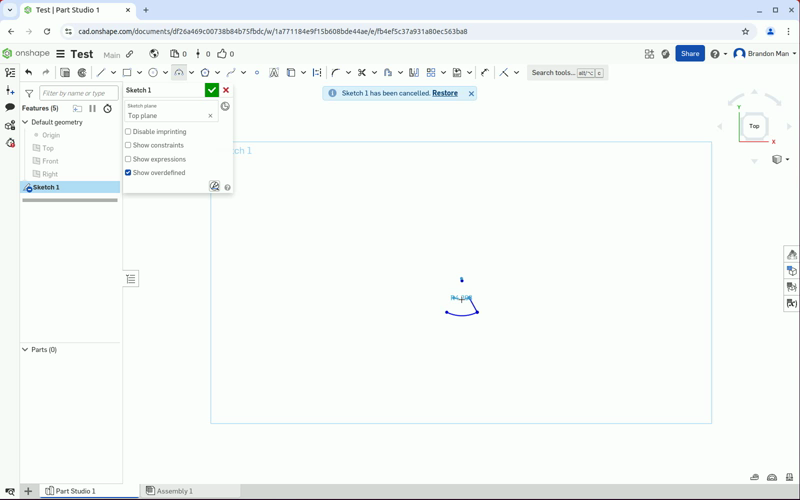
key(esc)
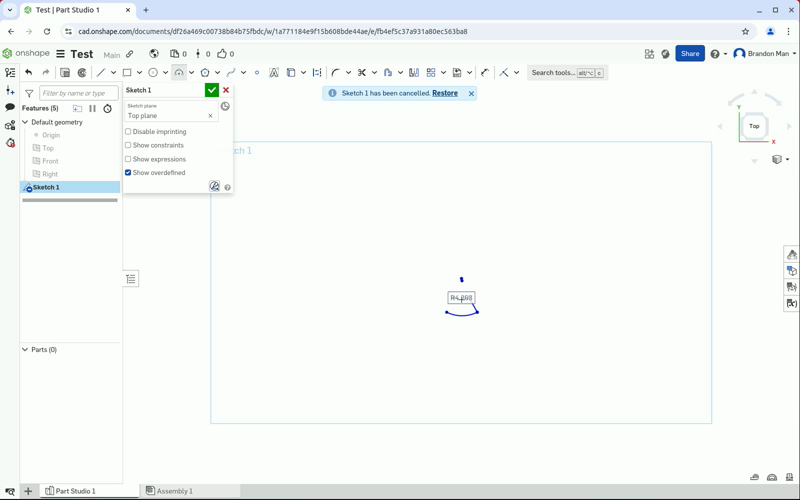
key(l)
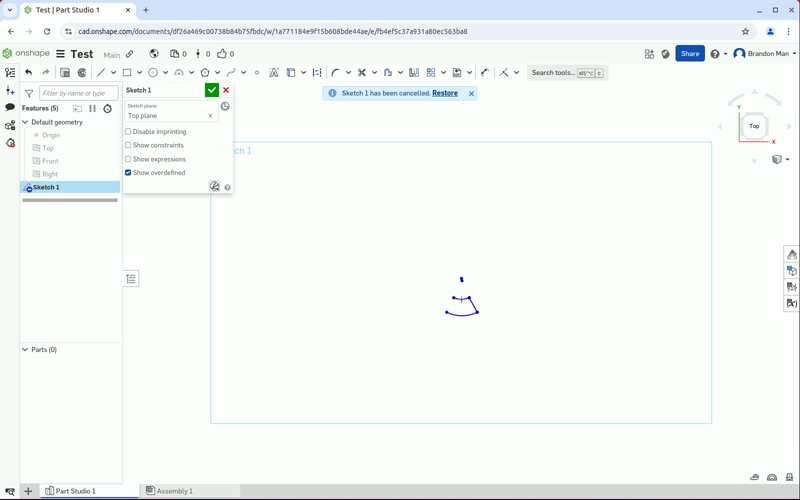
mouse_move(453, 297)
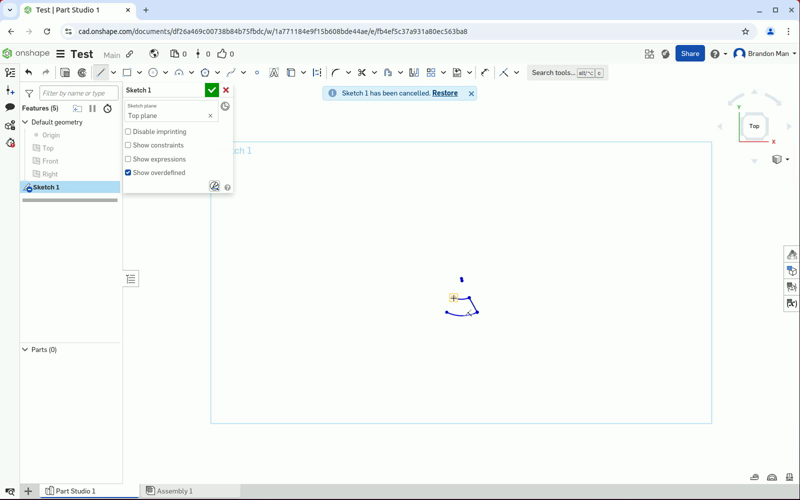
click(453, 297)
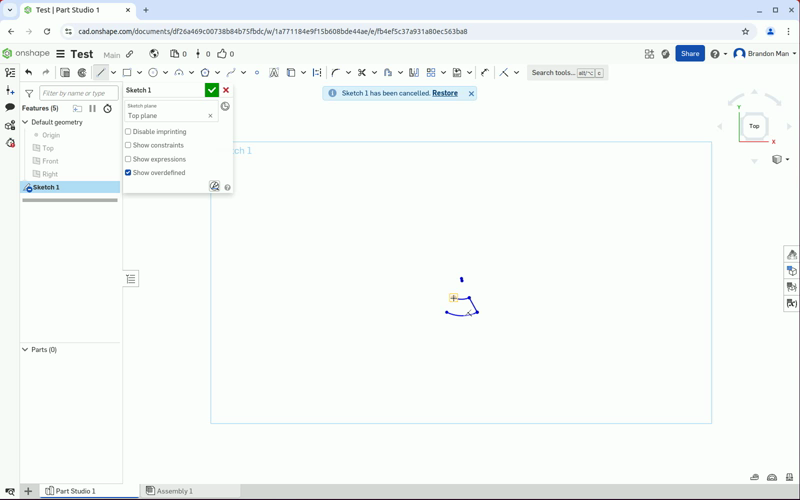
mouse_move(483, 297)
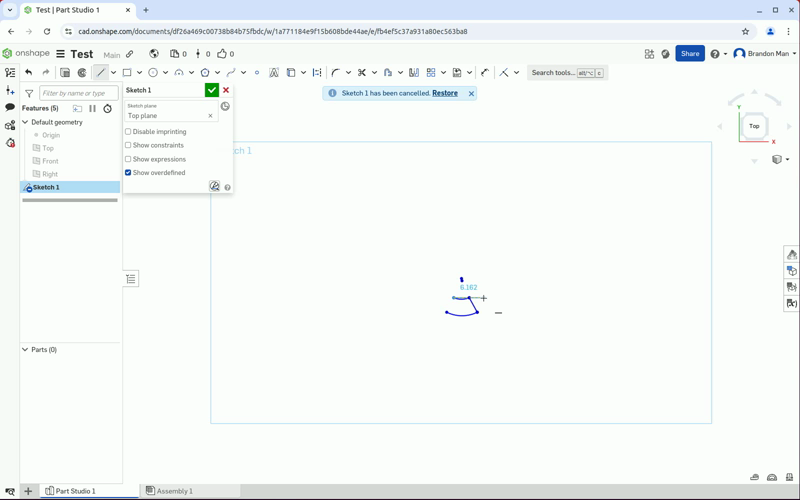
key_down(shift)
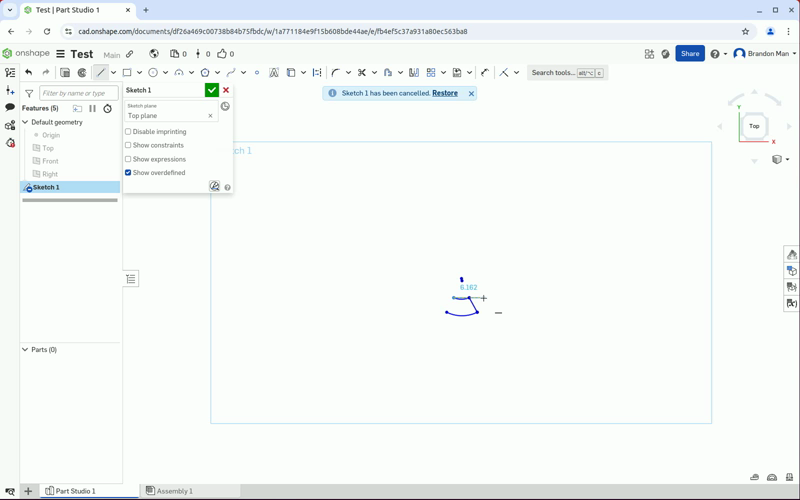
mouse_move(446, 312)
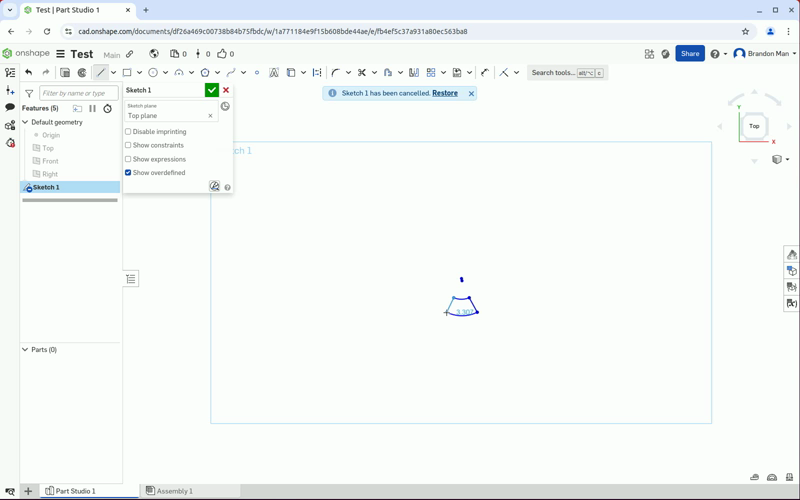
key_up(shift)
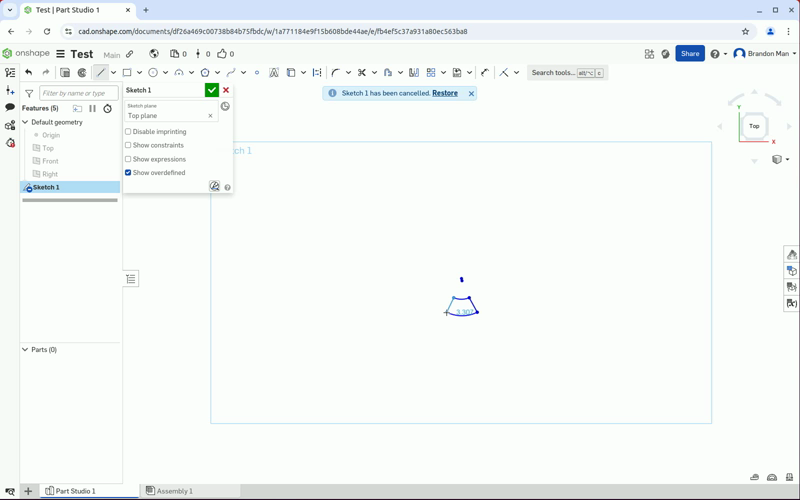
click(446, 312)
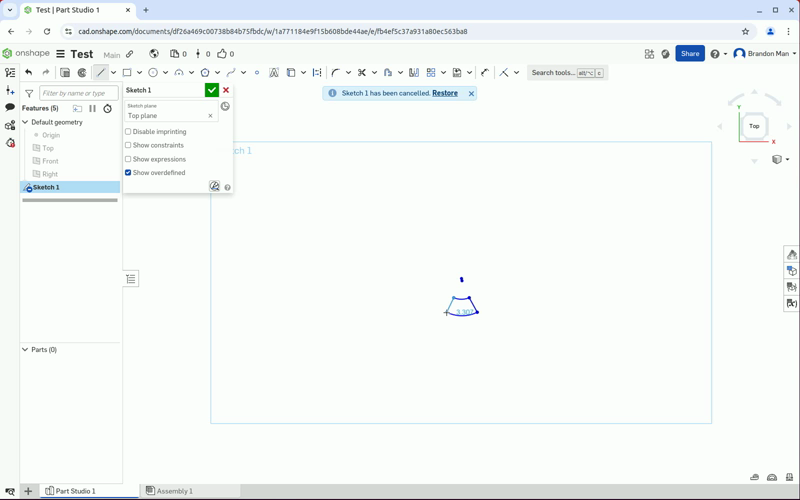
key(esc)
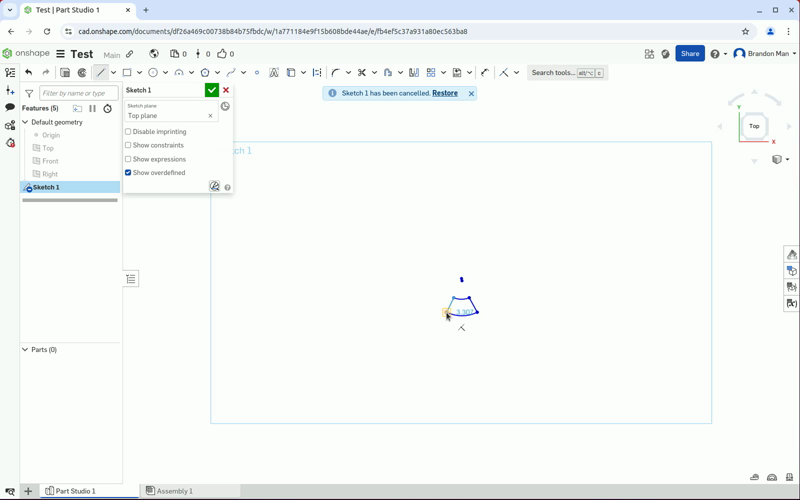
mouse_move(456, 299)
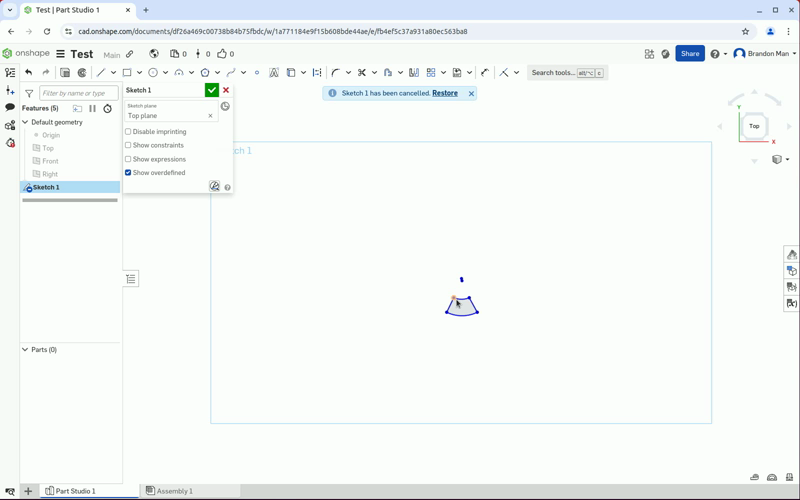
scroll(6)
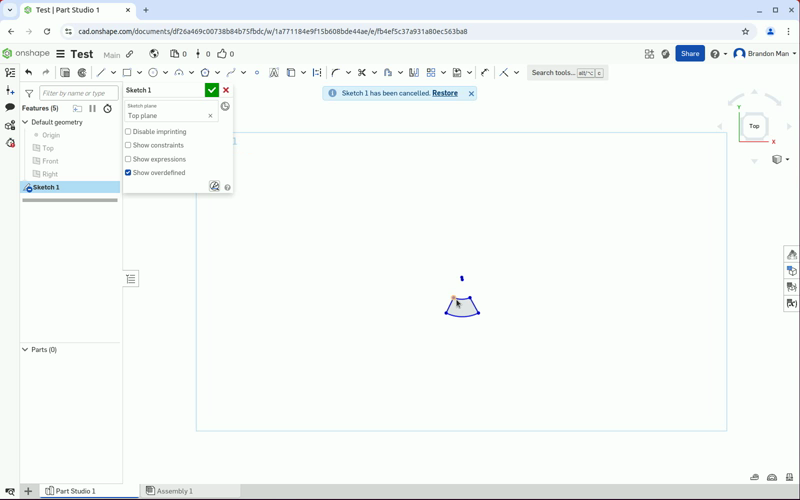
scroll(6)
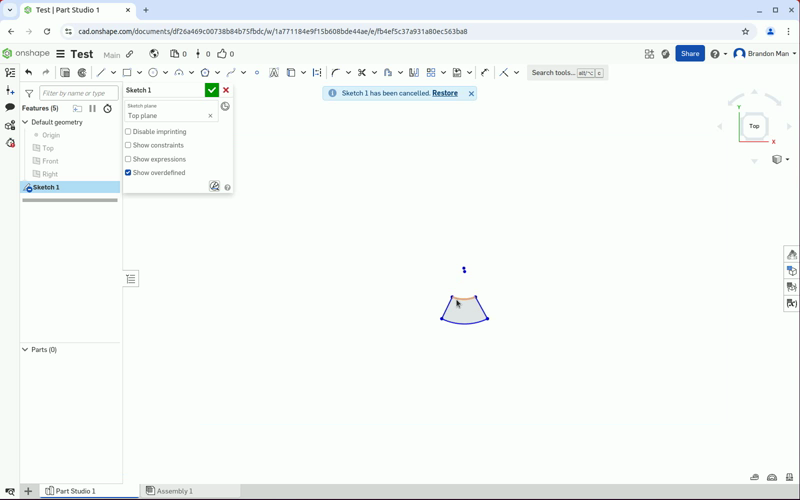
scroll(6)
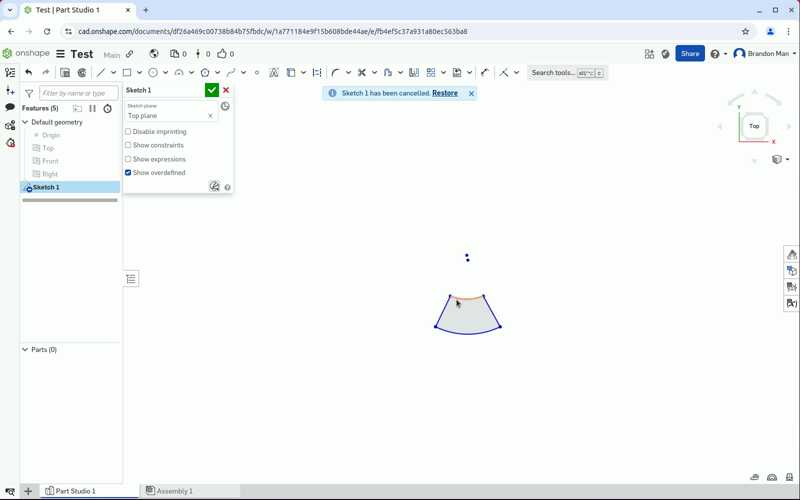
scroll(6)
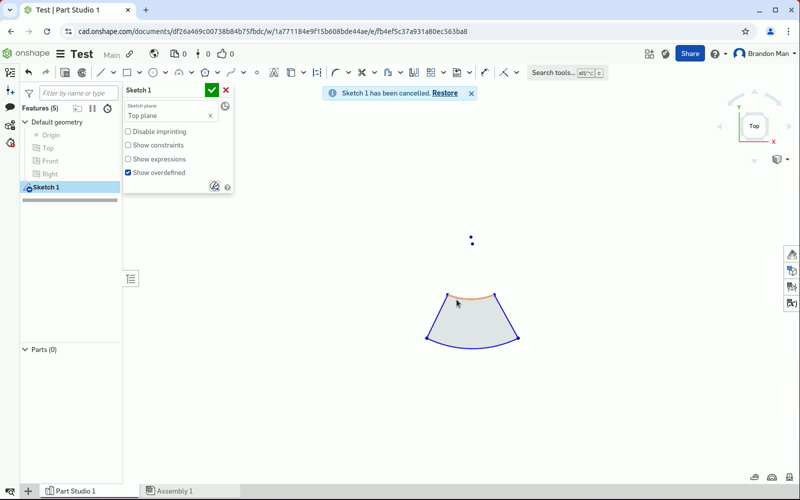
scroll(6)
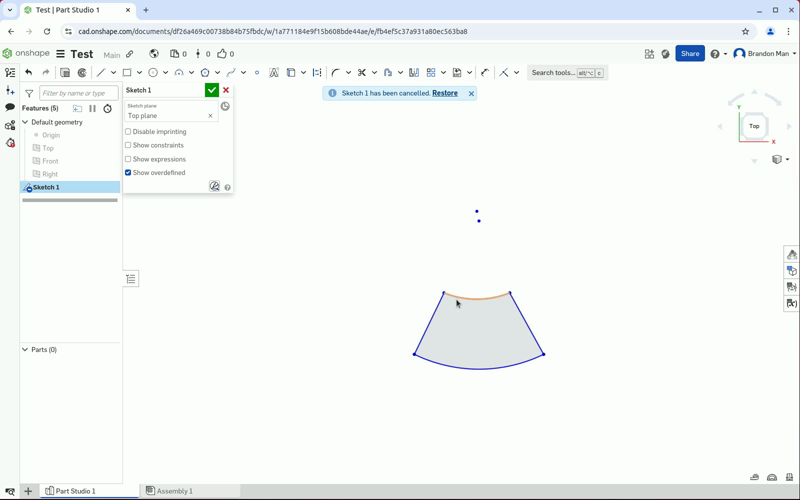
scroll(6)
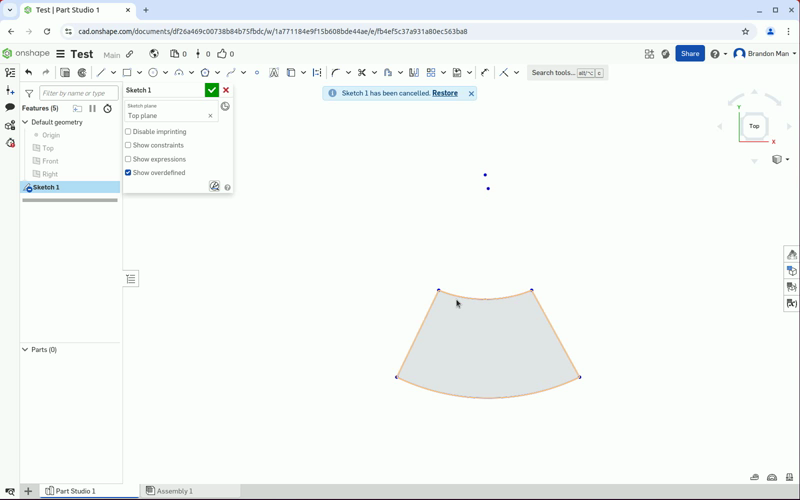
scroll(6)
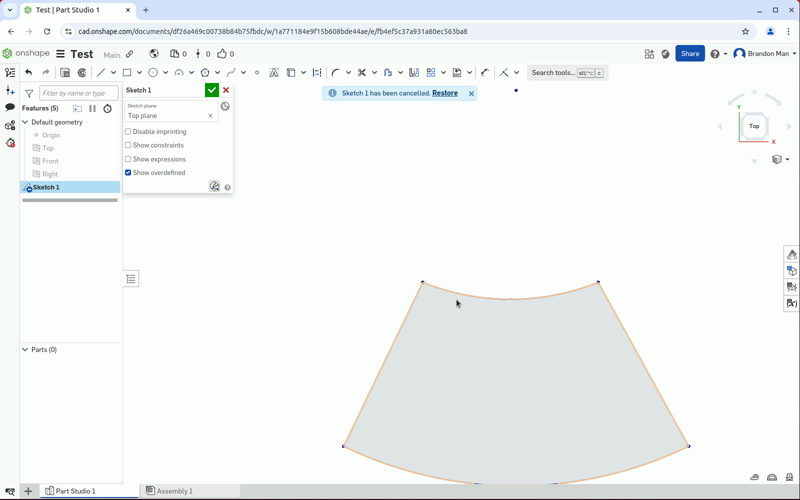
click(456, 299)
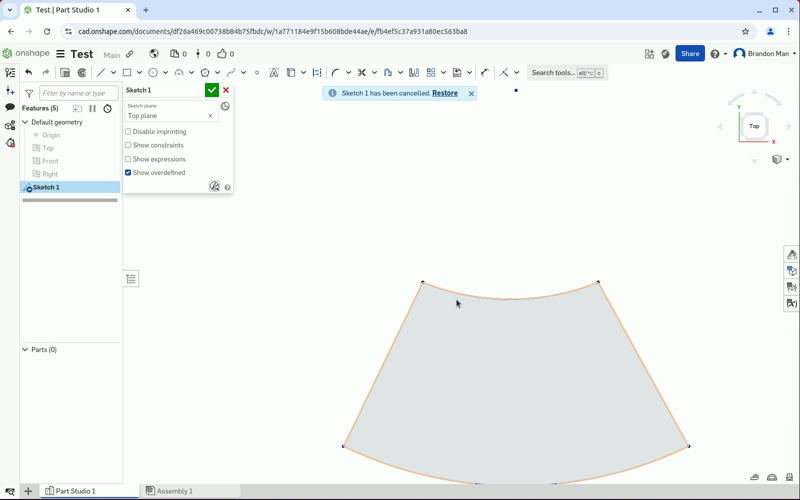
scroll(-6)
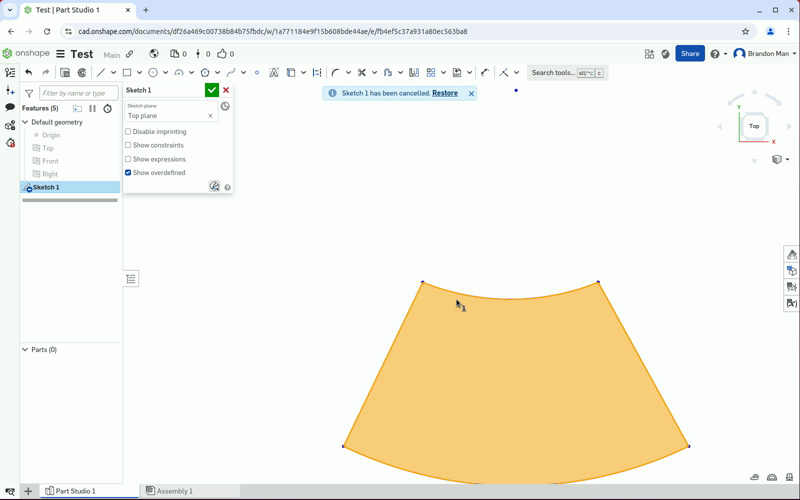
scroll(-6)
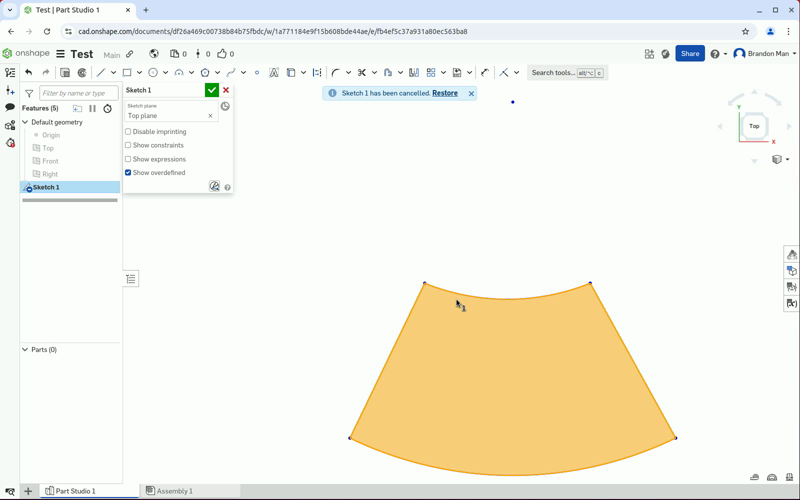
scroll(-6)
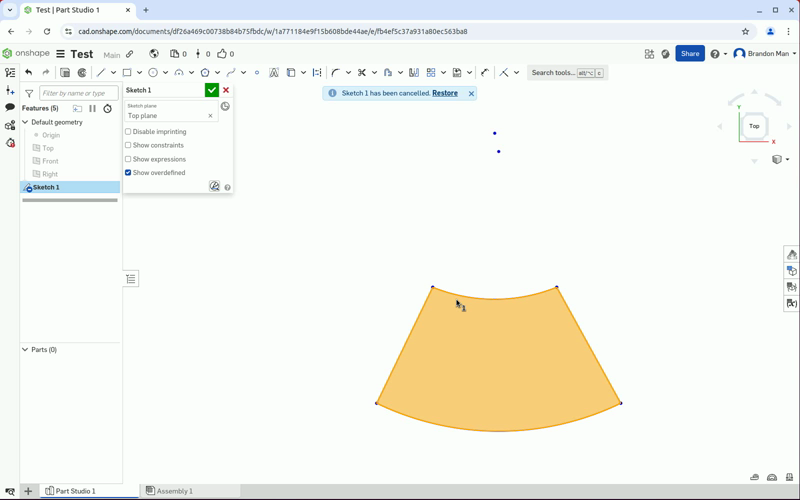
scroll(-6)
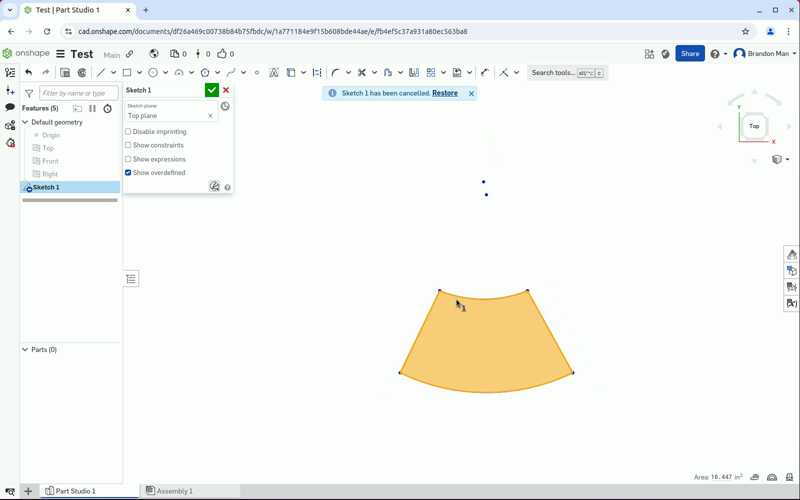
scroll(-6)
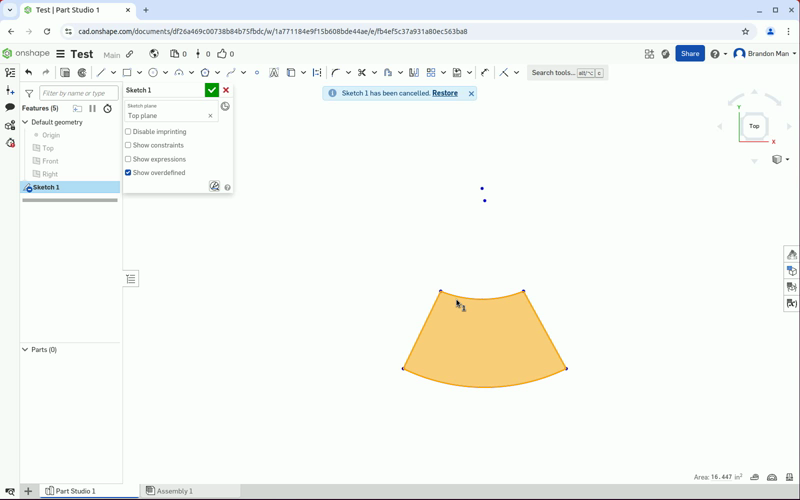
scroll(-6)
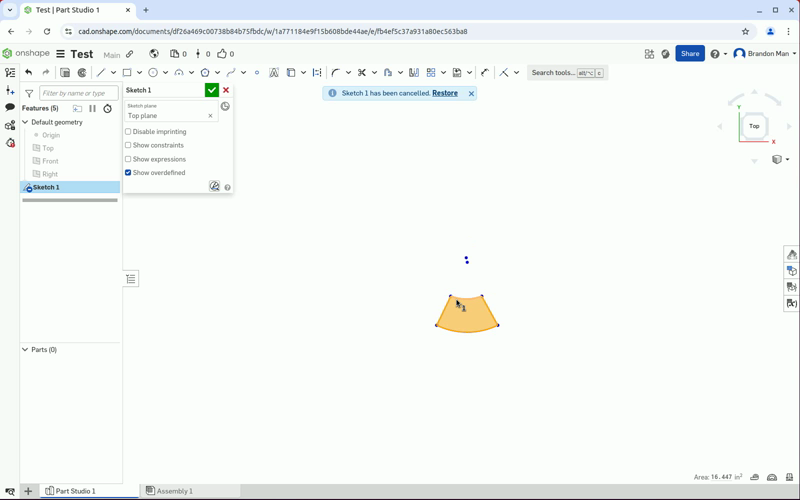
scroll(-6)
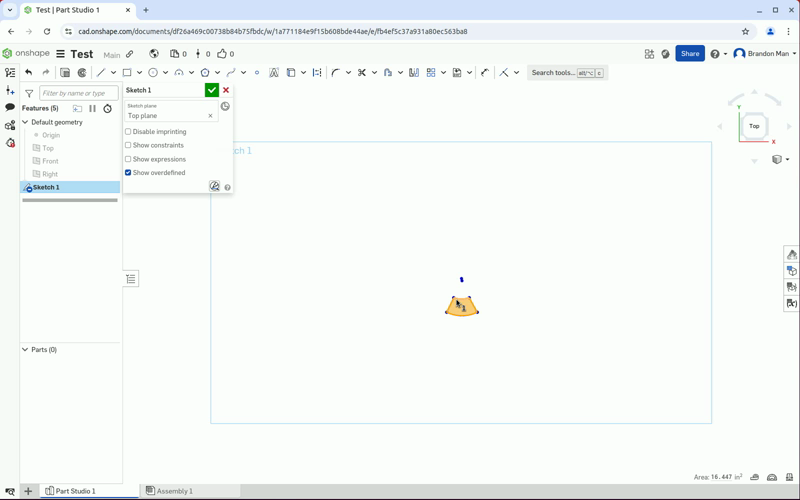
mouse_move(73, 352)
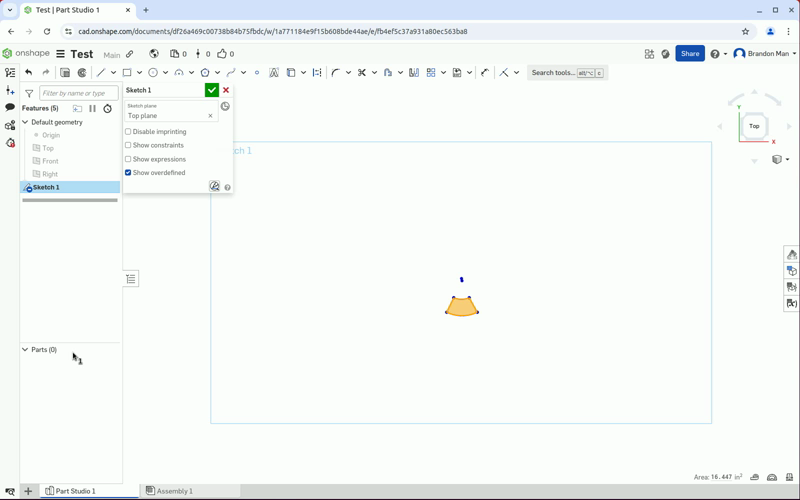
key(shift+y)
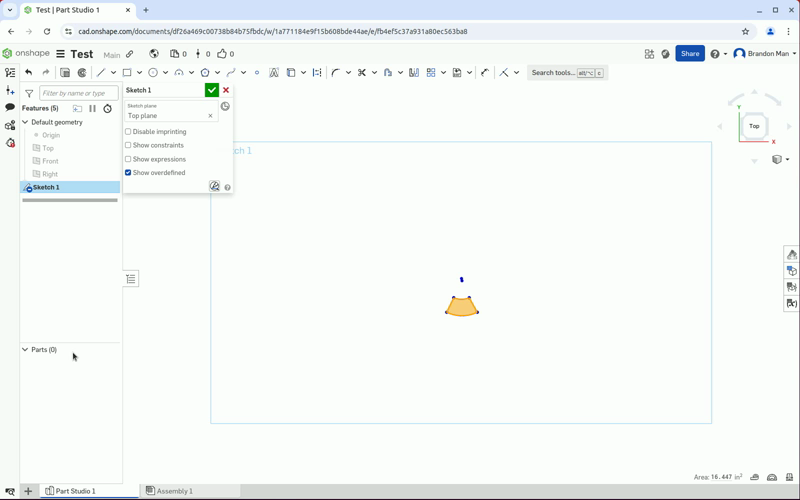
key(shift+e)
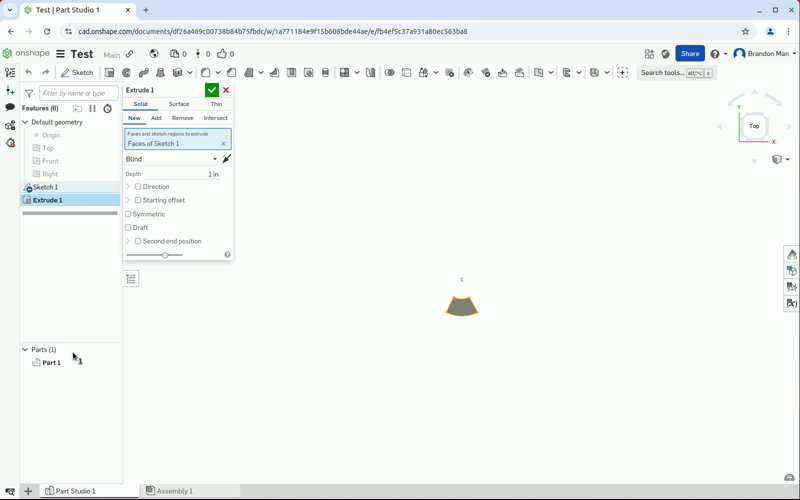
mouse_move(143, 106)
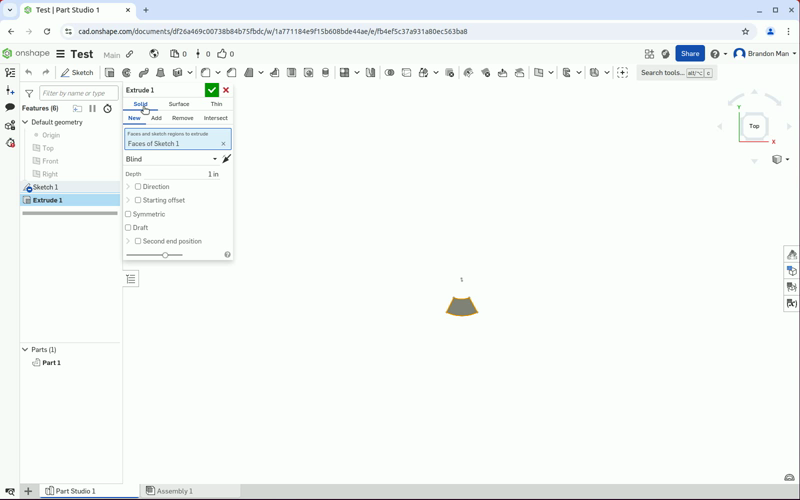
click(143, 106)
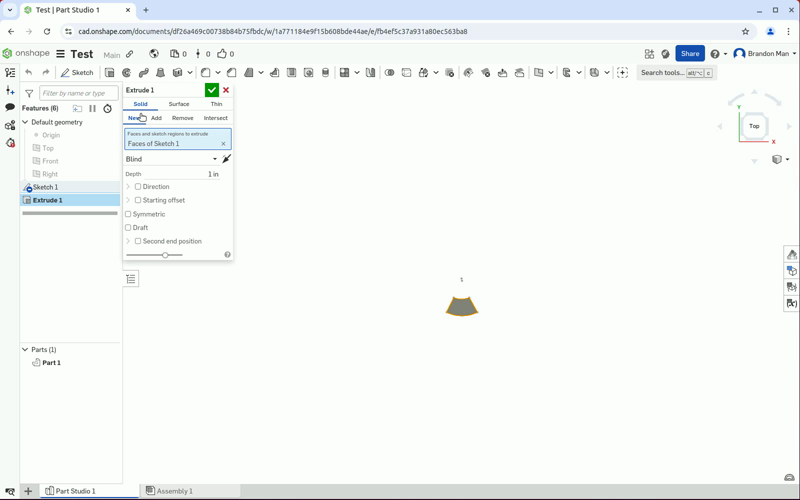
mouse_move(137, 120)
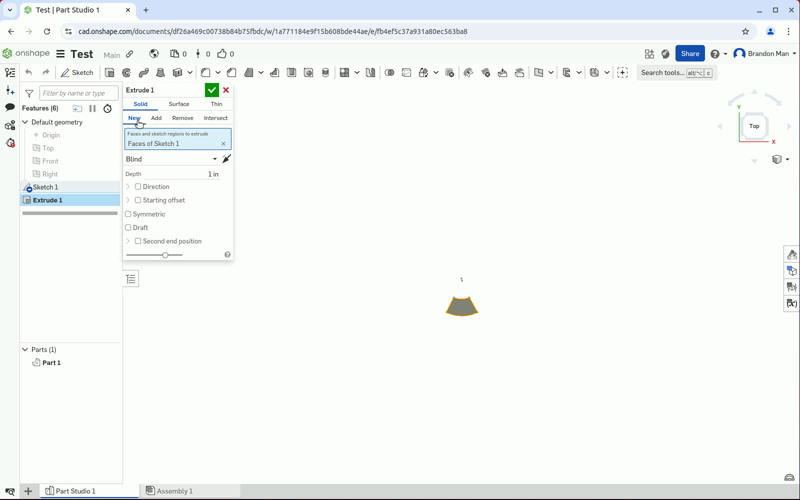
click(137, 120)
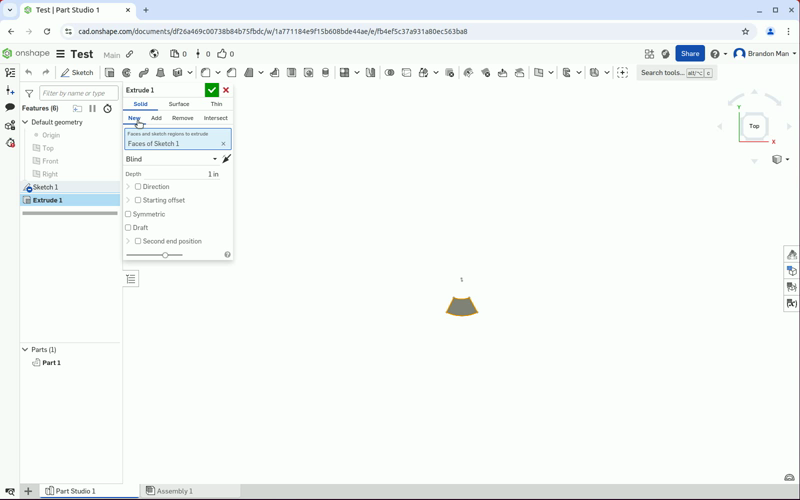
key(tab, 4)
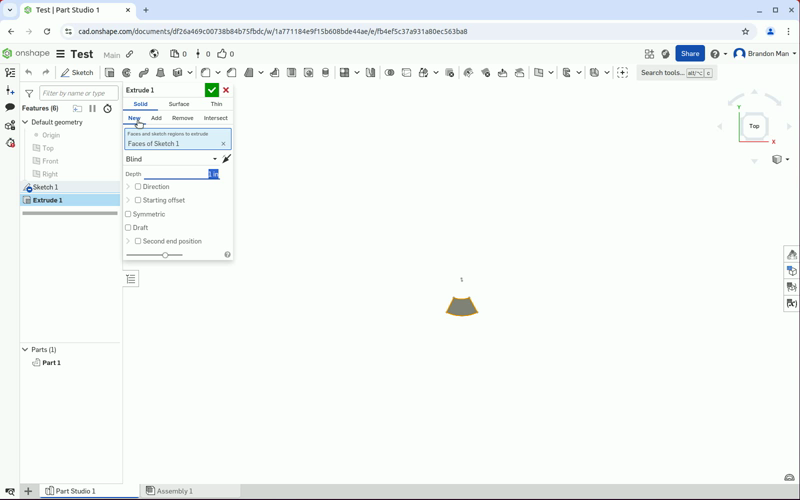
text(11.554)
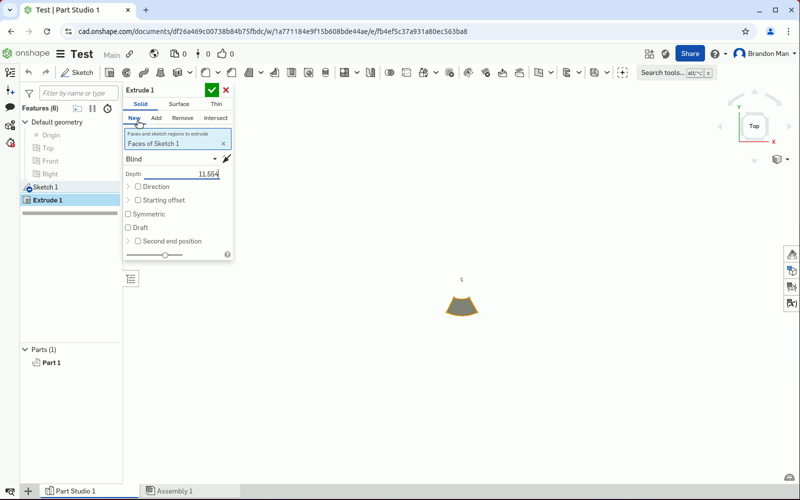
key(enter)
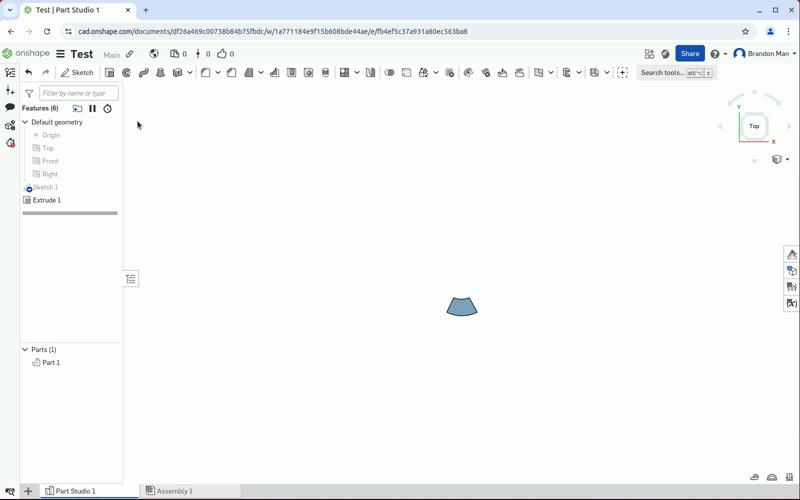
key(shift+h)
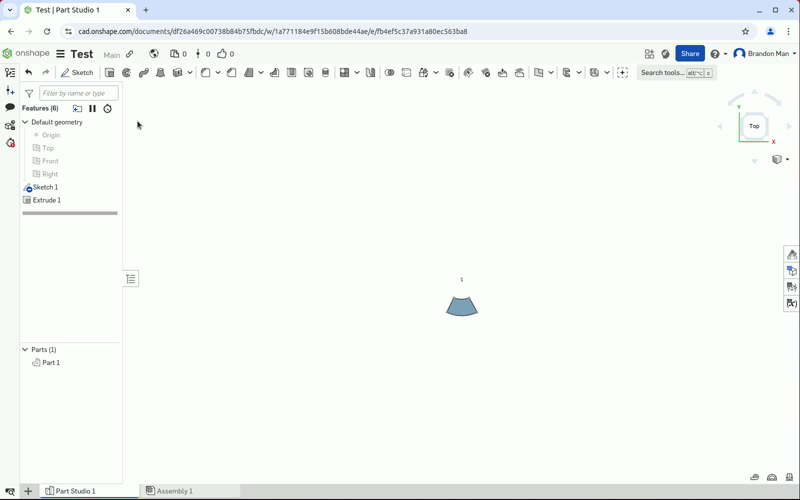
key(shift+h)
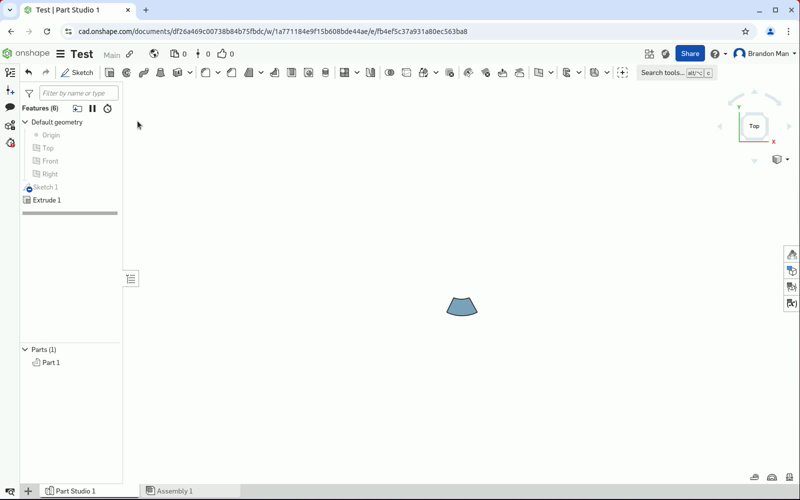
mouse_move(73, 189)
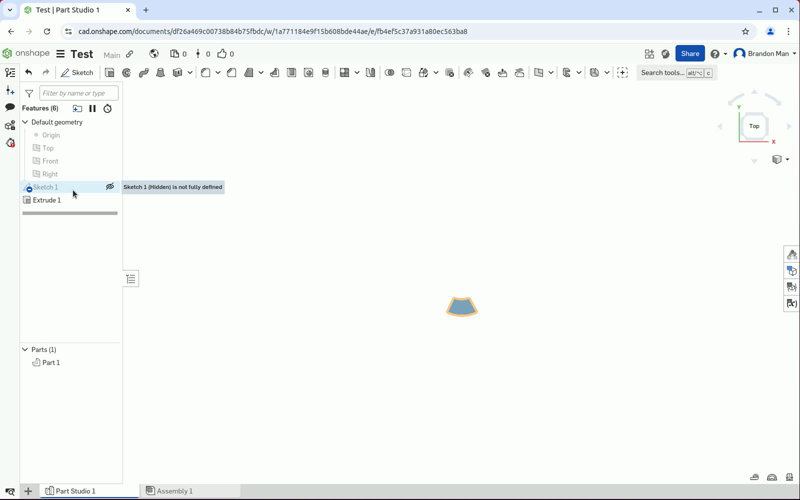
click(73, 189)
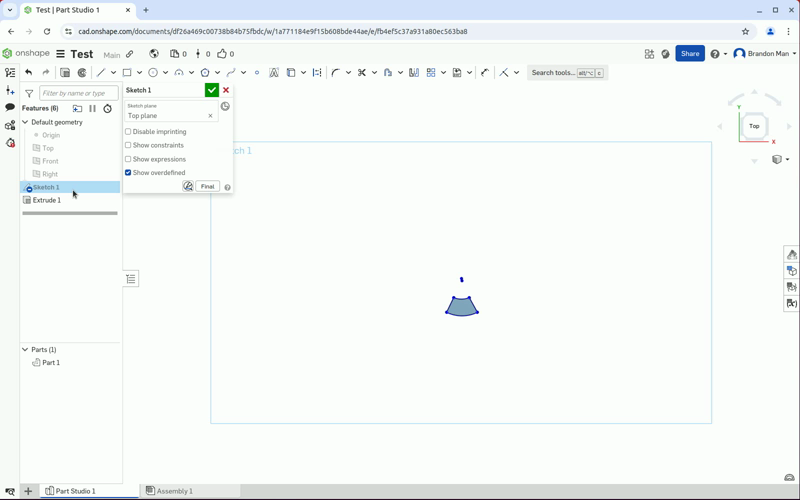
mouse_move(229, 92)
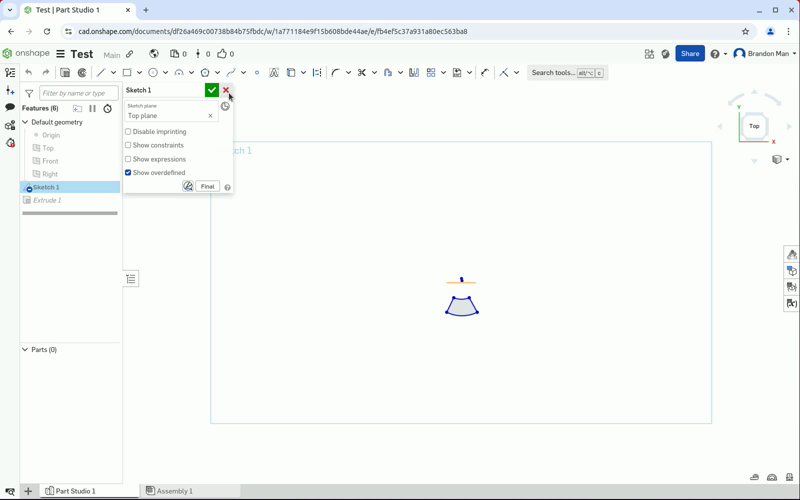
click(229, 92)
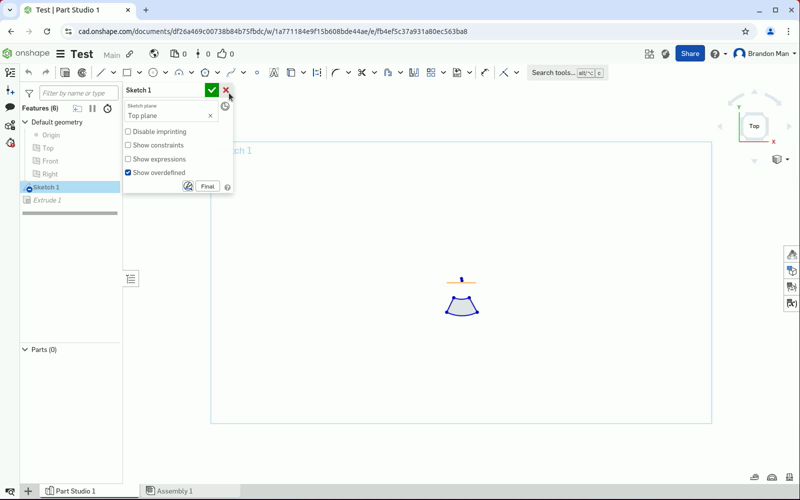
key(shift+s)
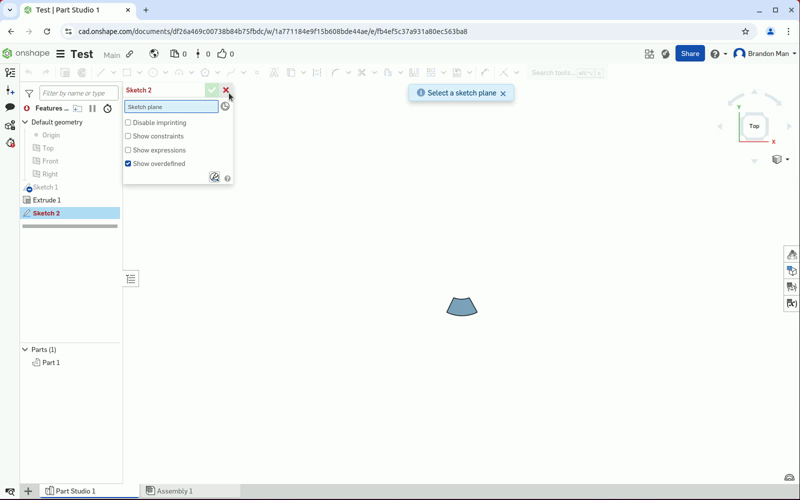
mouse_move(73, 150)
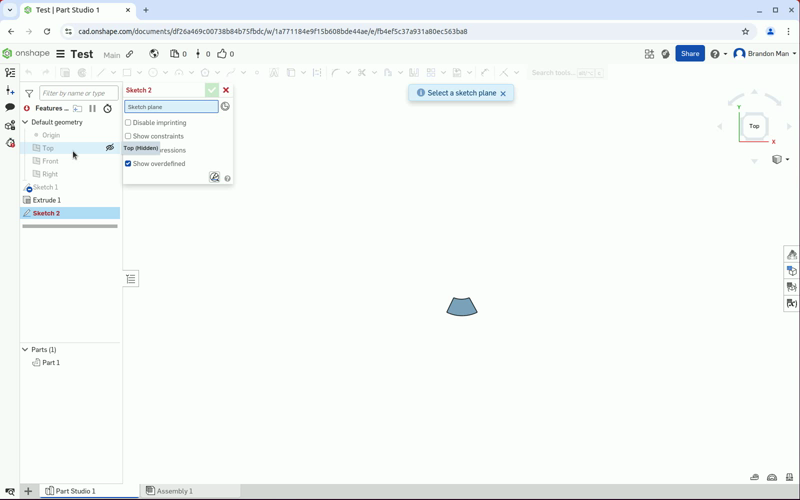
click(73, 150)
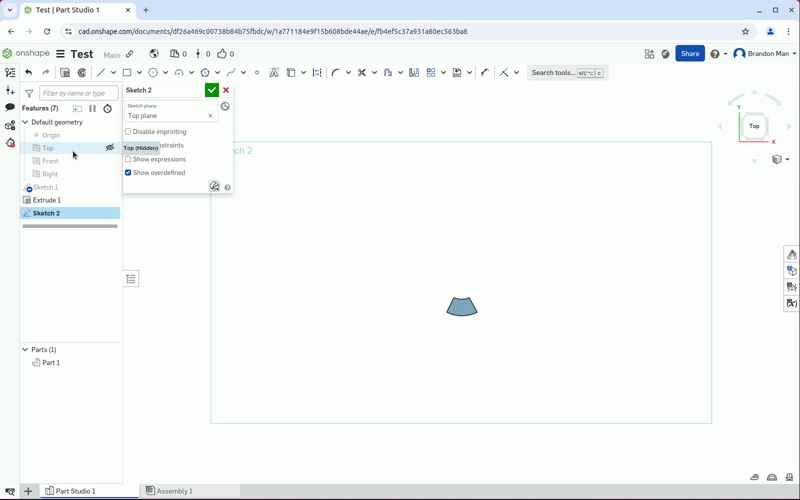
mouse_move(73, 352)
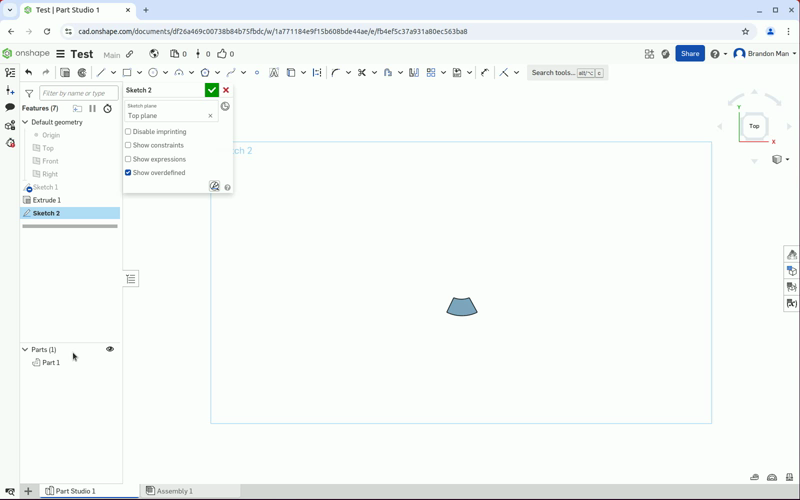
key(y)
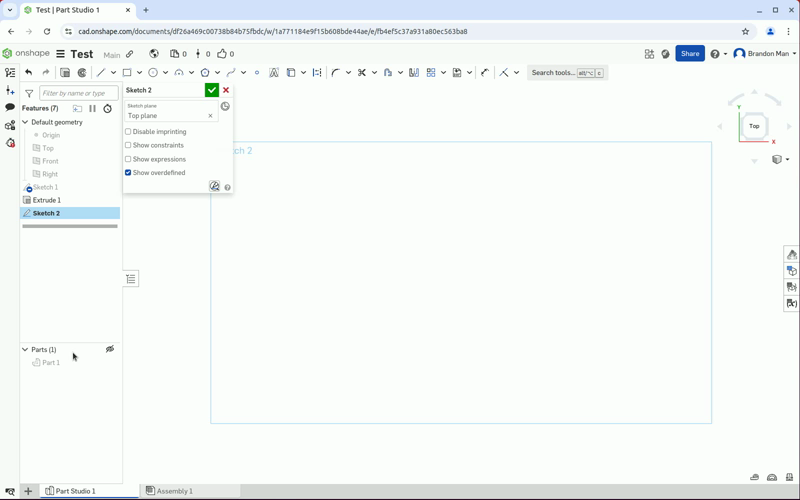
key(l)
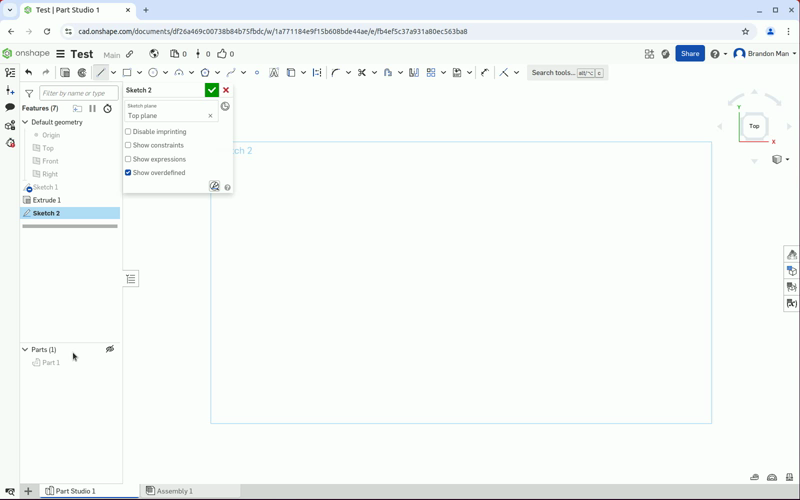
key_down(shift)
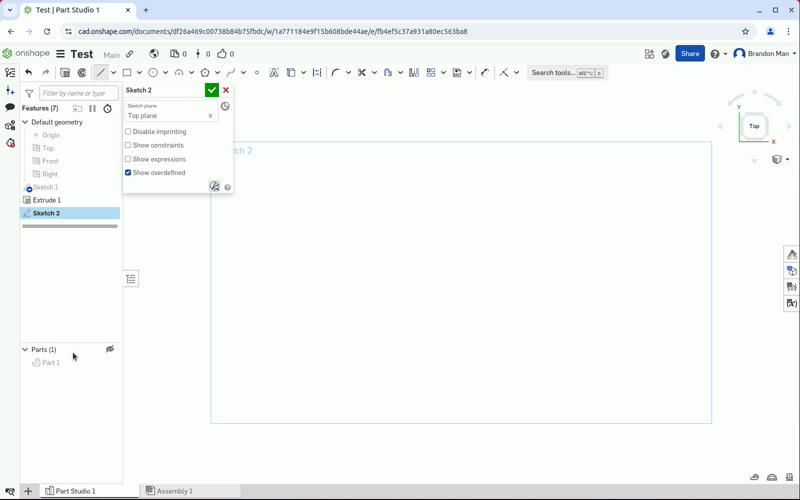
mouse_move(427, 280)
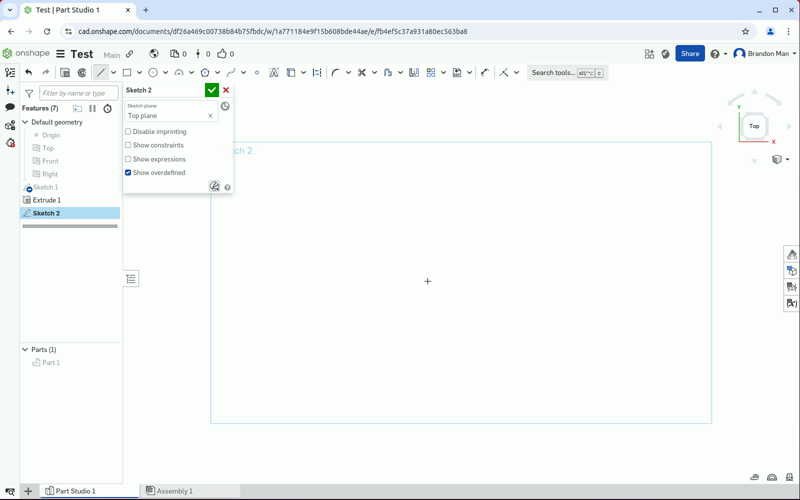
click(427, 280)
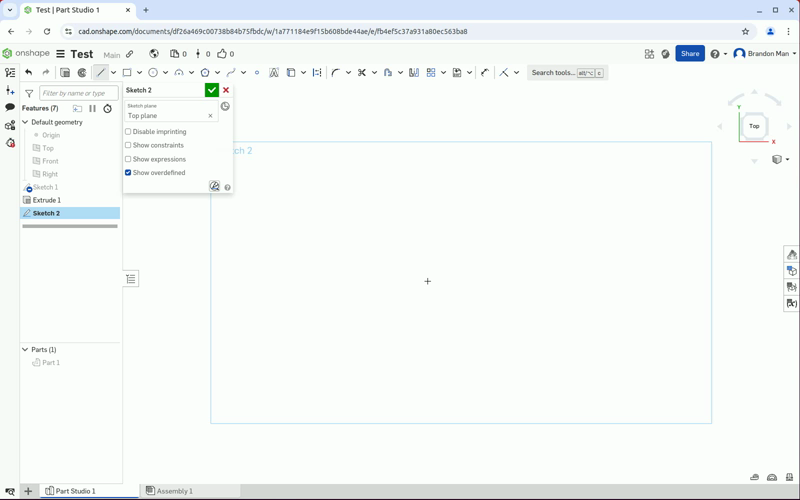
key_up(shift)
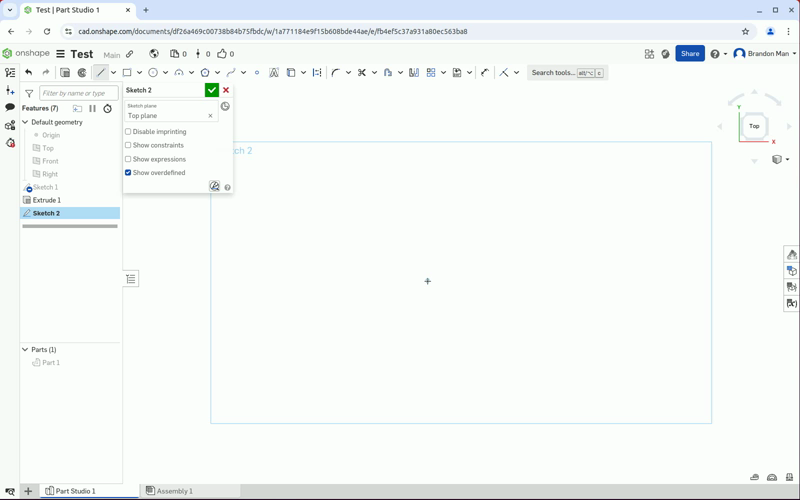
key_down(shift)
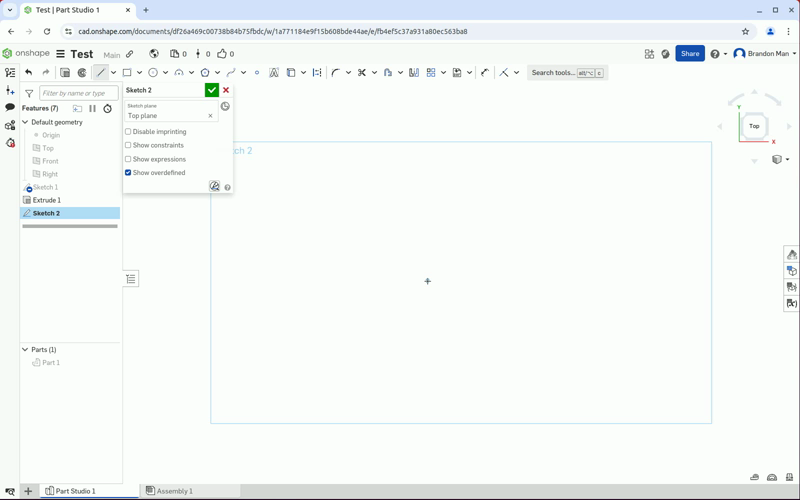
mouse_move(457, 280)
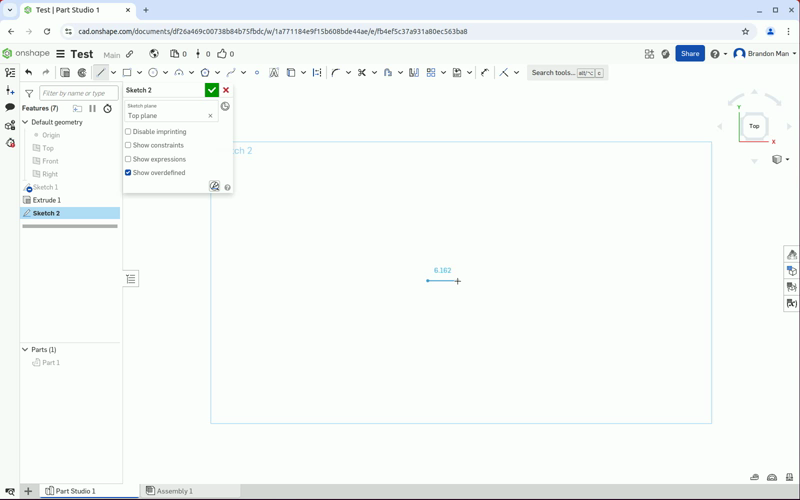
mouse_move(443, 281)
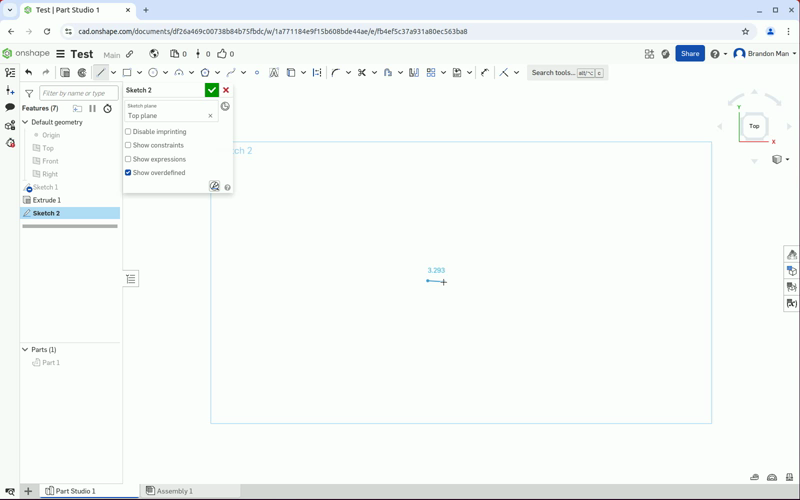
click(443, 281)
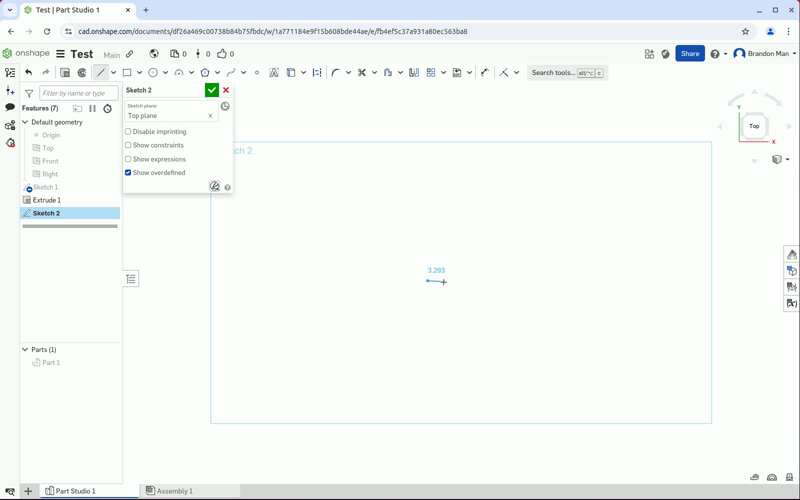
key_up(shift)
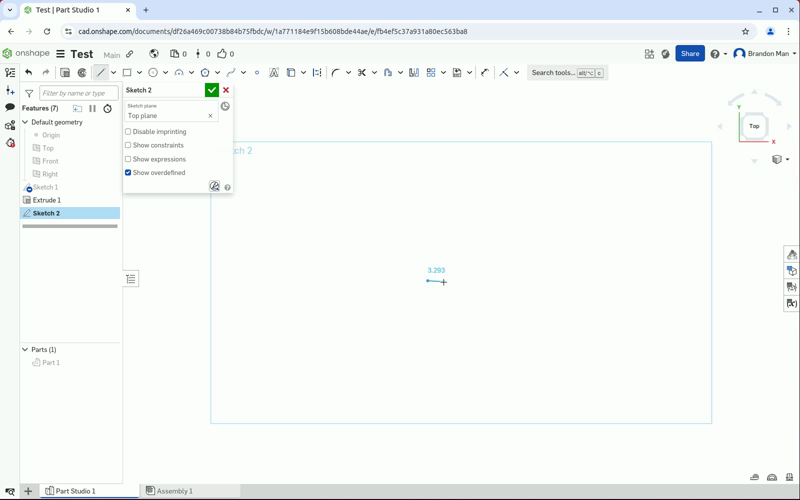
key(esc)
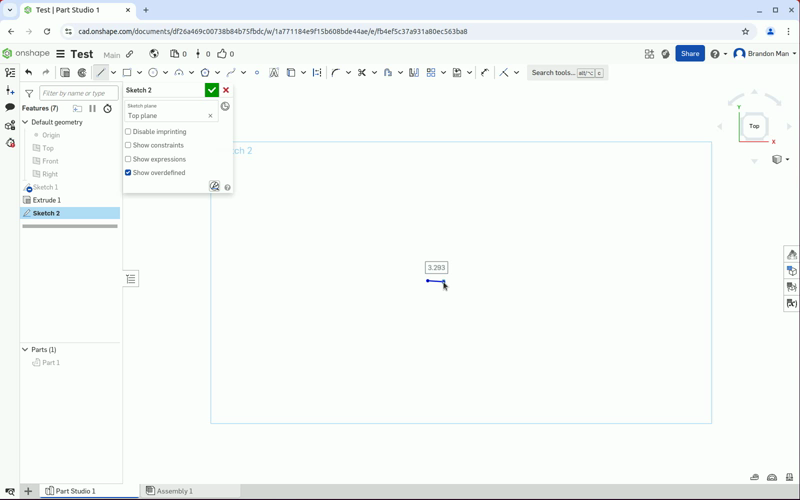
key(a)
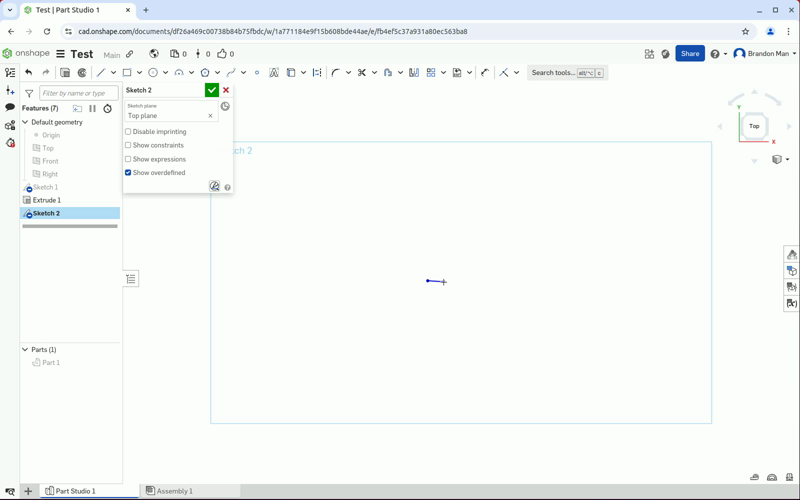
mouse_move(443, 281)
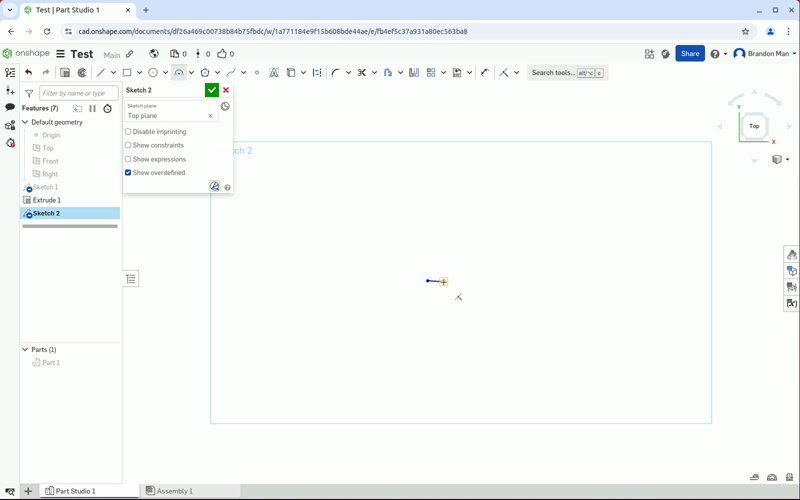
click(443, 281)
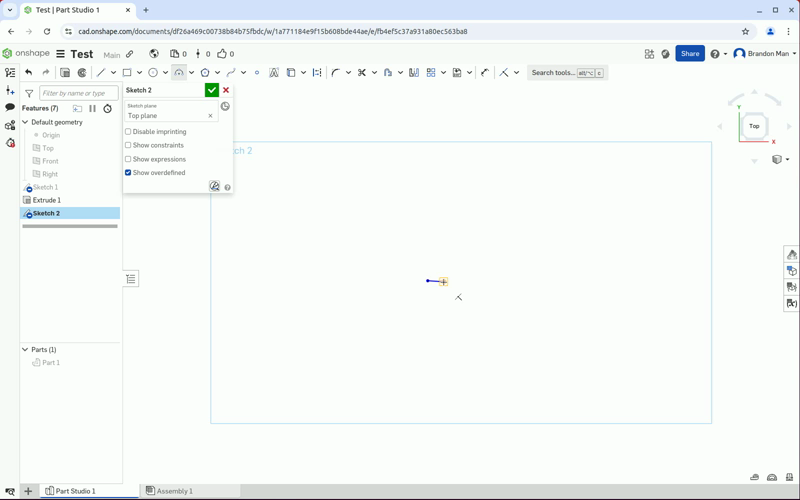
key_down(shift)
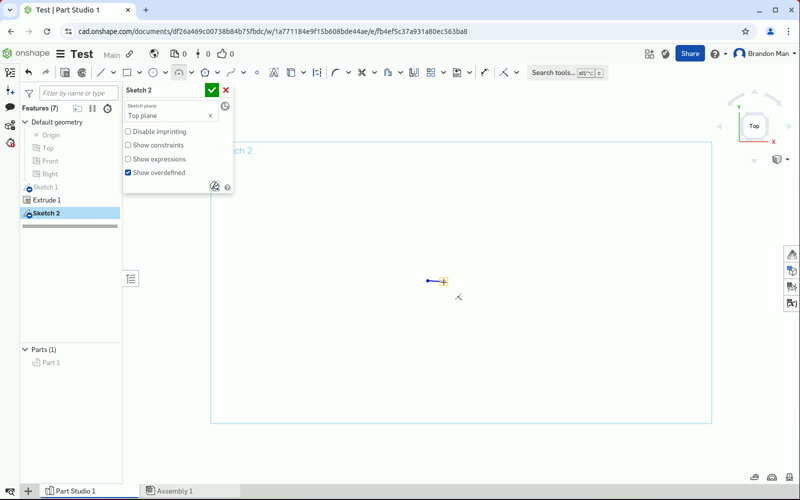
mouse_move(451, 268)
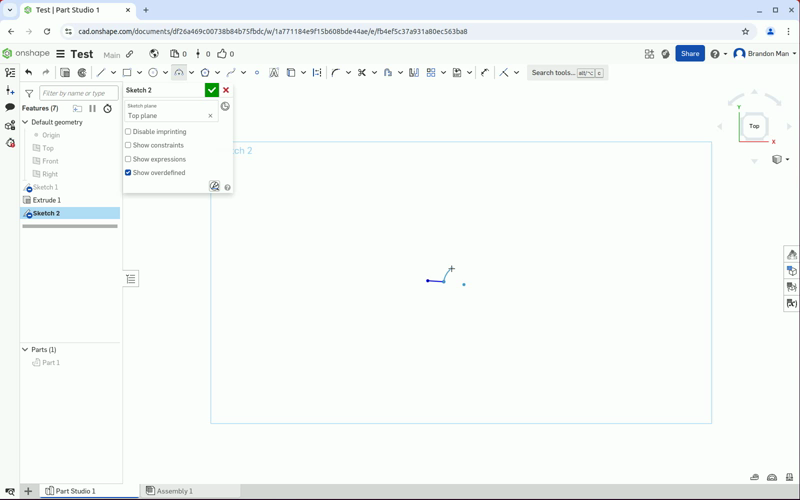
click(451, 268)
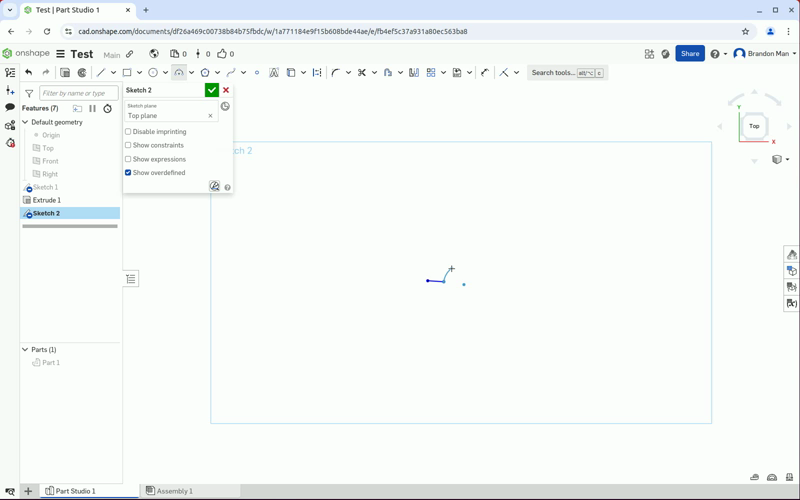
mouse_move(446, 273)
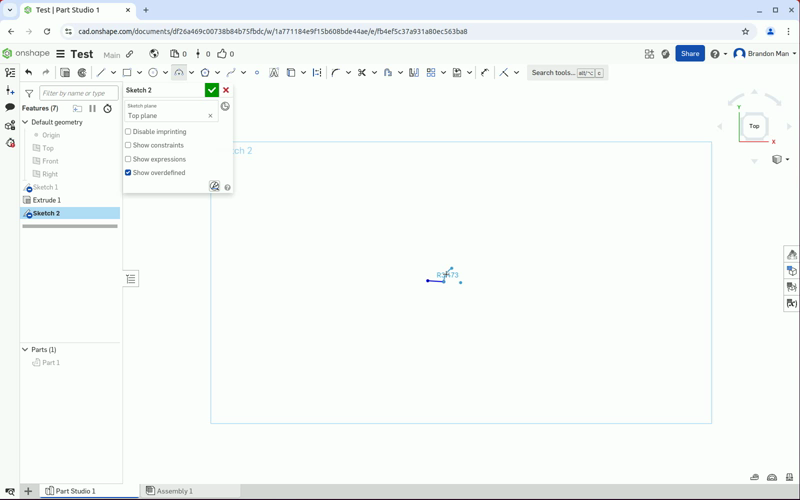
click(446, 273)
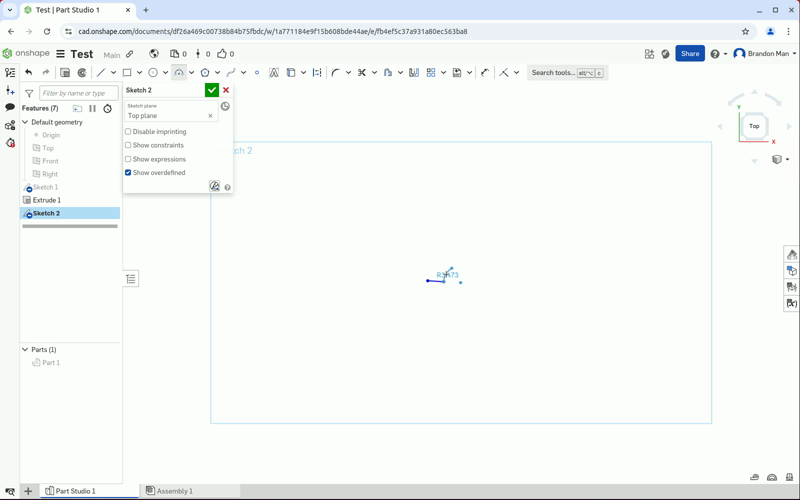
key_up(shift)
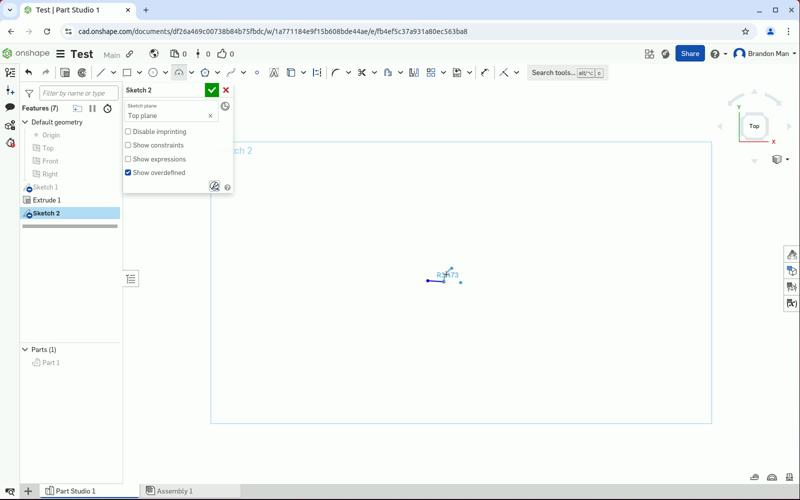
key(esc)
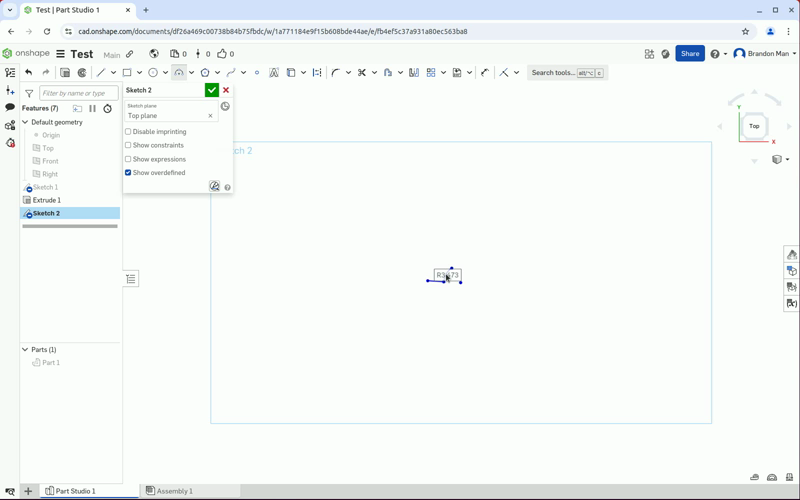
key(l)
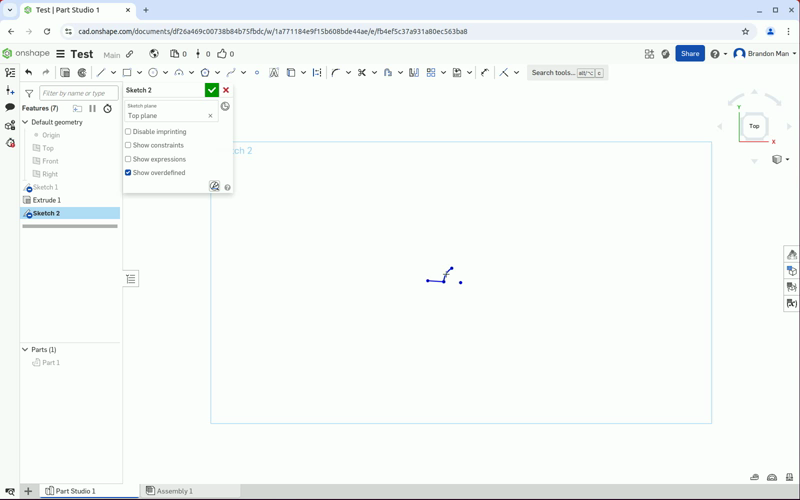
mouse_move(451, 268)
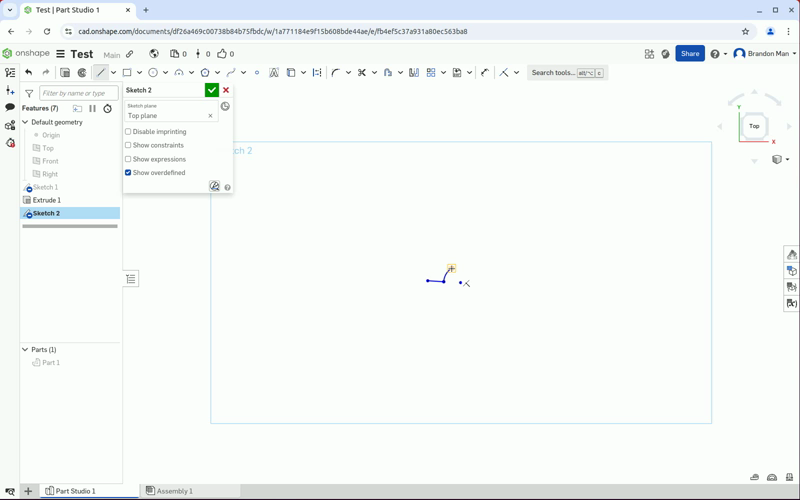
click(451, 268)
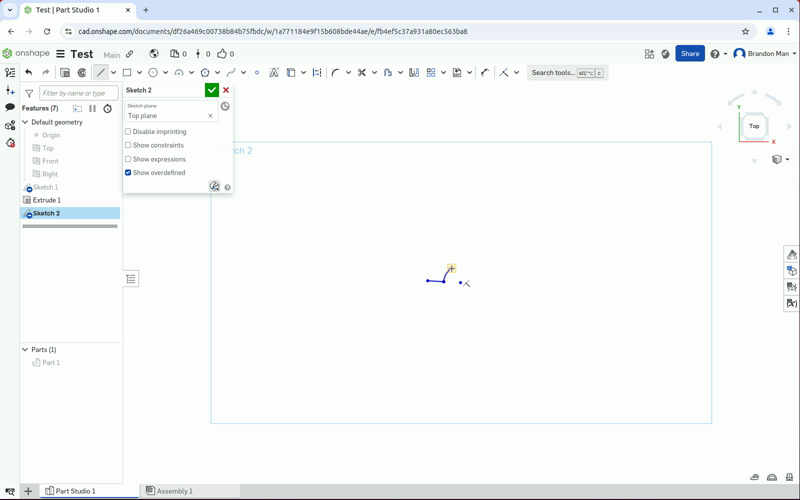
key_down(shift)
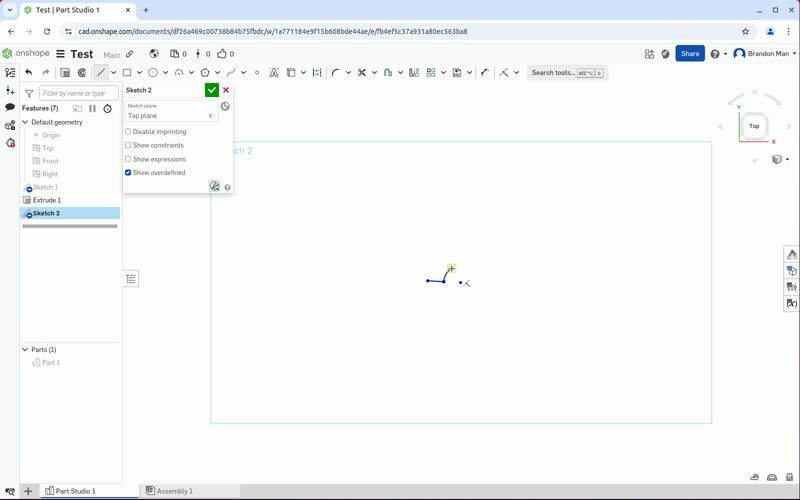
mouse_move(481, 268)
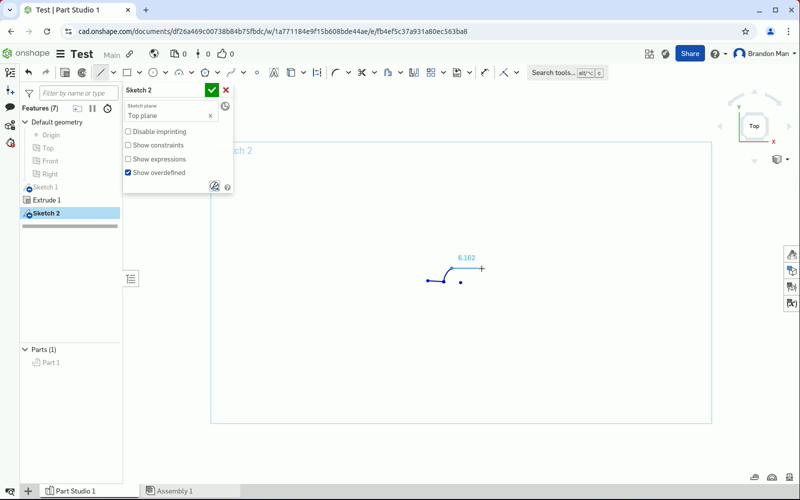
mouse_move(442, 255)
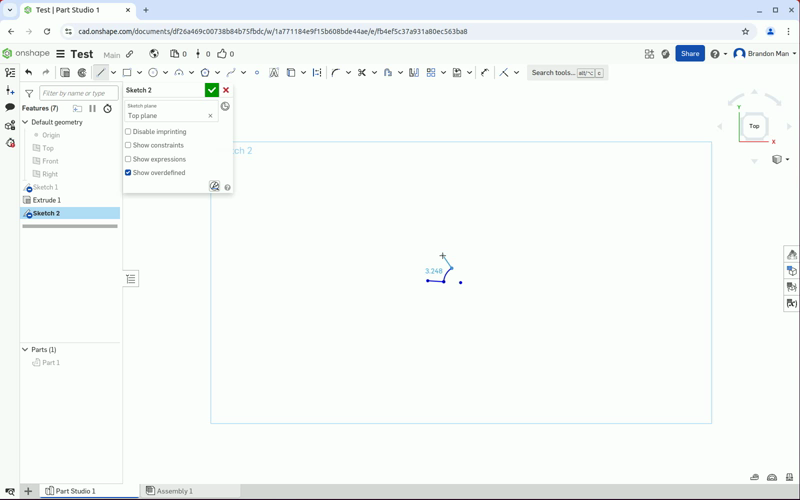
click(442, 255)
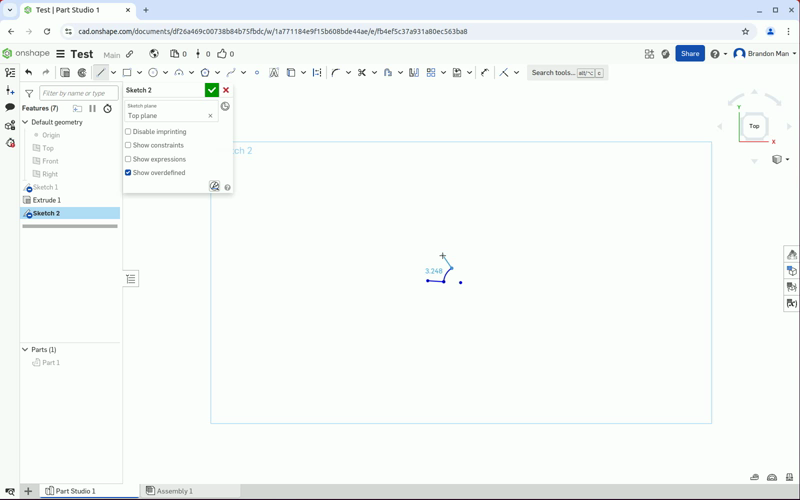
key_up(shift)
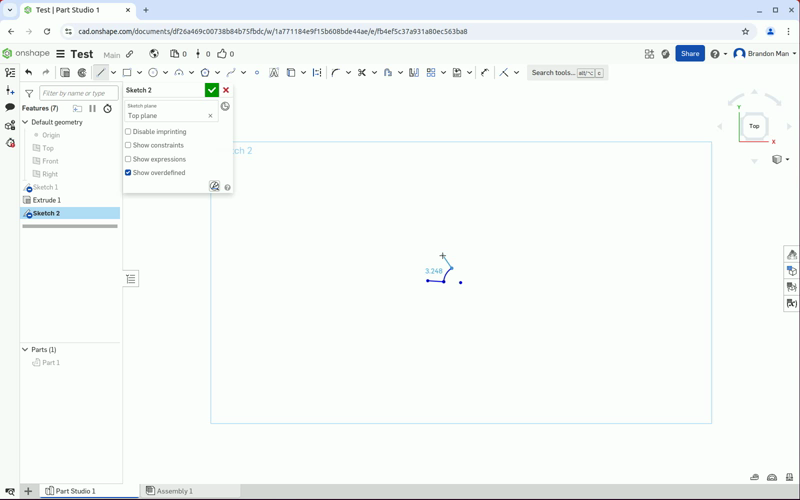
key(esc)
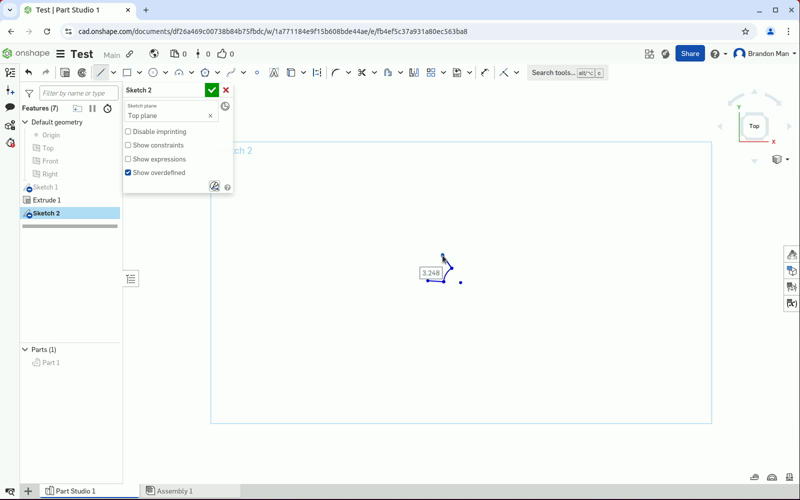
key(a)
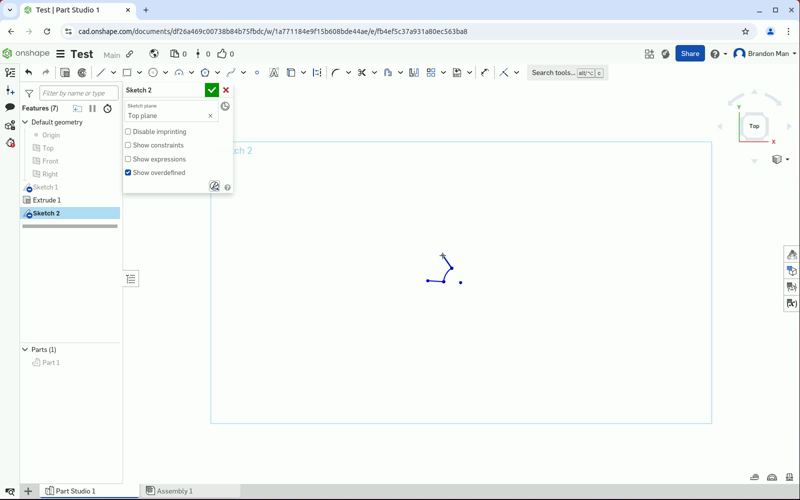
mouse_move(442, 255)
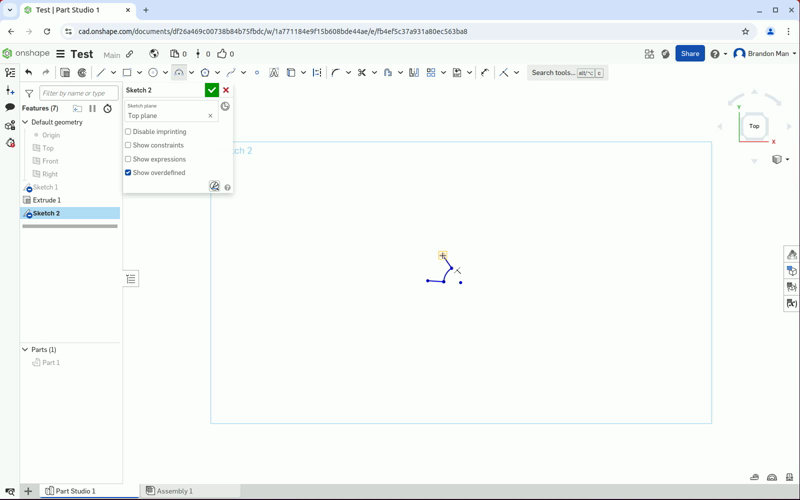
click(442, 255)
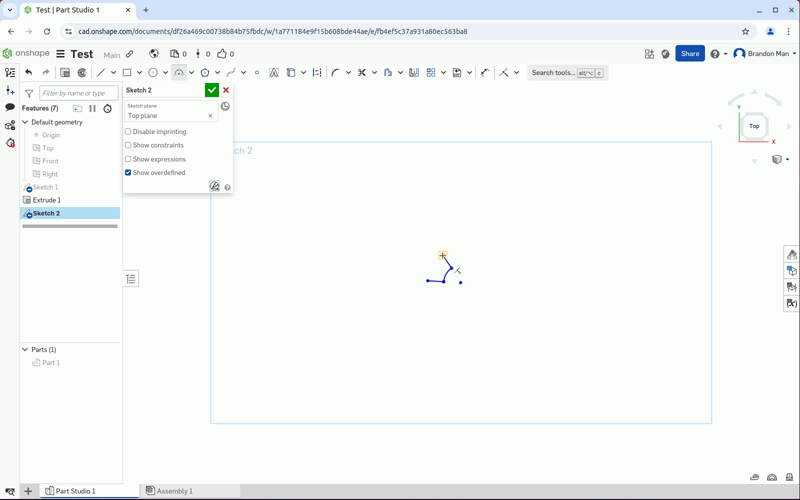
mouse_move(427, 280)
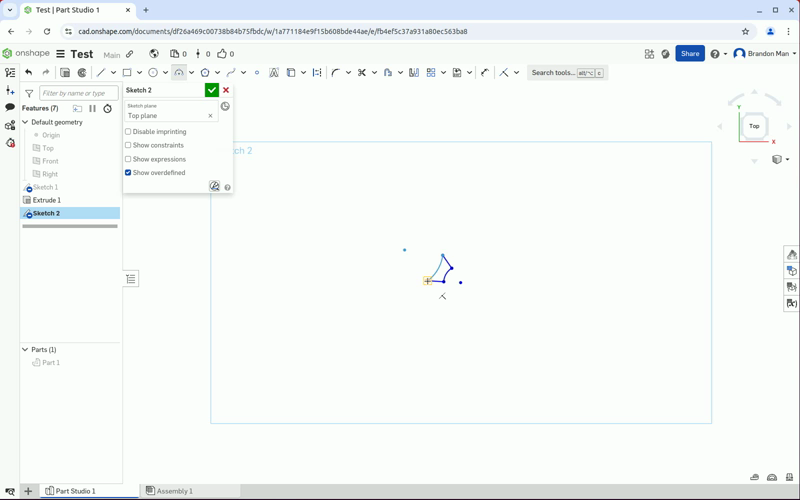
click(427, 280)
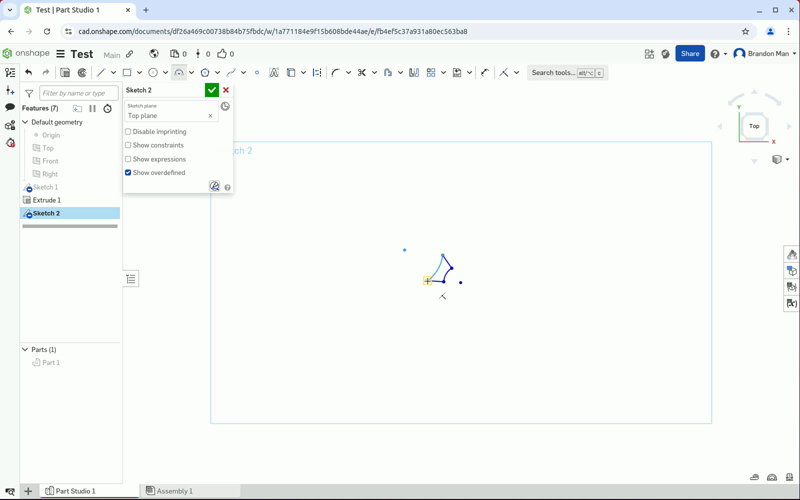
key_down(shift)
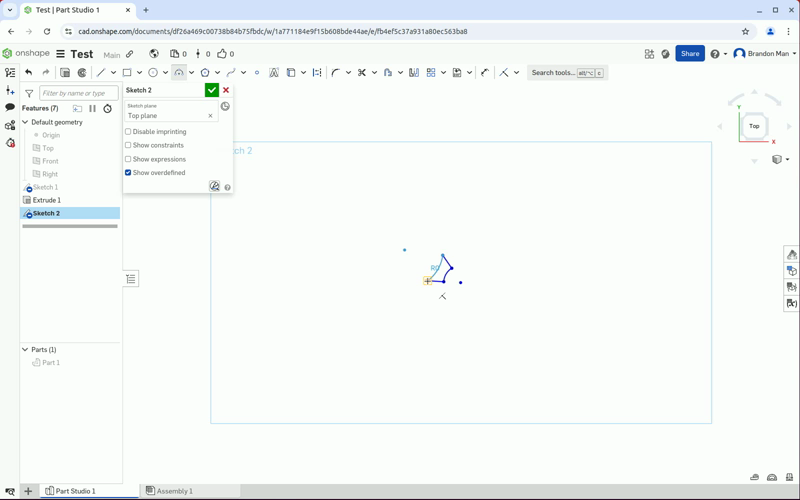
mouse_move(432, 266)
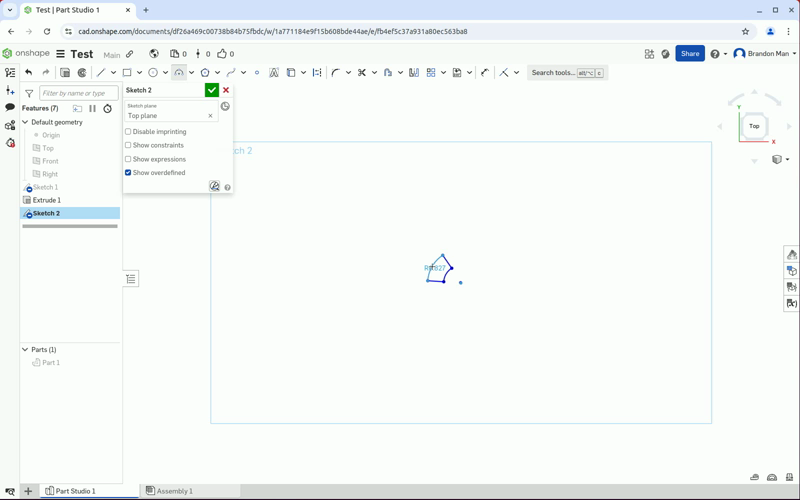
click(432, 266)
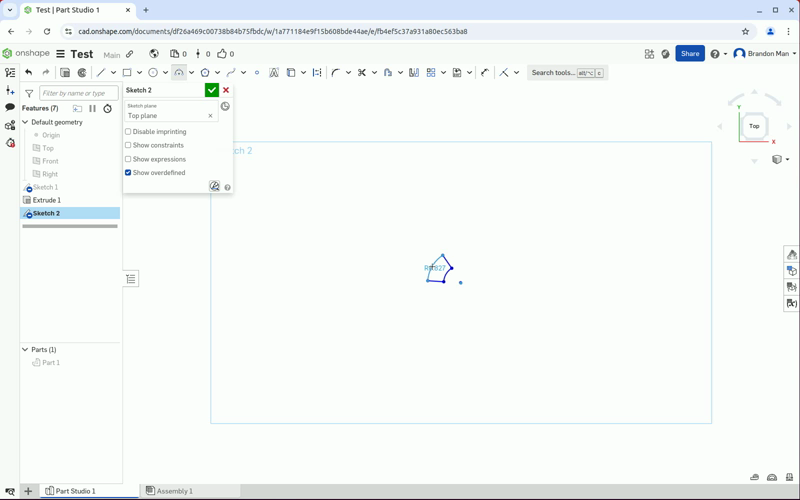
key_up(shift)
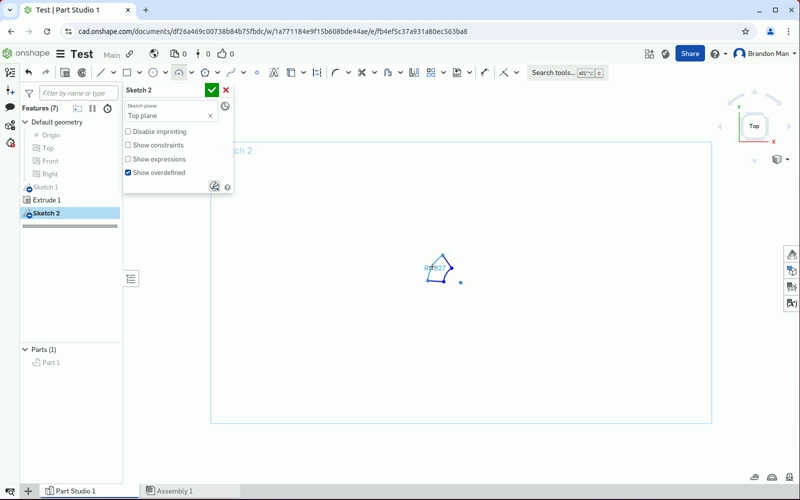
key(esc)
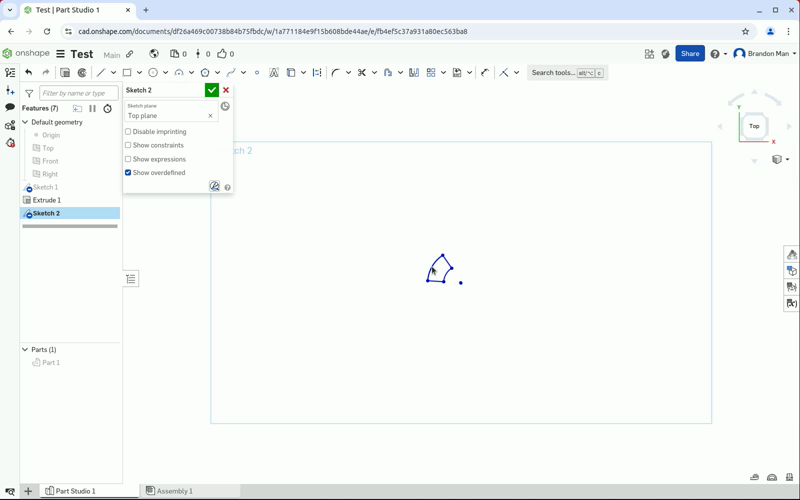
mouse_move(443, 268)
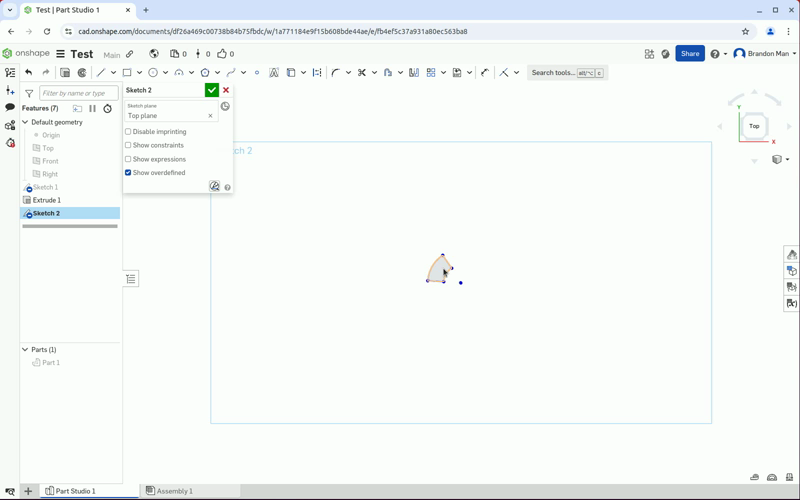
scroll(6)
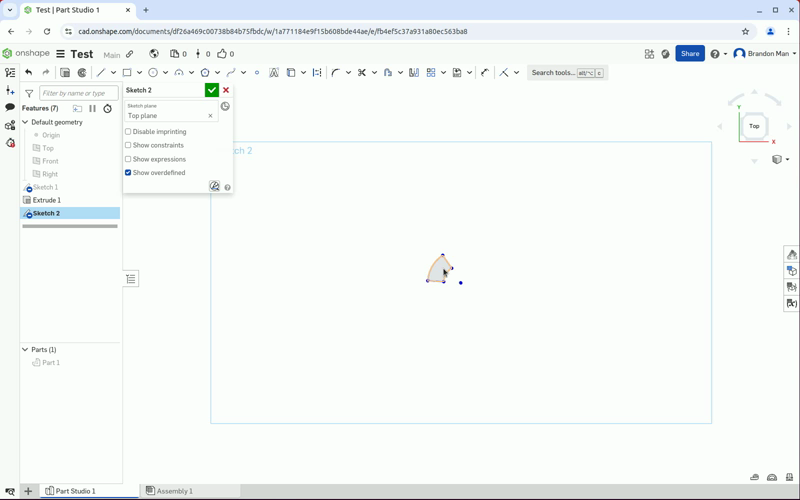
scroll(6)
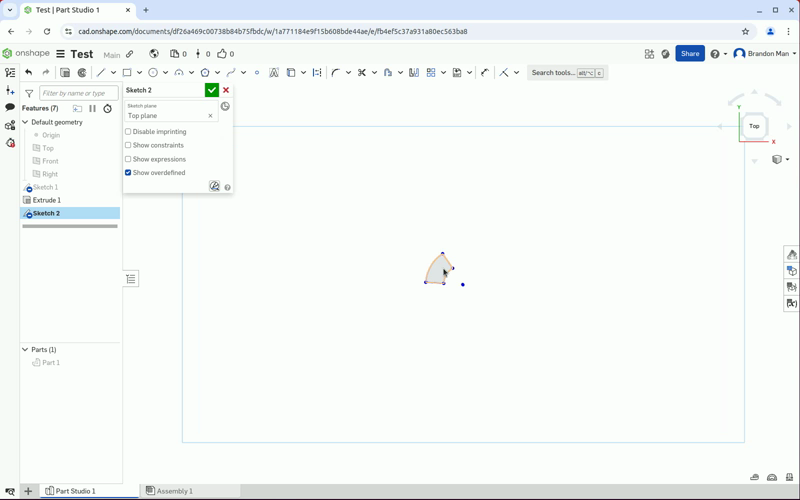
scroll(6)
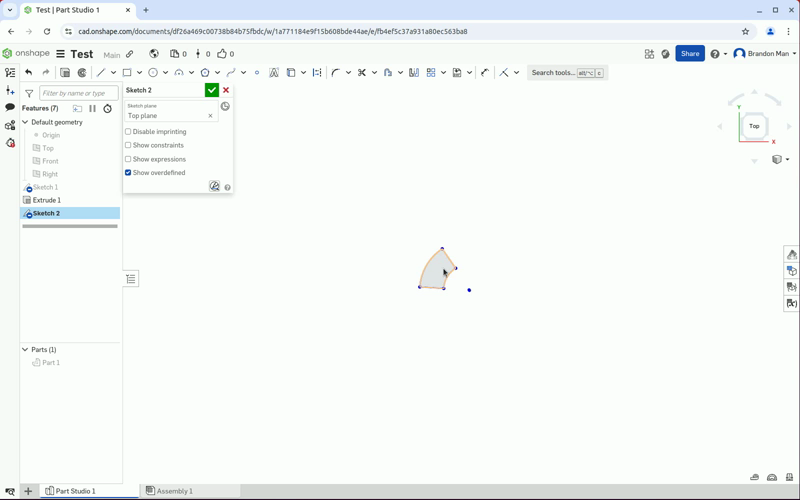
scroll(6)
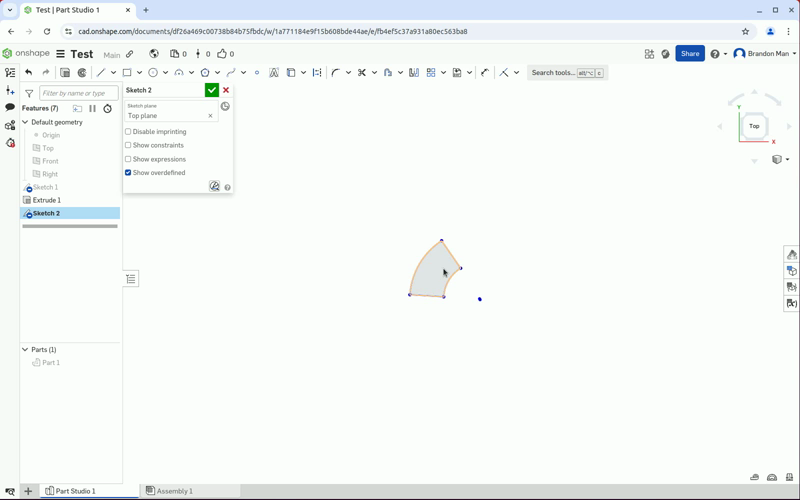
scroll(6)
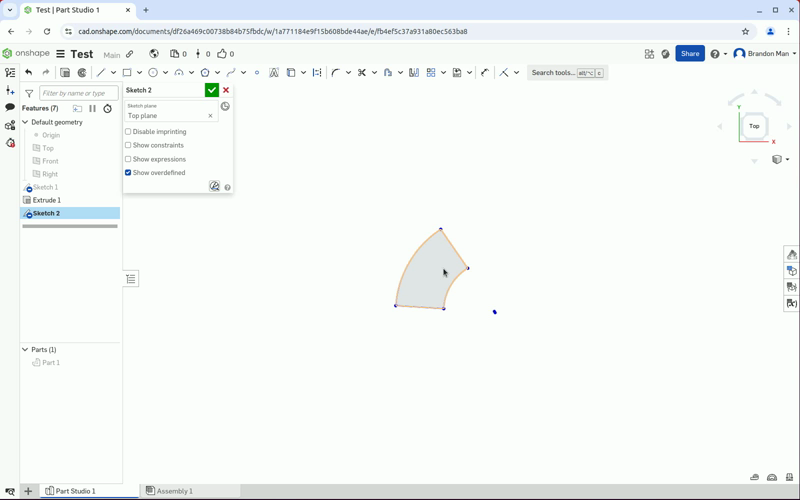
scroll(6)
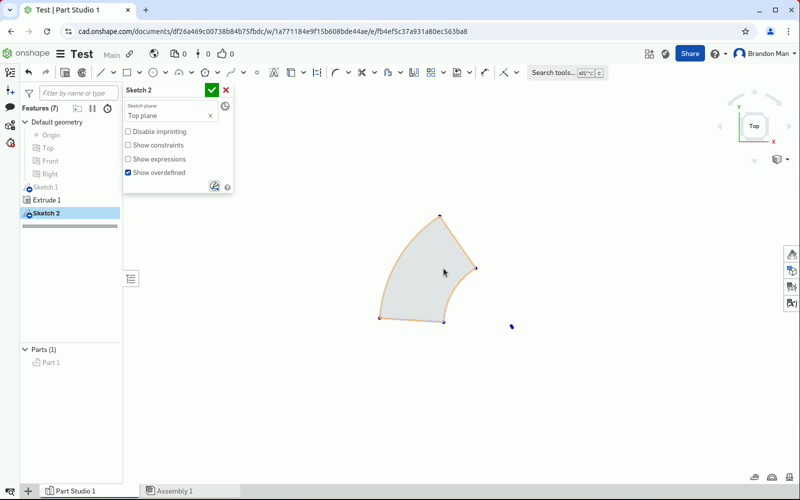
scroll(6)
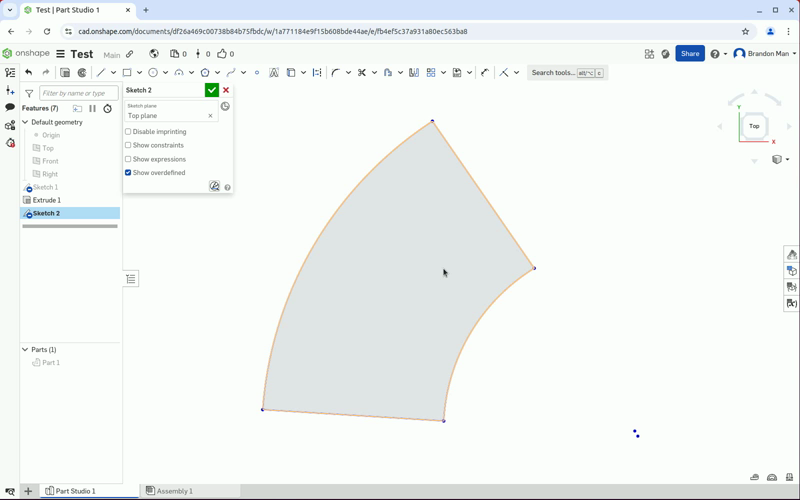
click(443, 268)
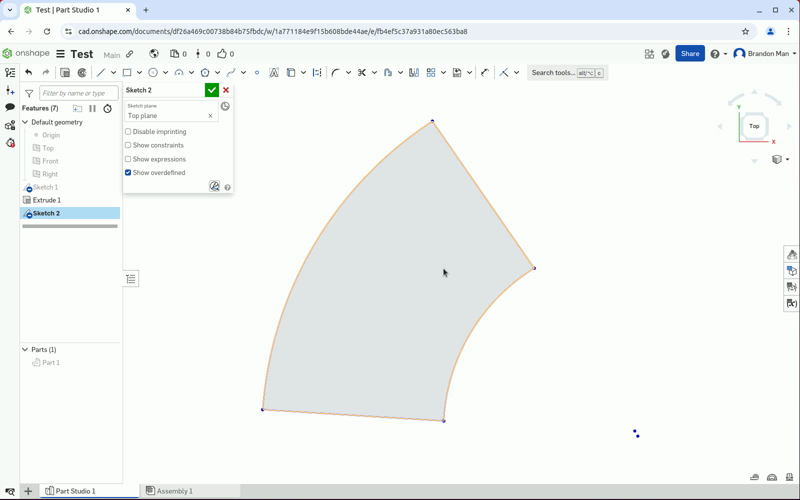
scroll(-6)
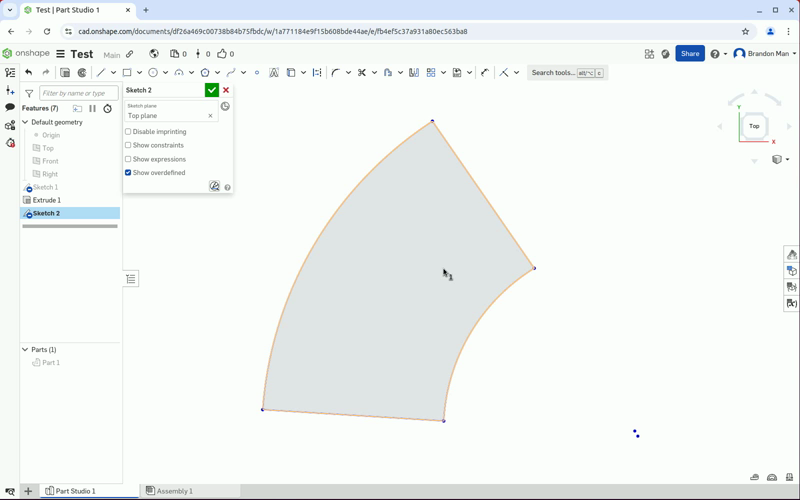
scroll(-6)
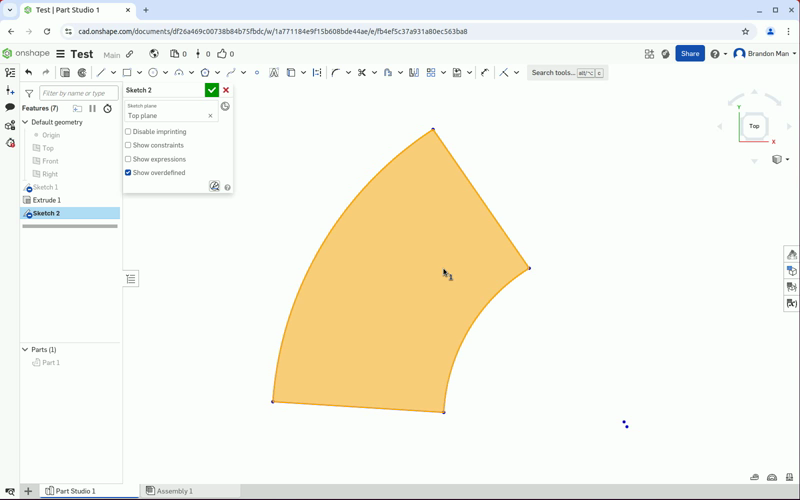
scroll(-6)
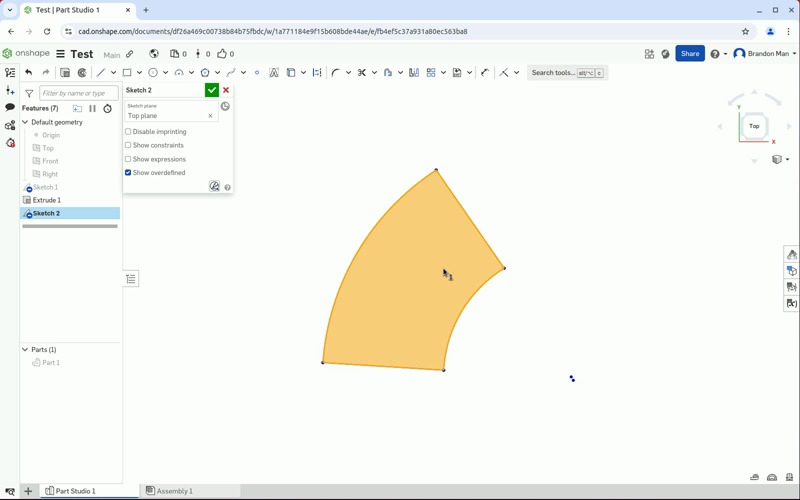
scroll(-6)
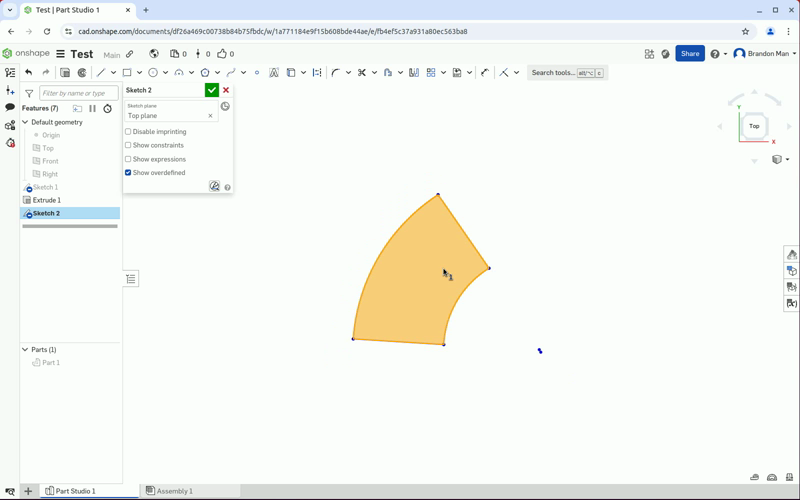
scroll(-6)
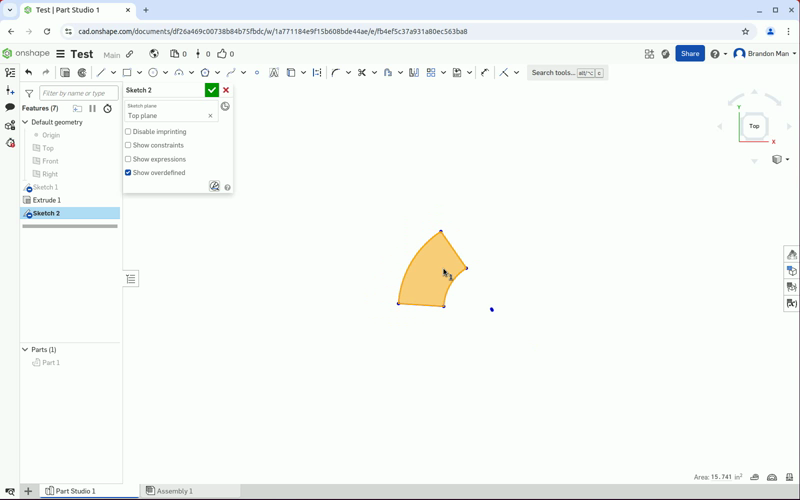
scroll(-6)
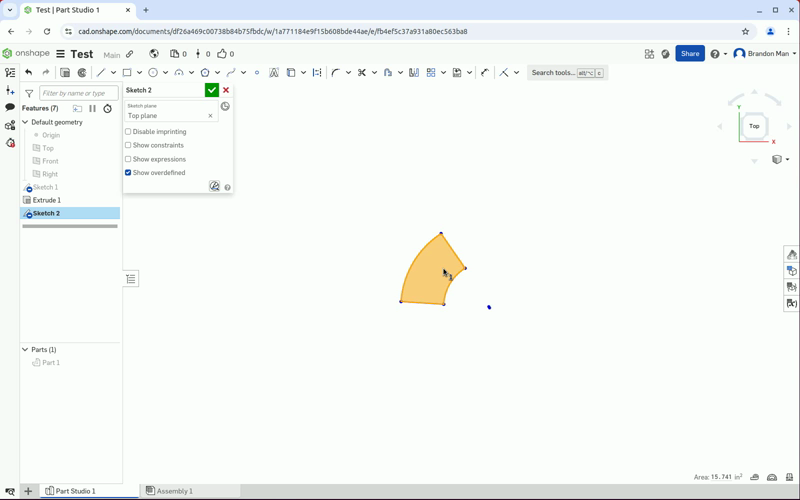
scroll(-6)
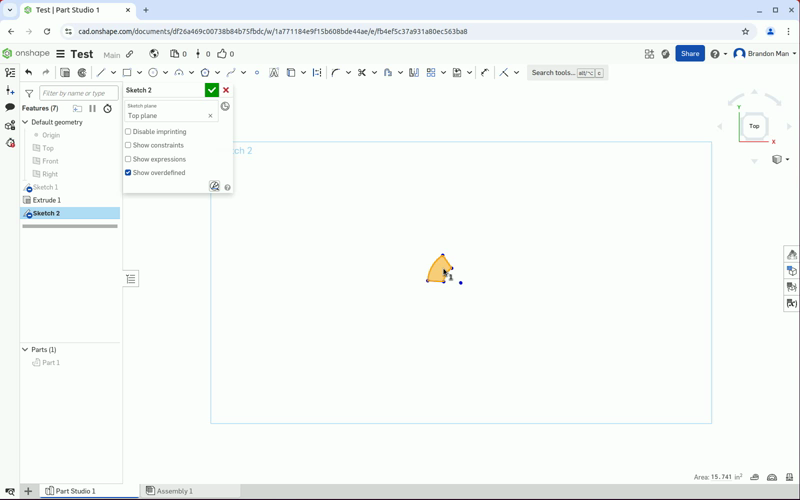
mouse_move(73, 352)
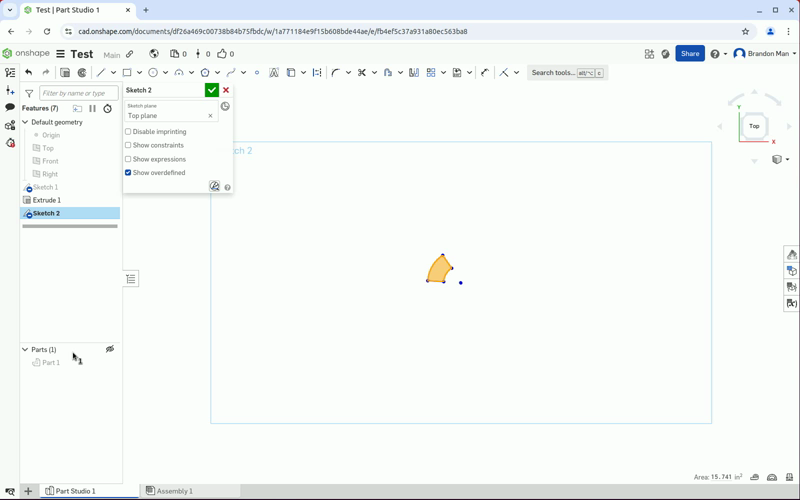
key(shift+y)
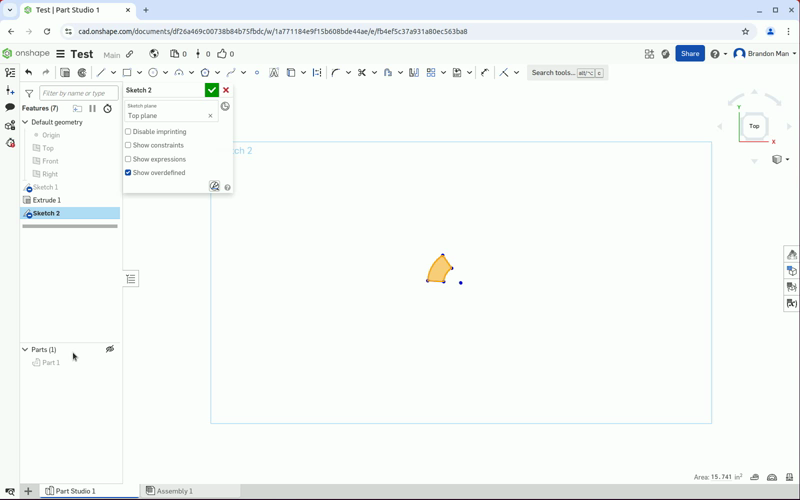
key(shift+e)
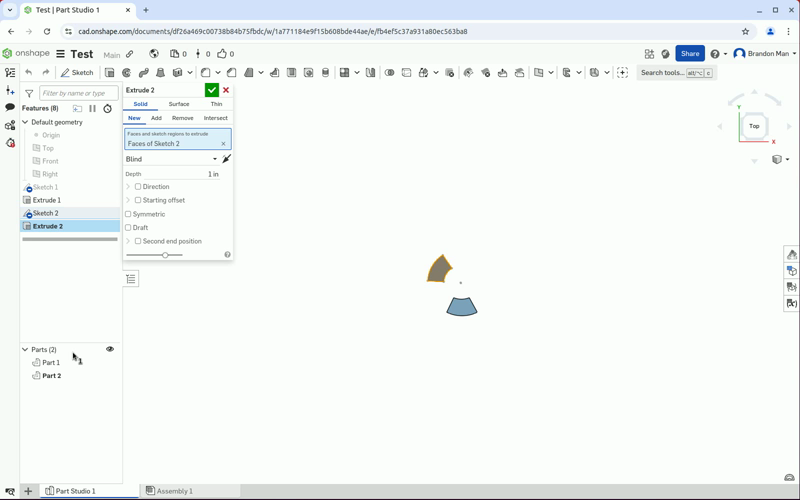
mouse_move(143, 106)
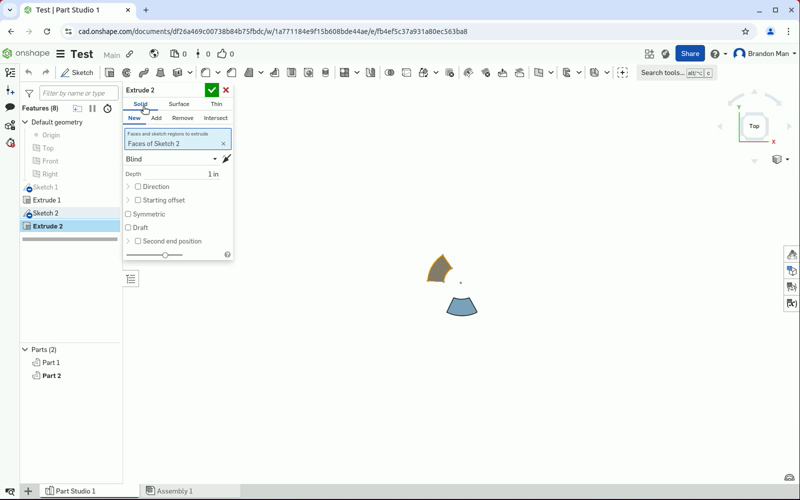
click(143, 106)
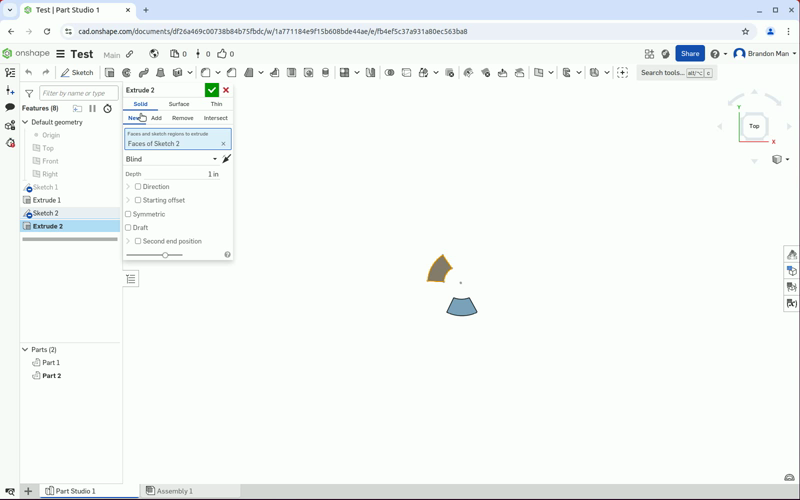
mouse_move(137, 120)
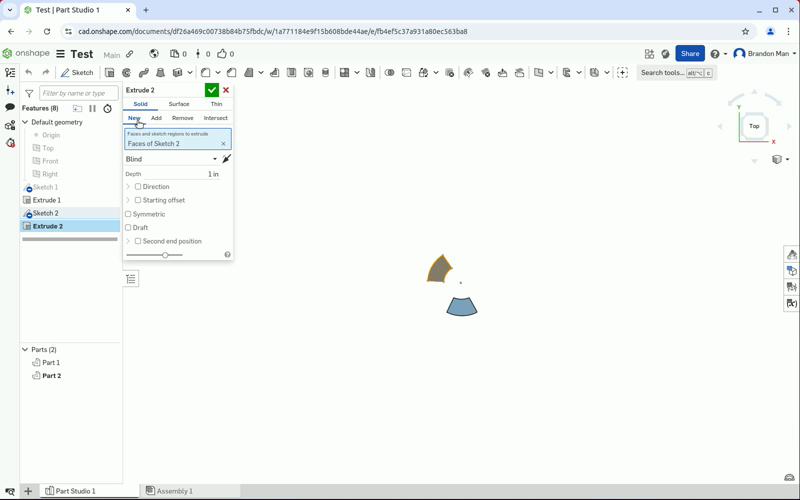
click(137, 120)
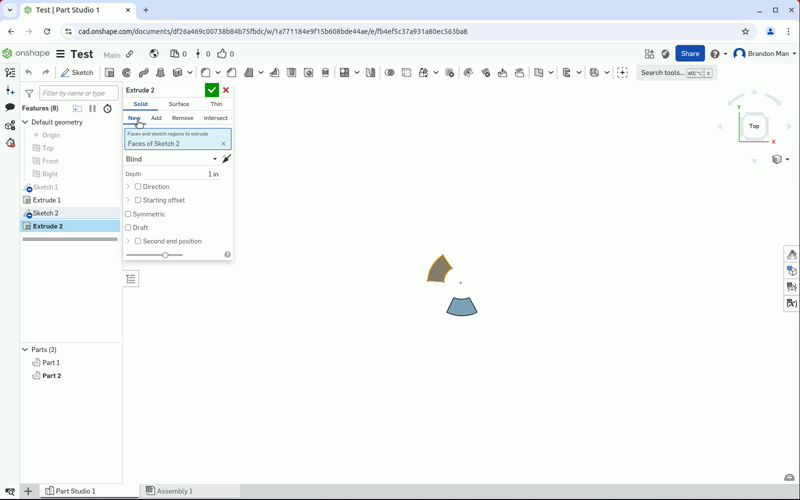
key(tab, 4)
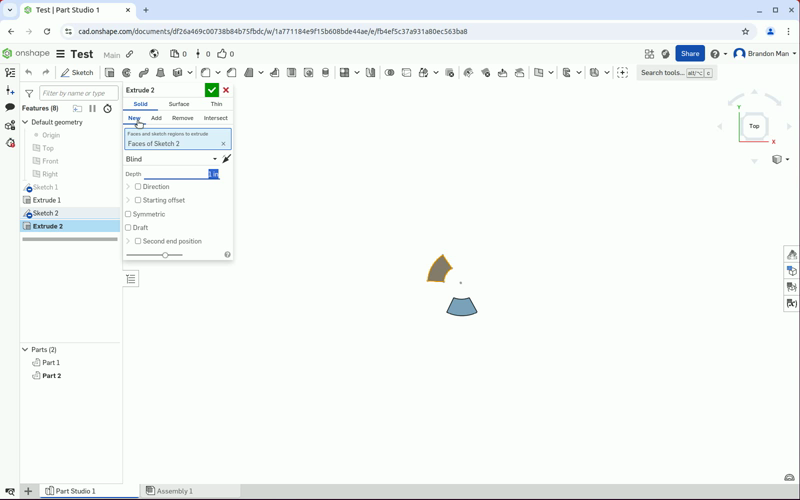
text(11.554)
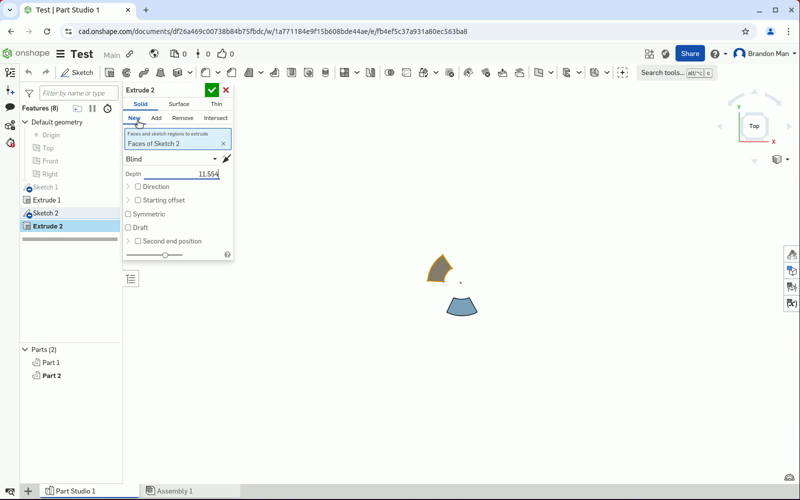
key(enter)
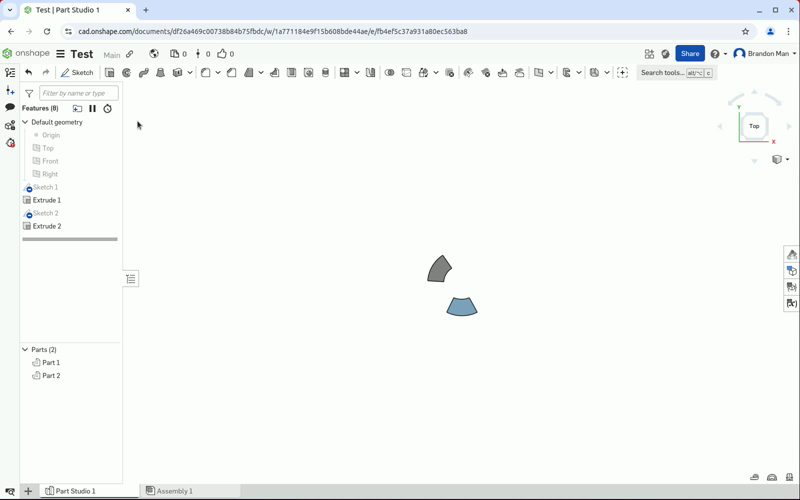
key(shift+h)
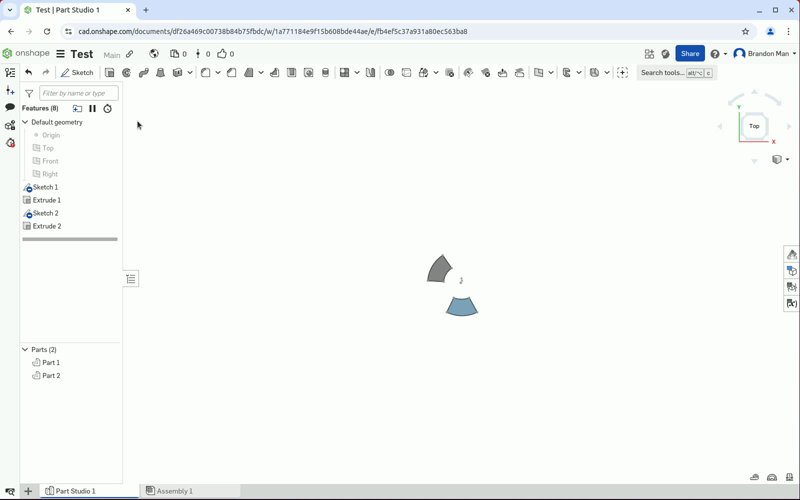
key(shift+h)
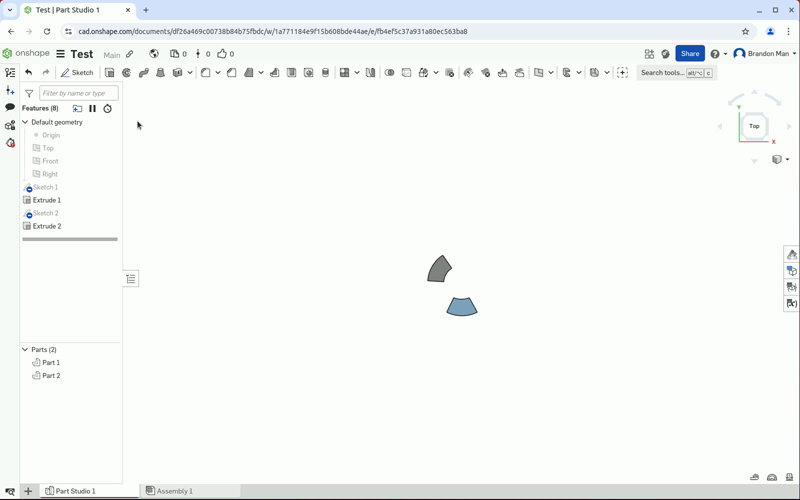
mouse_move(73, 189)
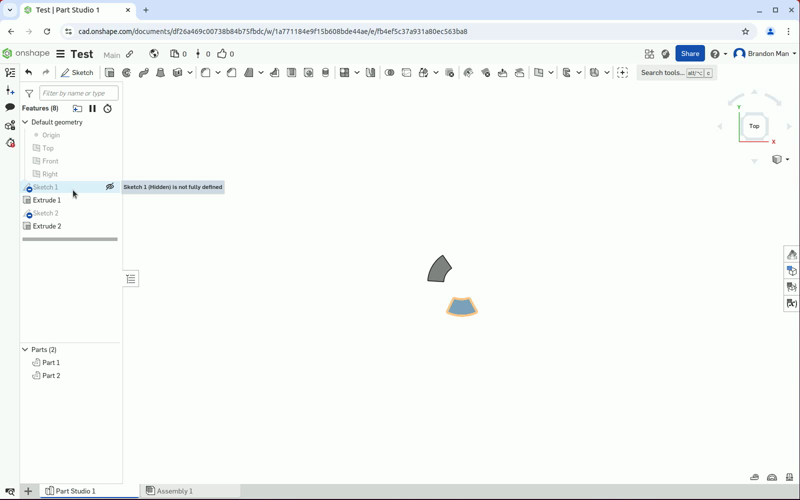
click(73, 189)
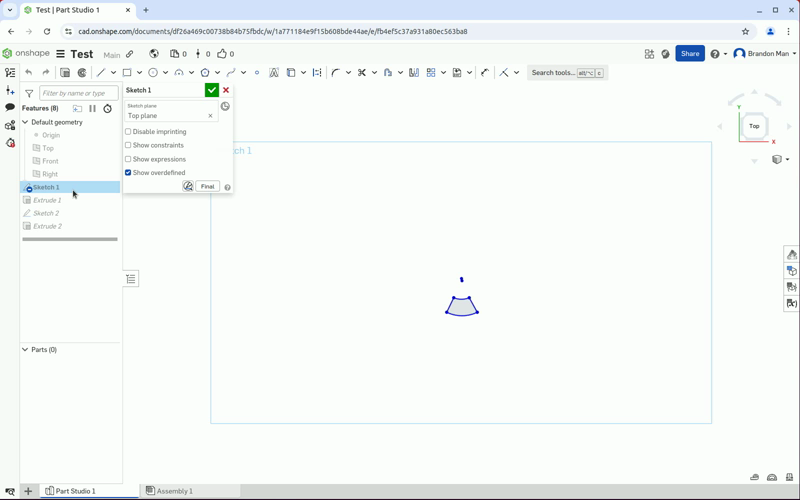
mouse_move(229, 92)
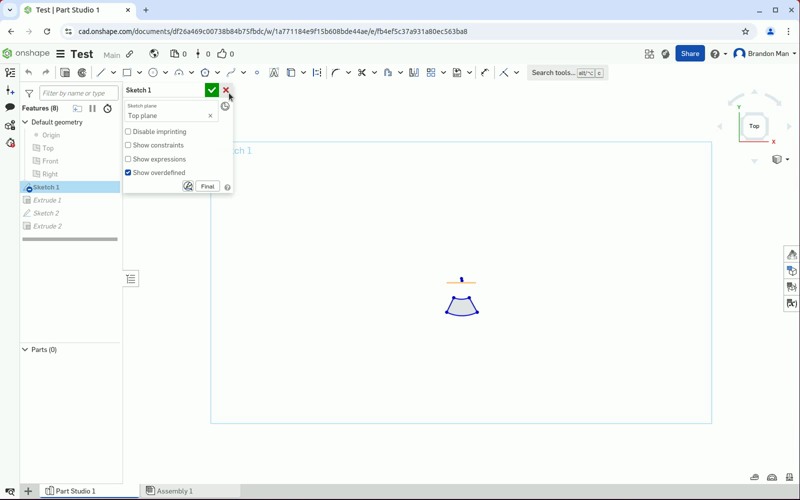
click(229, 92)
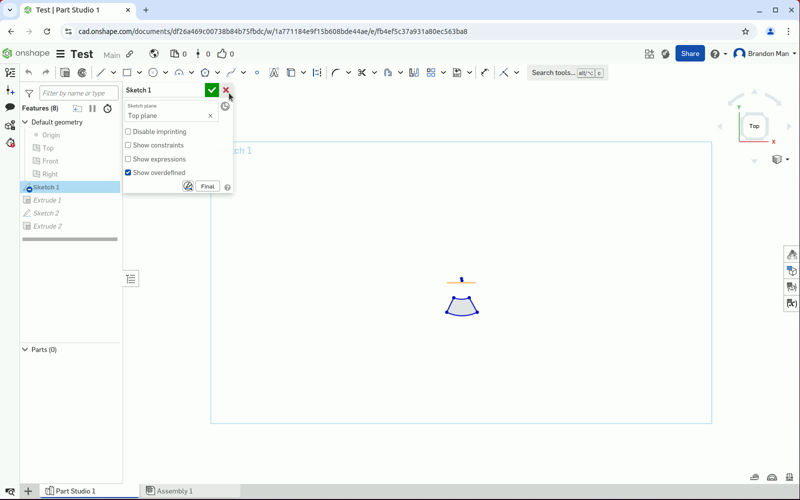
key(shift+s)
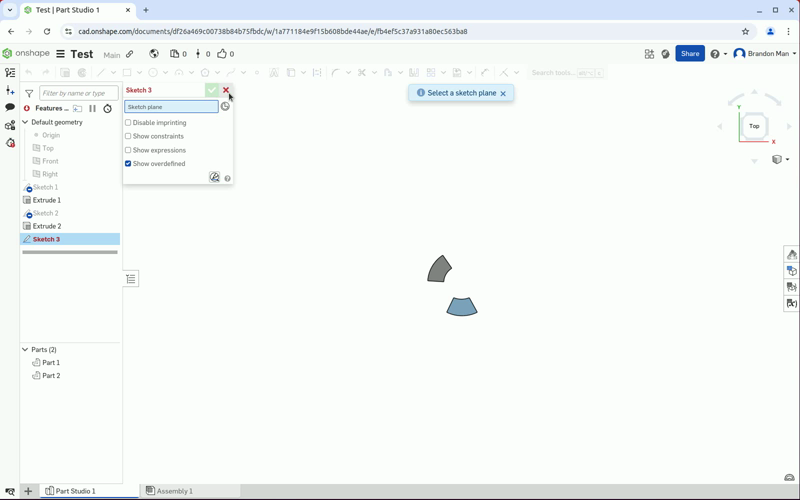
mouse_move(73, 150)
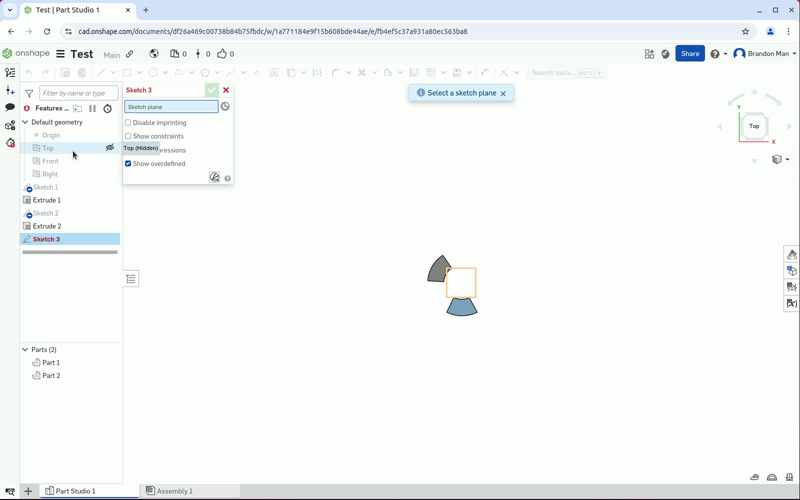
click(73, 150)
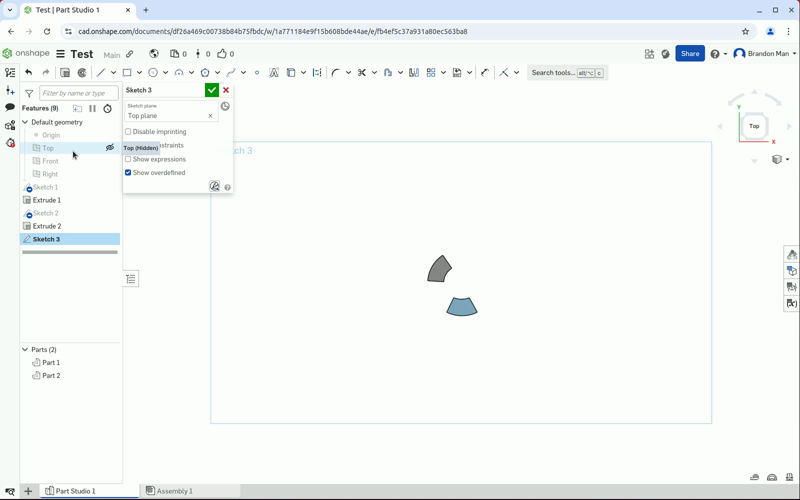
mouse_move(73, 352)
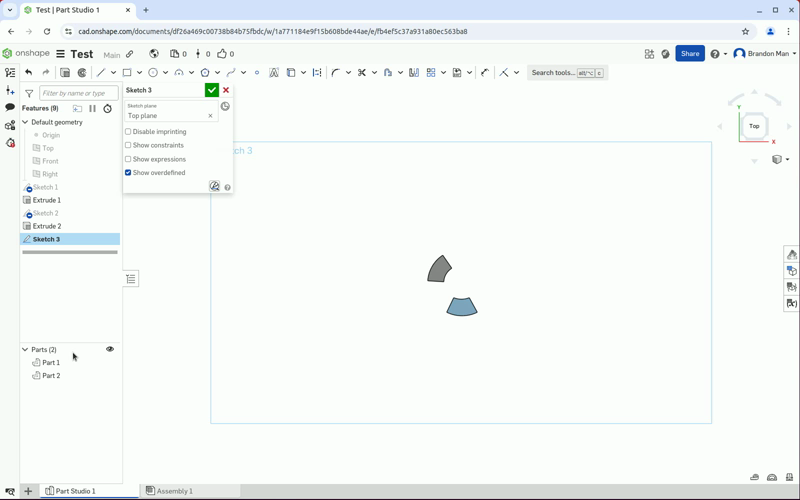
key(y)
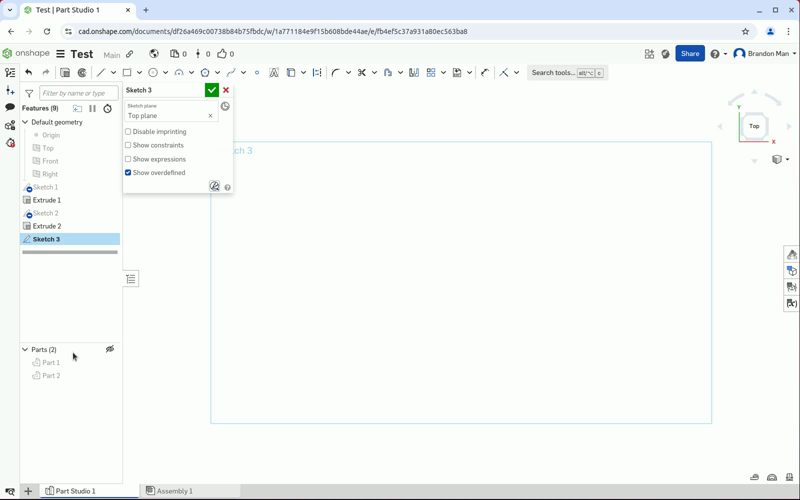
key(a)
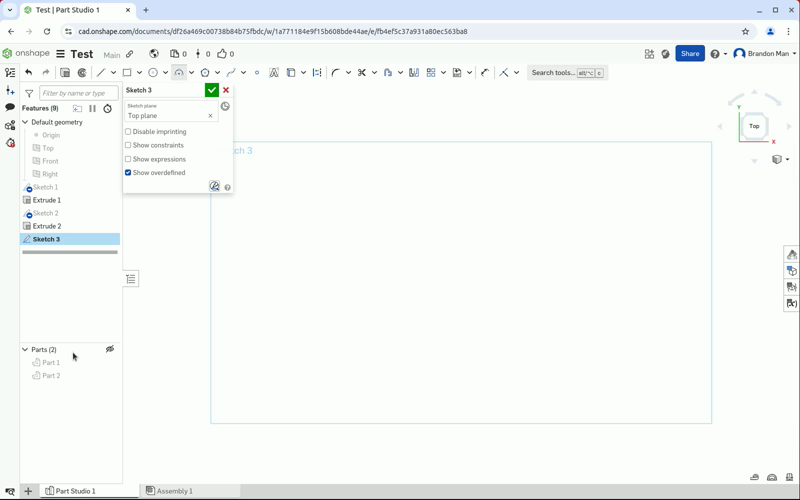
key_down(shift)
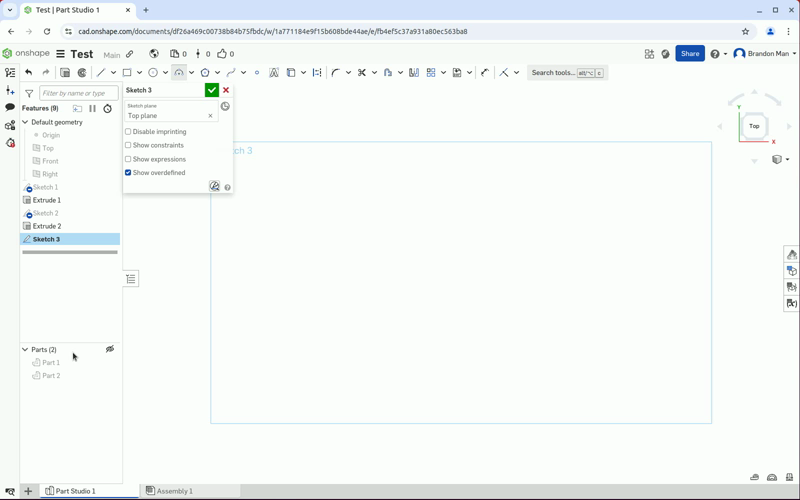
mouse_move(470, 268)
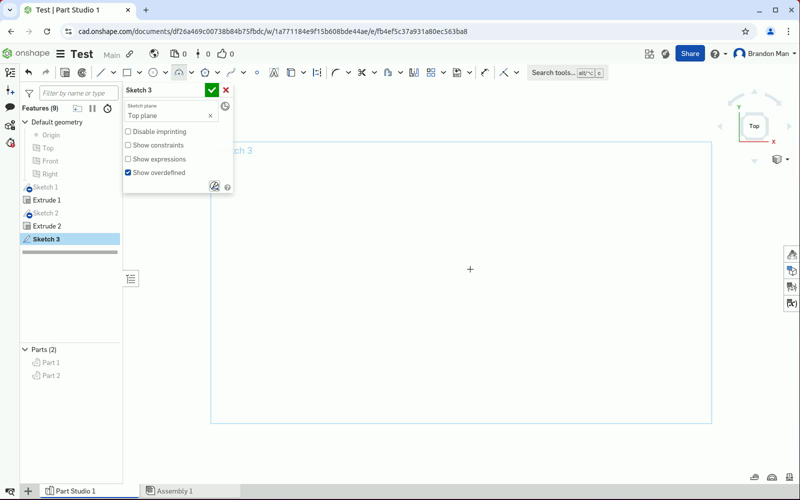
click(470, 268)
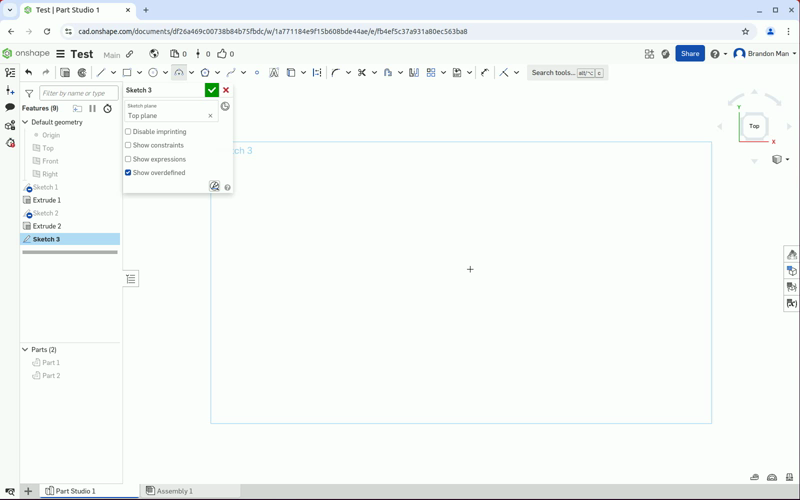
key_up(shift)
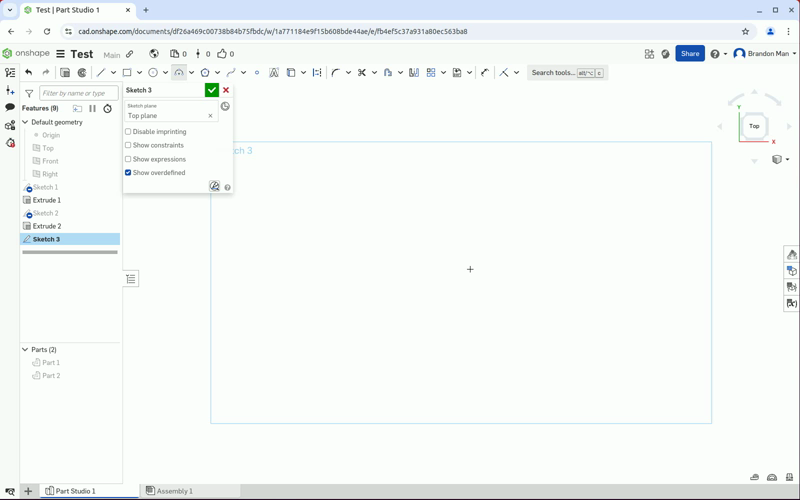
key_down(shift)
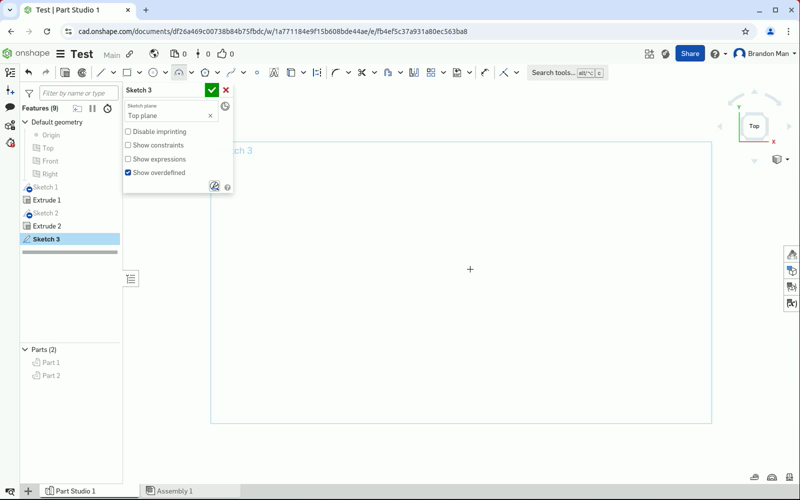
mouse_move(477, 282)
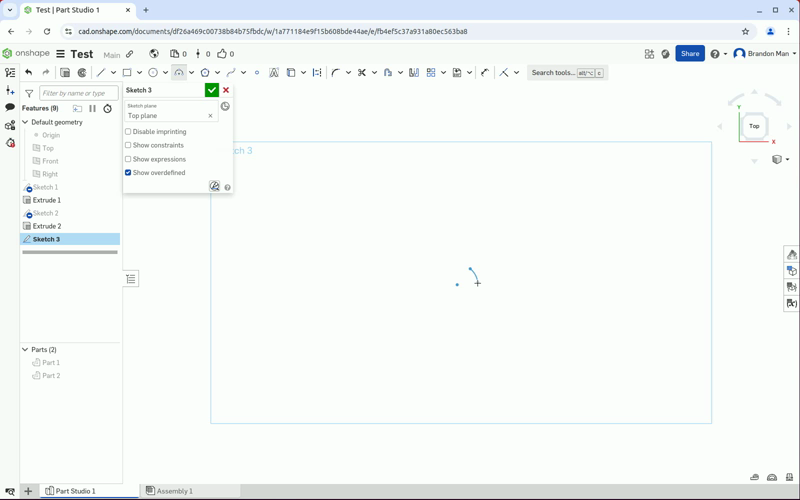
click(477, 282)
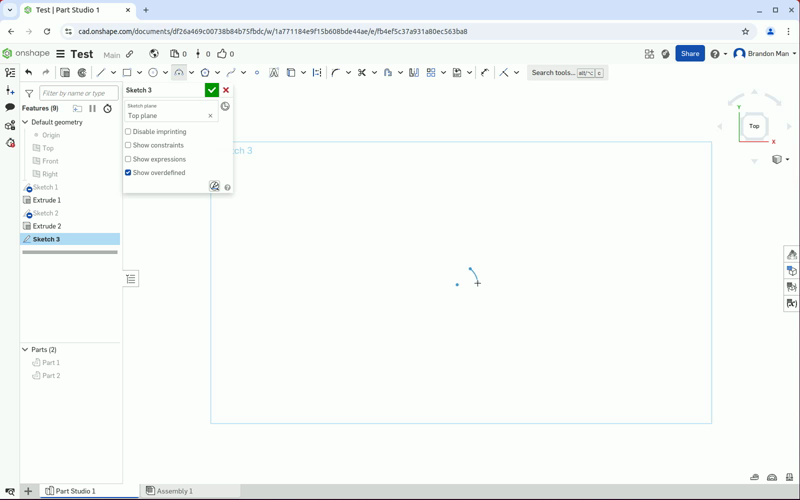
mouse_move(475, 274)
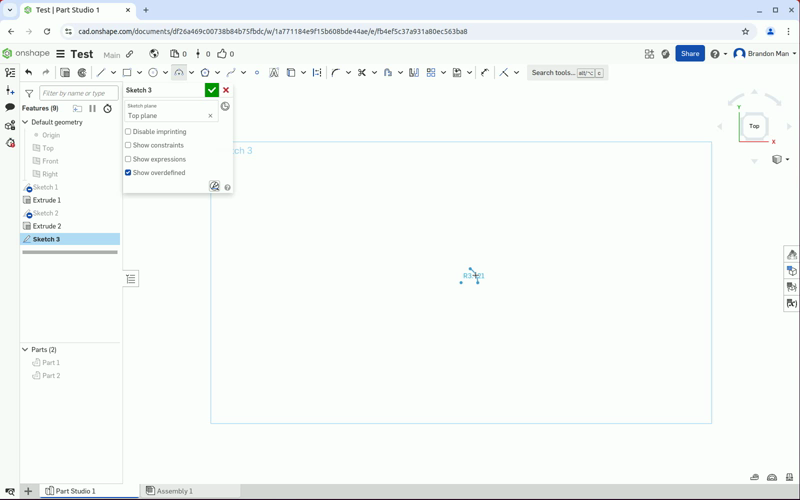
click(475, 274)
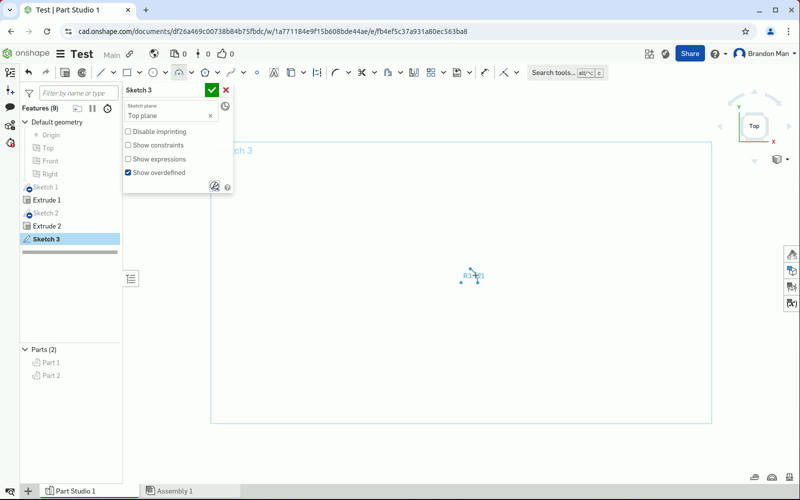
key_up(shift)
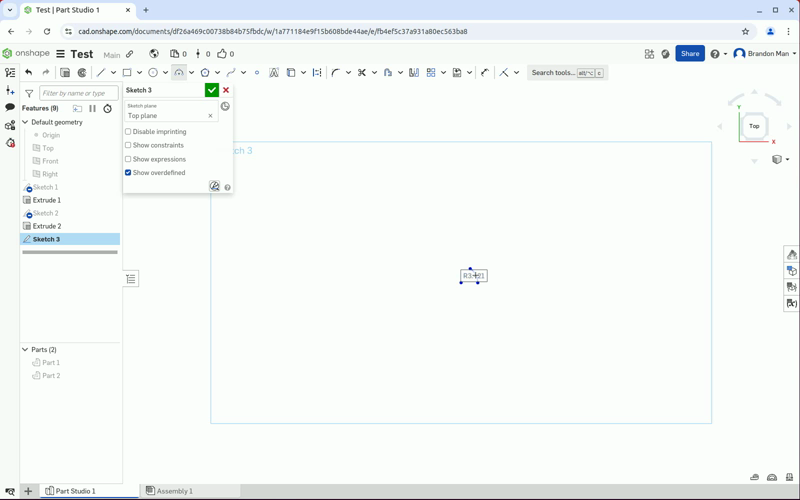
key(esc)
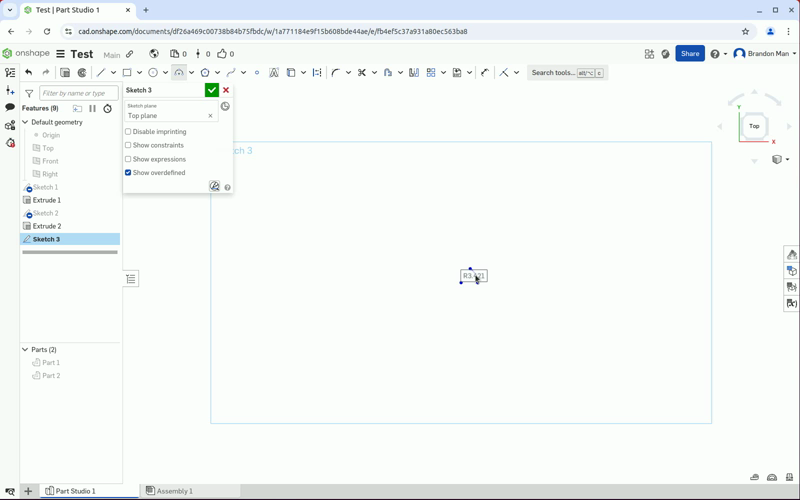
key(l)
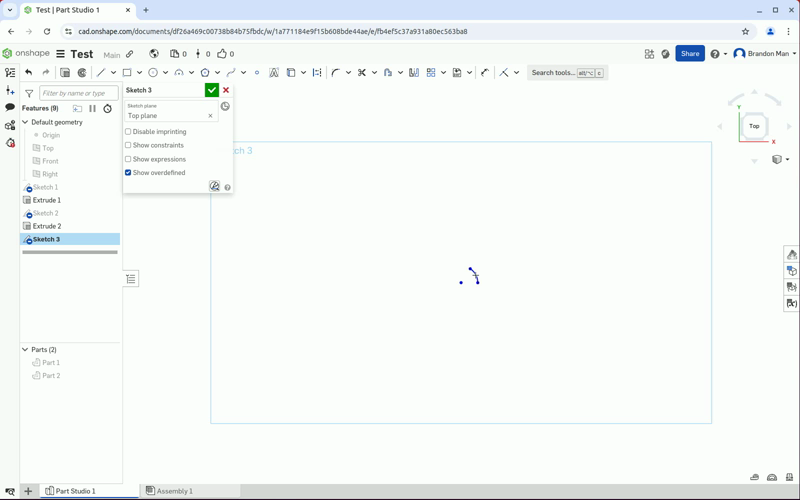
mouse_move(477, 282)
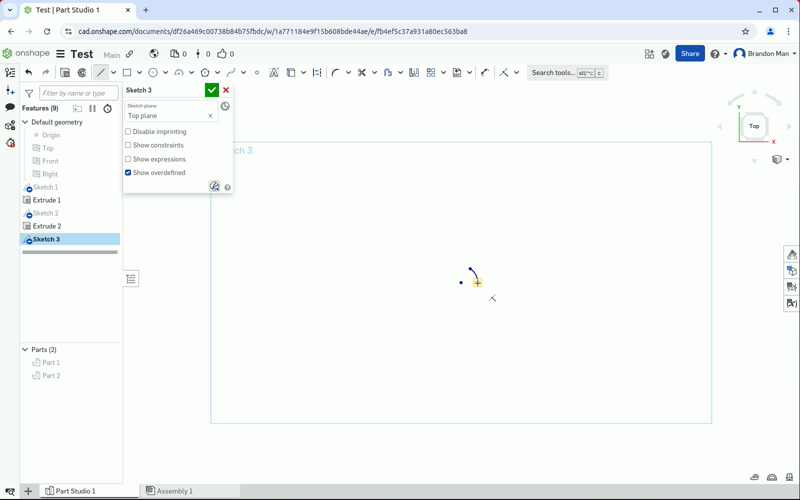
click(477, 282)
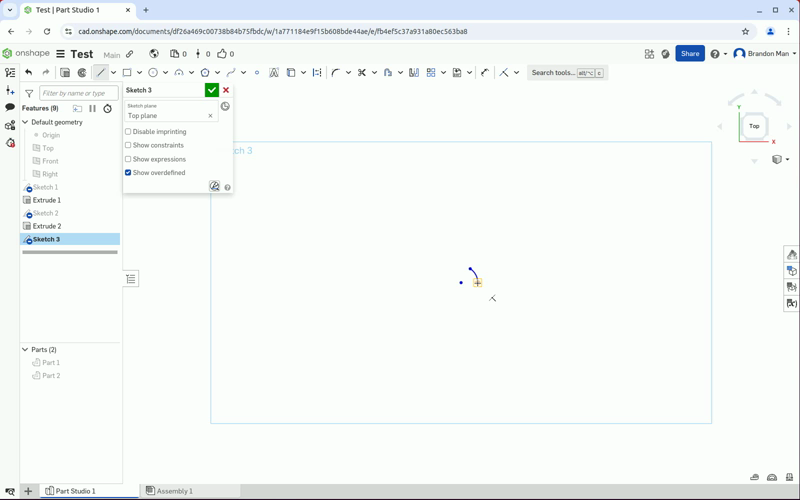
key_down(shift)
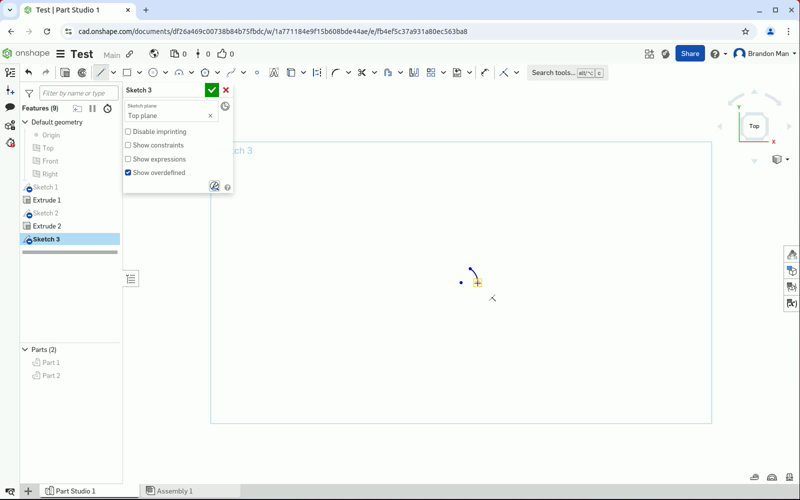
mouse_move(507, 282)
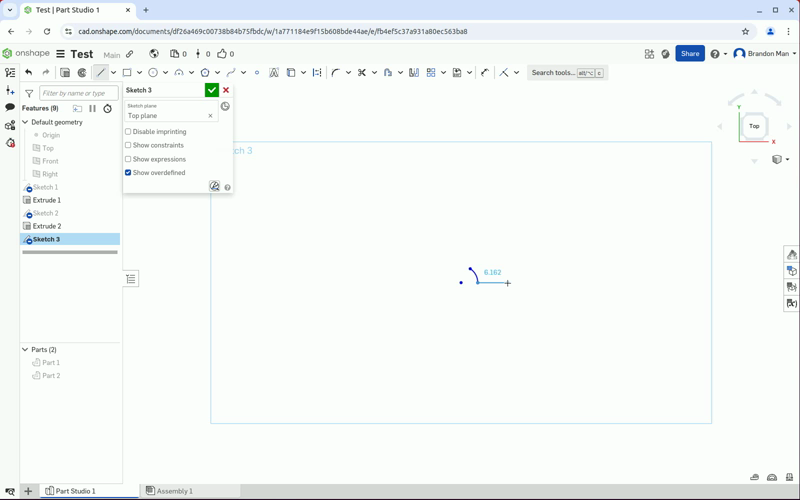
mouse_move(494, 281)
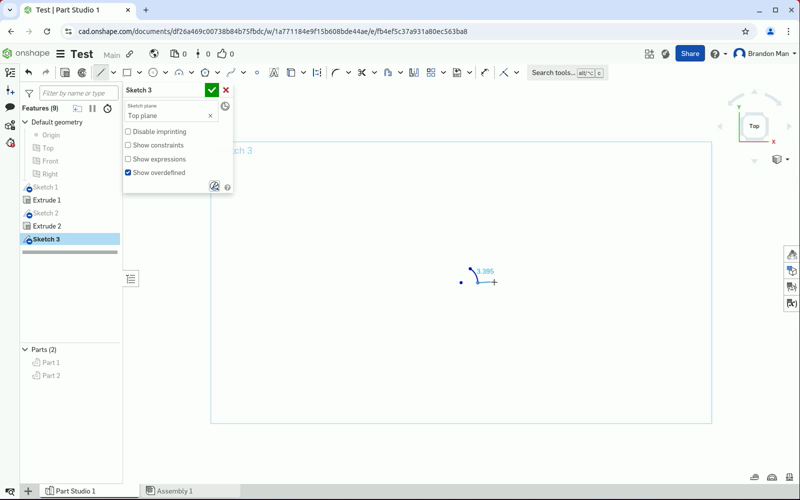
click(494, 281)
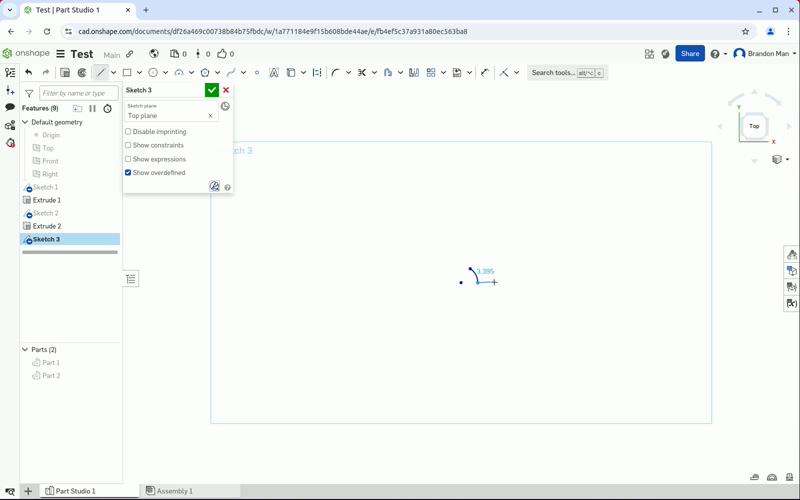
key_up(shift)
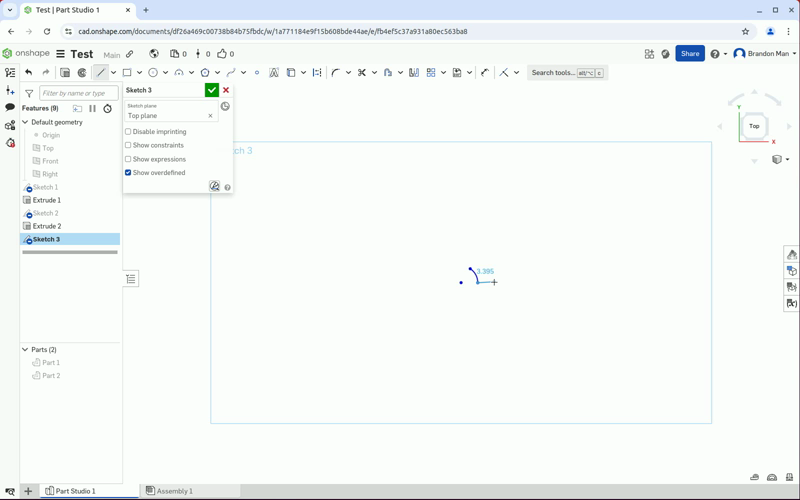
key(esc)
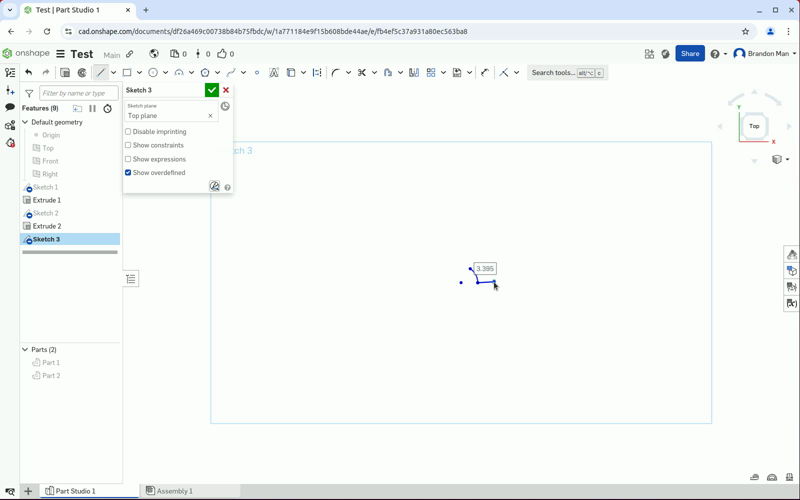
key(a)
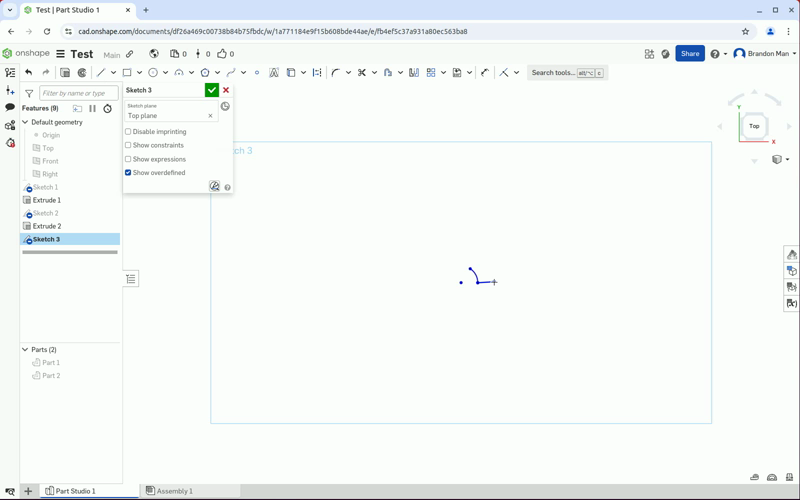
mouse_move(494, 281)
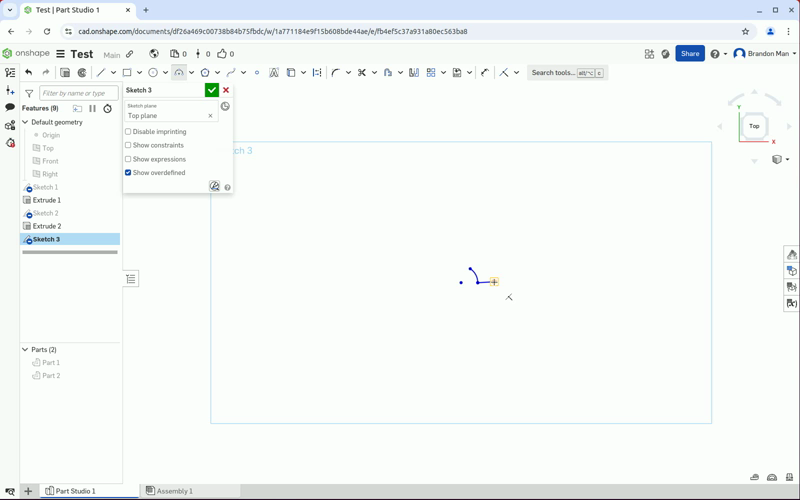
click(494, 281)
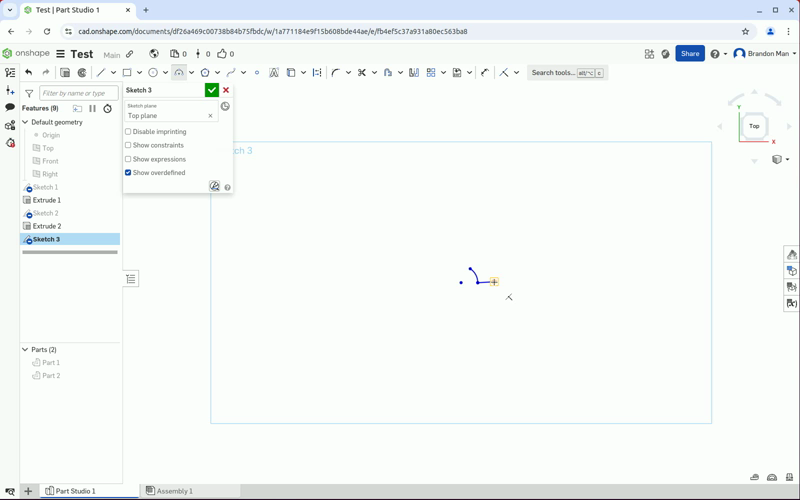
key_down(shift)
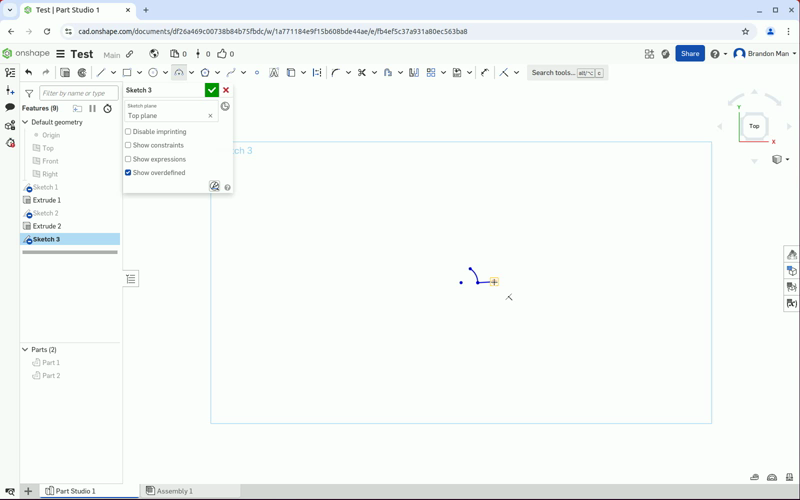
mouse_move(479, 255)
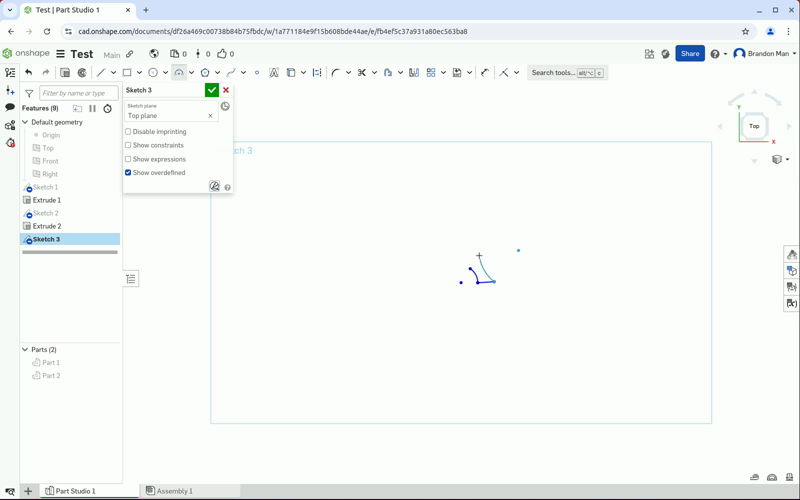
click(479, 255)
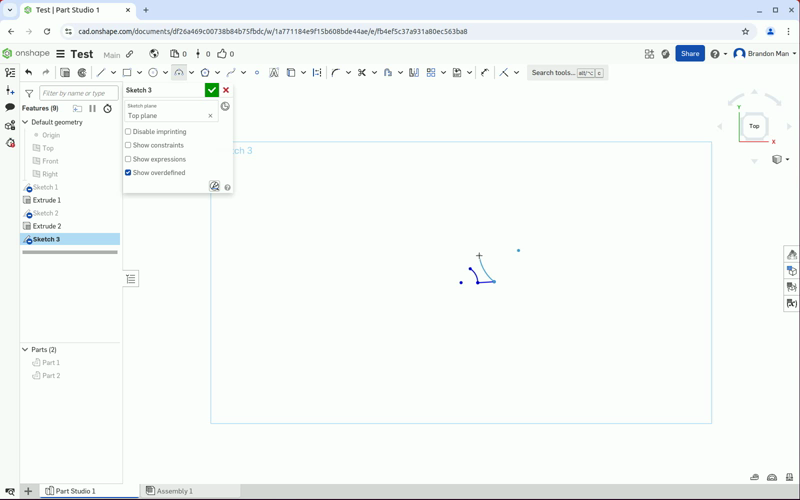
mouse_move(489, 266)
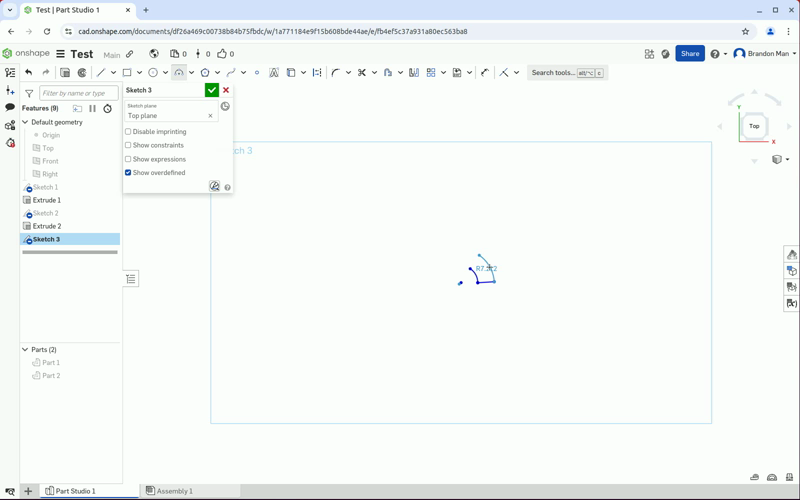
click(489, 266)
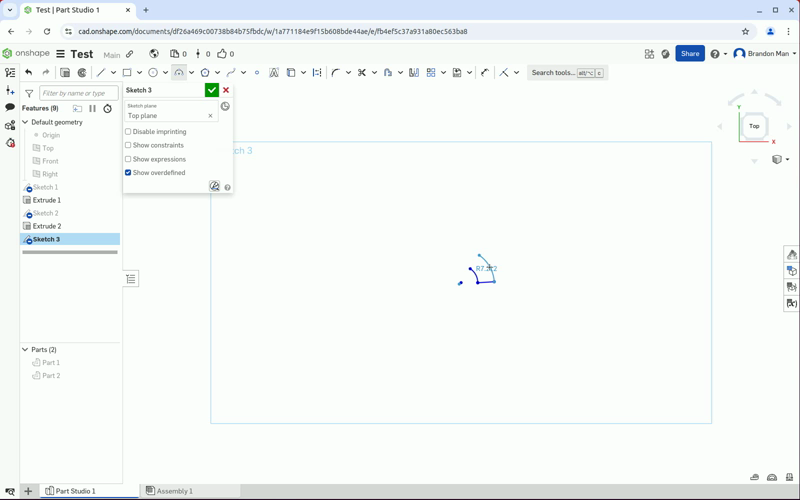
key_up(shift)
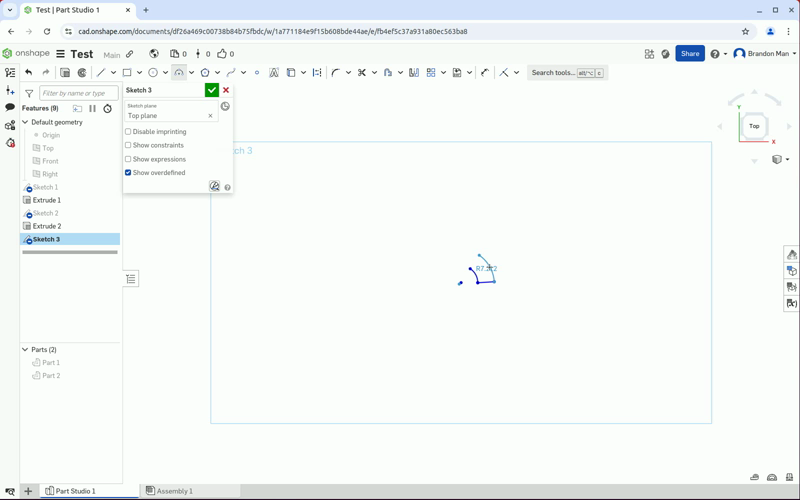
key(esc)
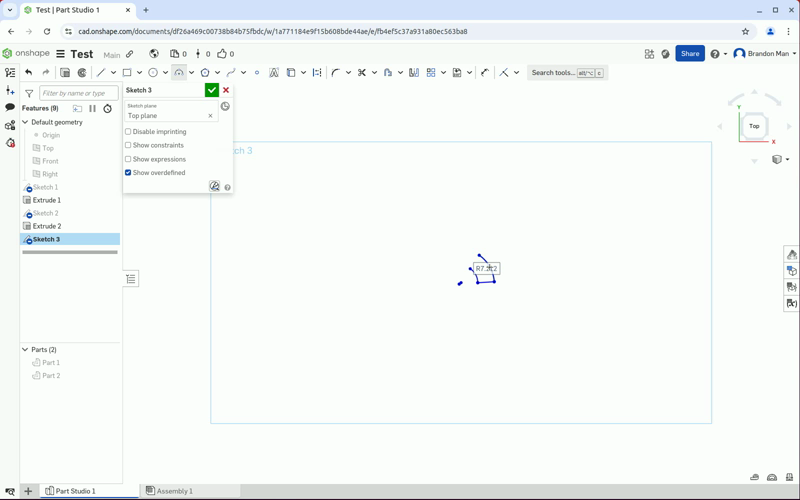
key(l)
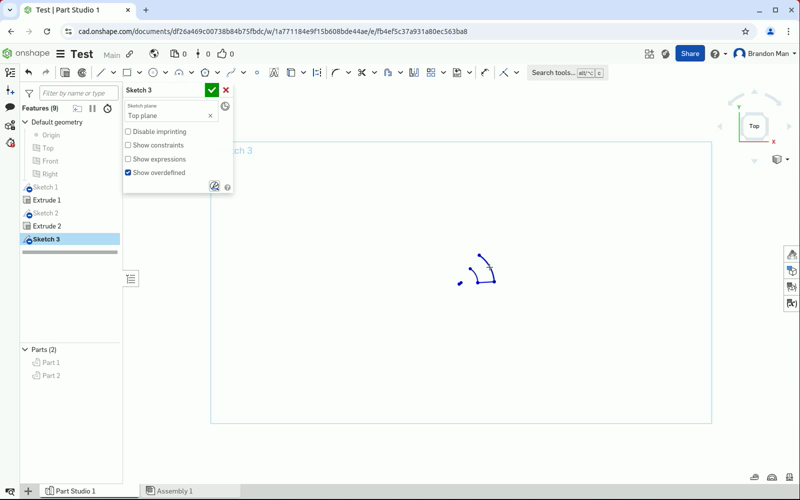
mouse_move(479, 255)
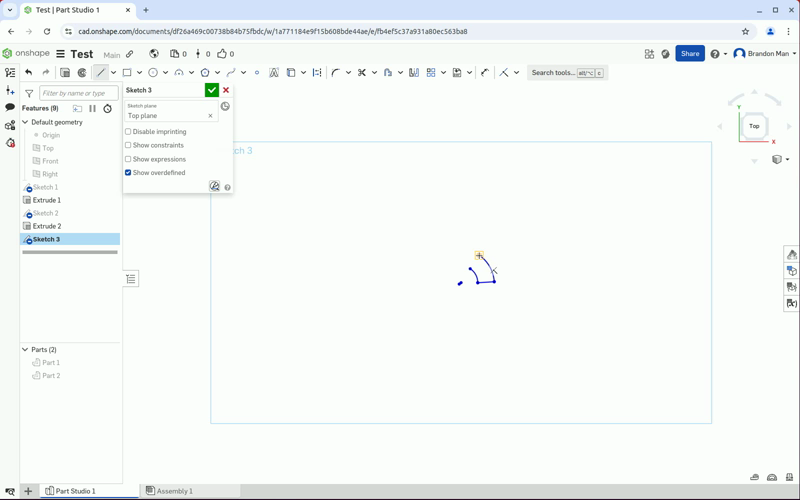
click(479, 255)
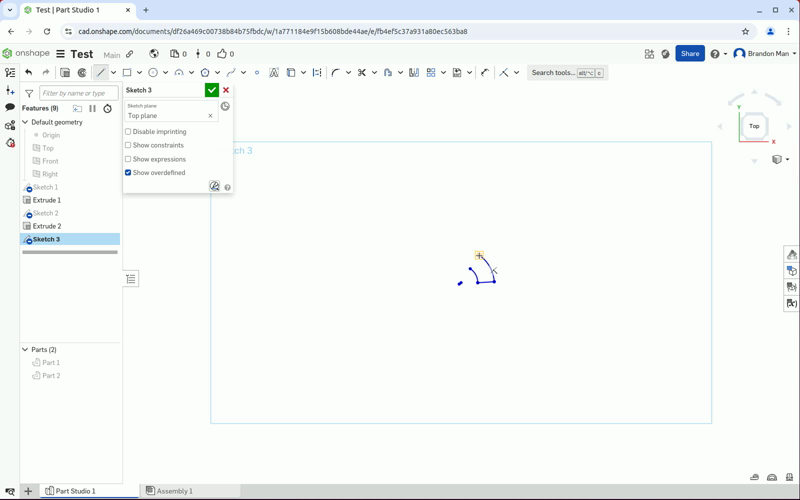
mouse_move(509, 255)
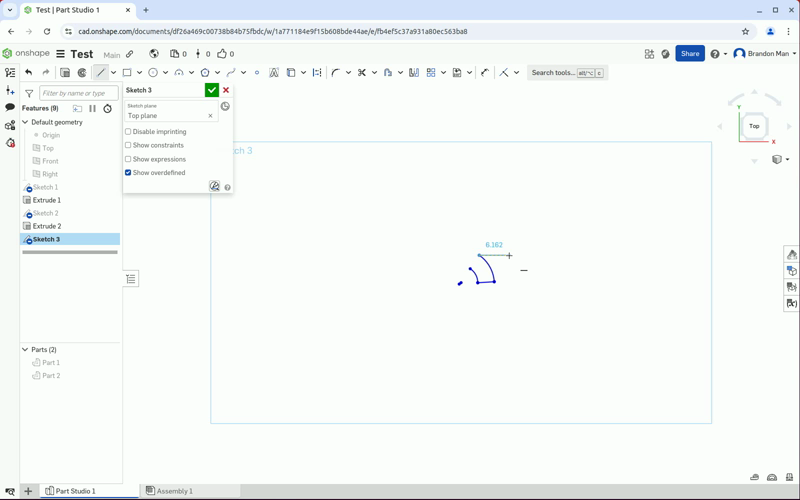
key_down(shift)
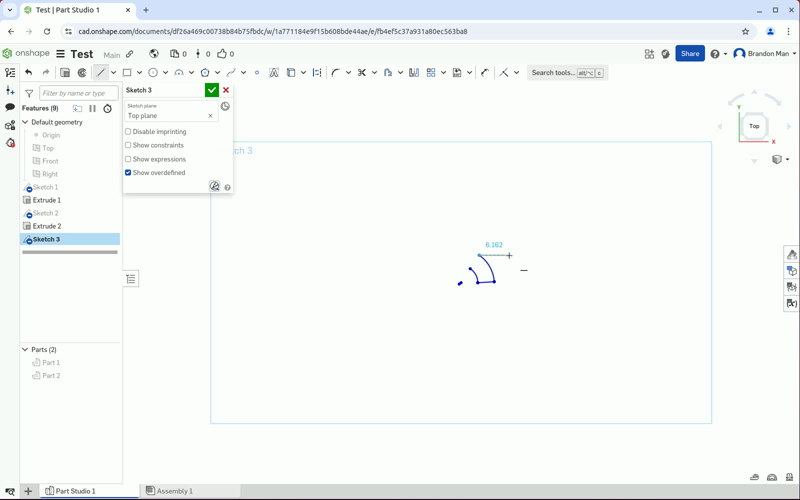
mouse_move(470, 268)
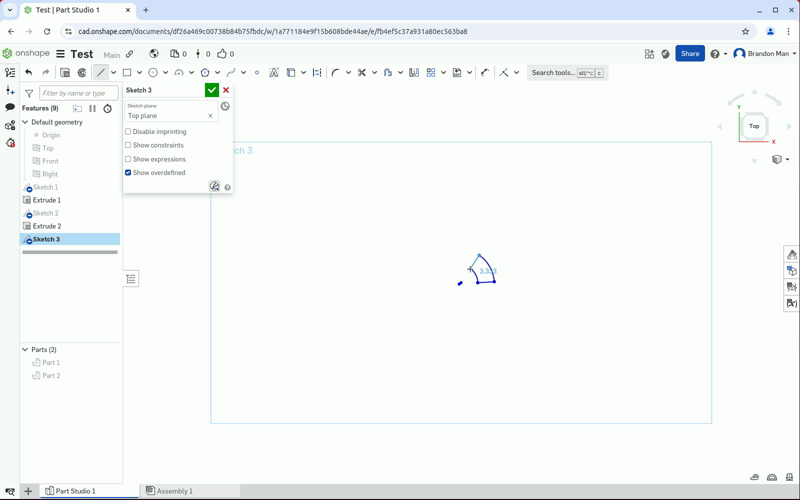
key_up(shift)
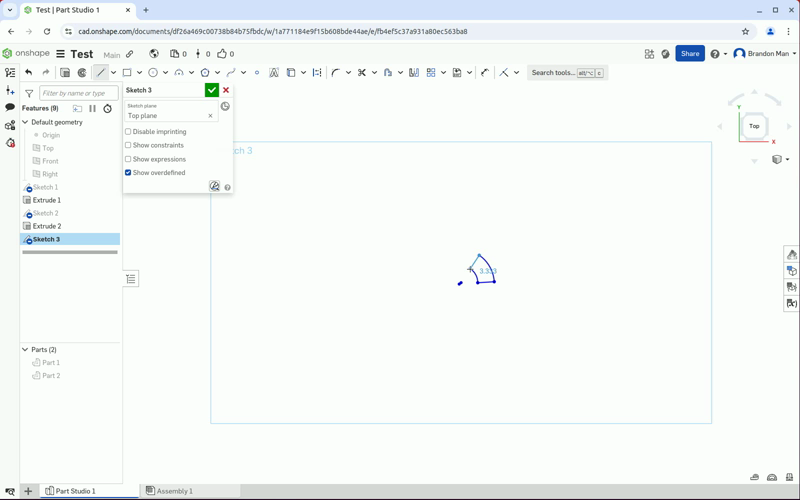
click(470, 268)
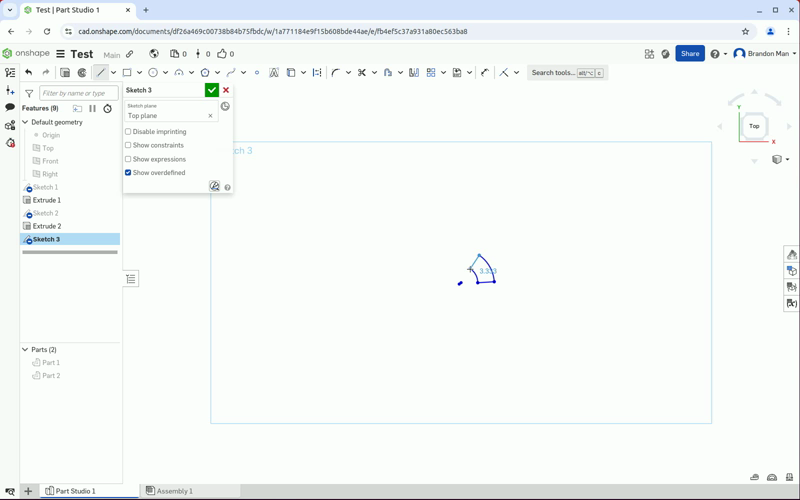
key(esc)
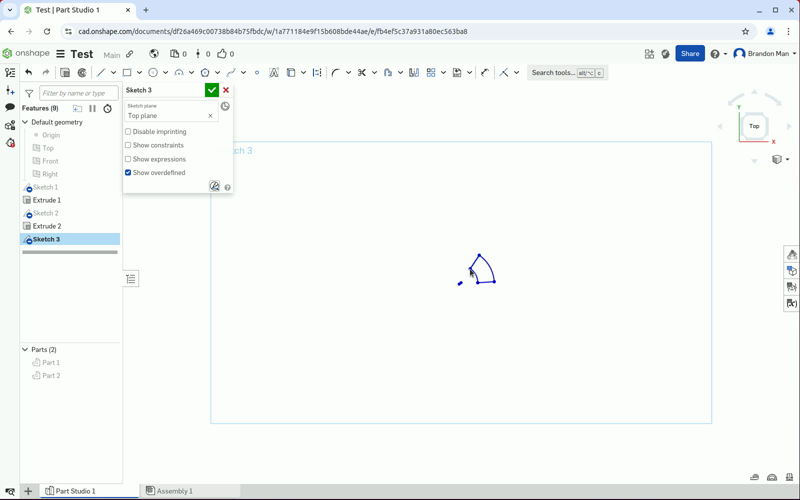
mouse_move(490, 280)
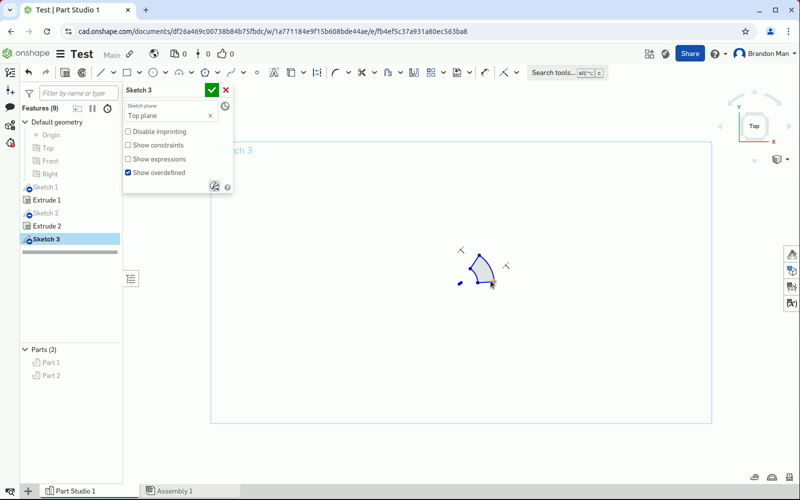
scroll(6)
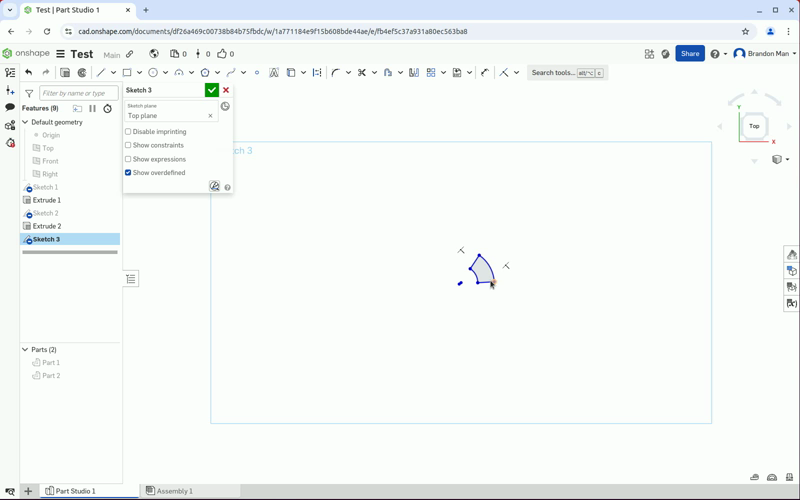
scroll(6)
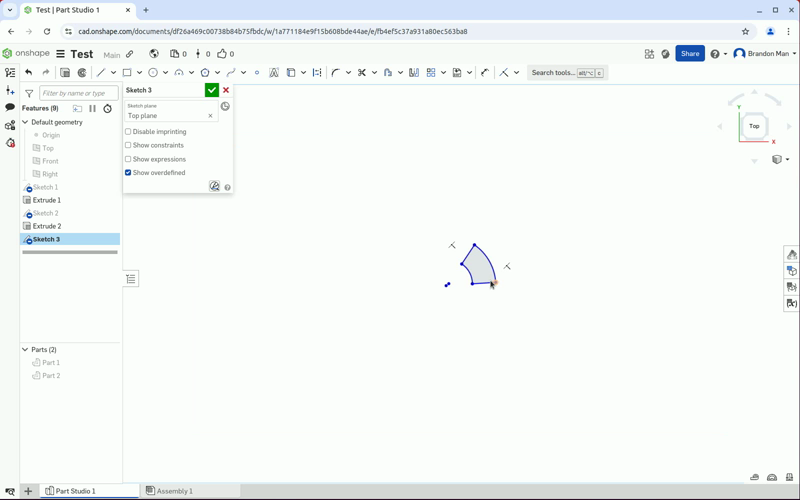
scroll(6)
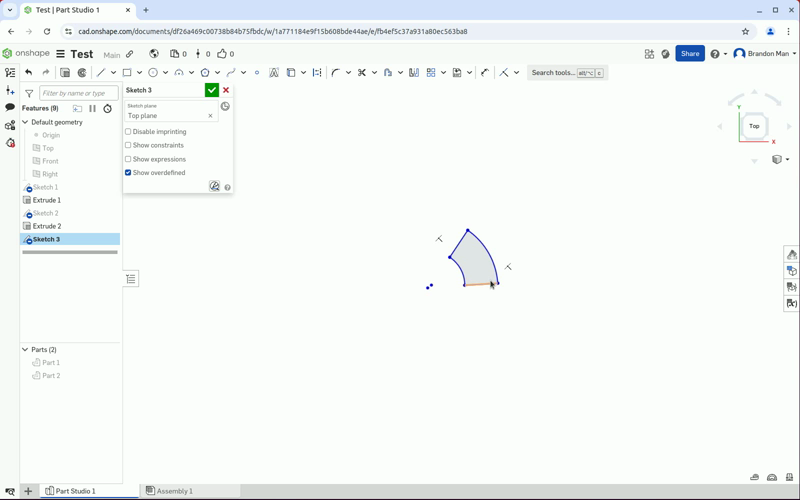
scroll(6)
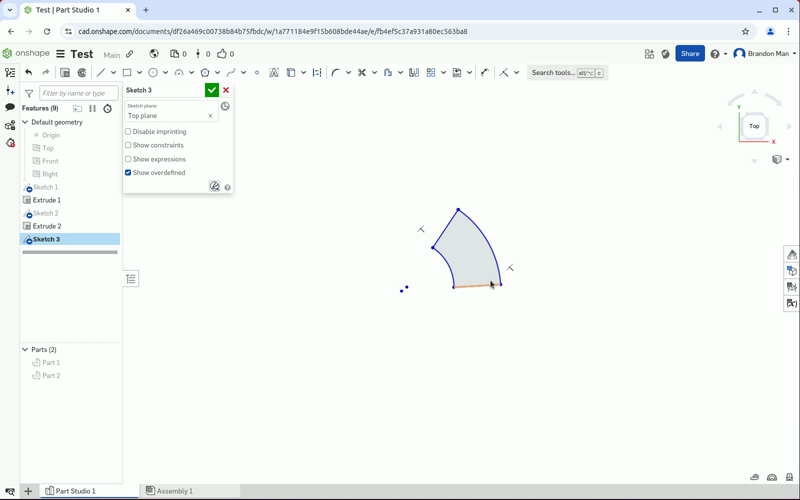
scroll(6)
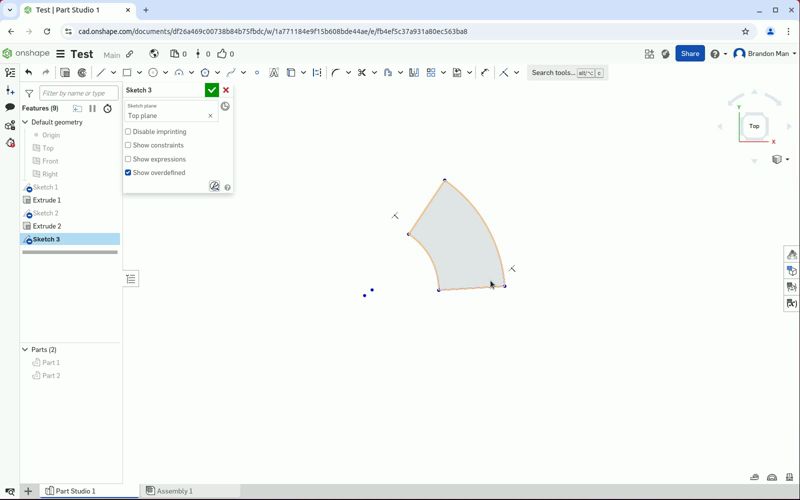
scroll(6)
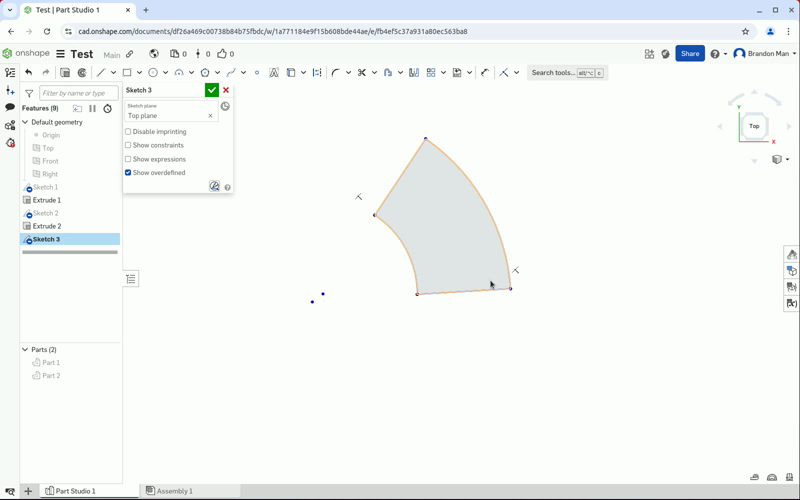
scroll(6)
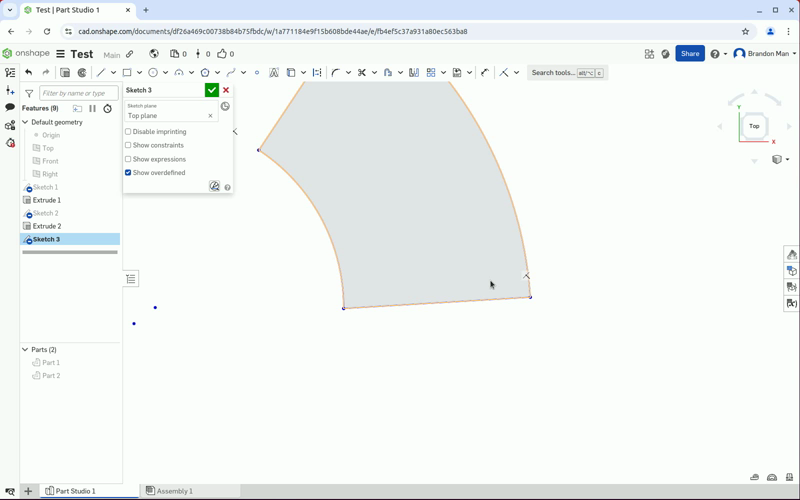
click(490, 280)
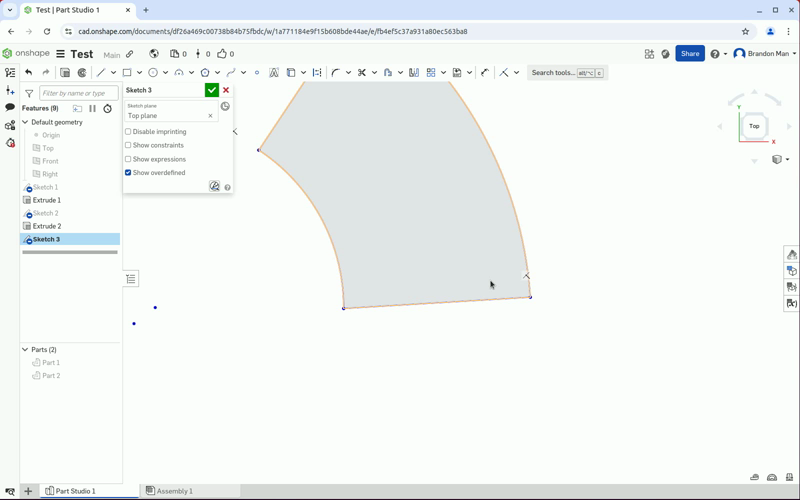
scroll(-6)
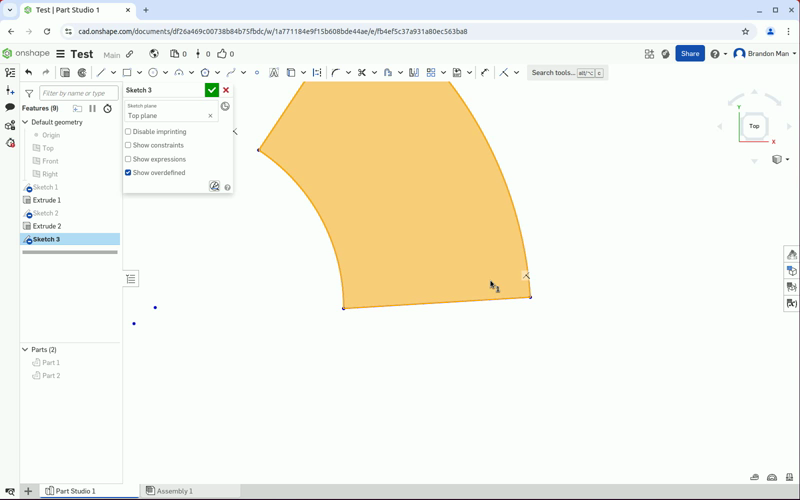
scroll(-6)
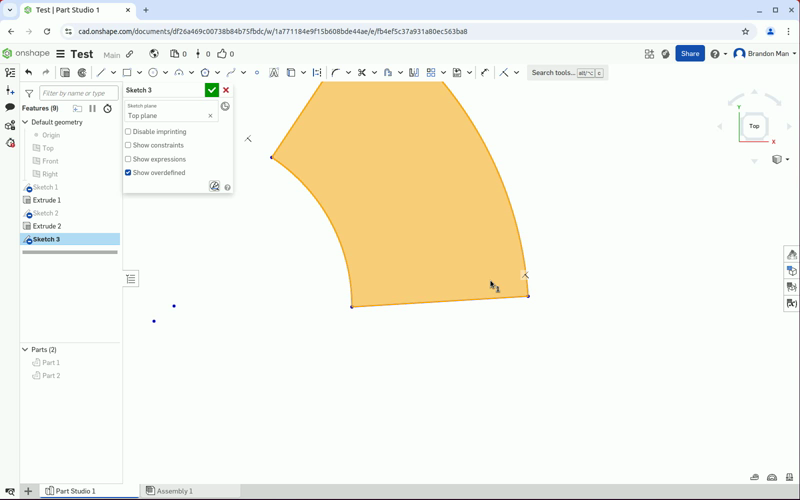
scroll(-6)
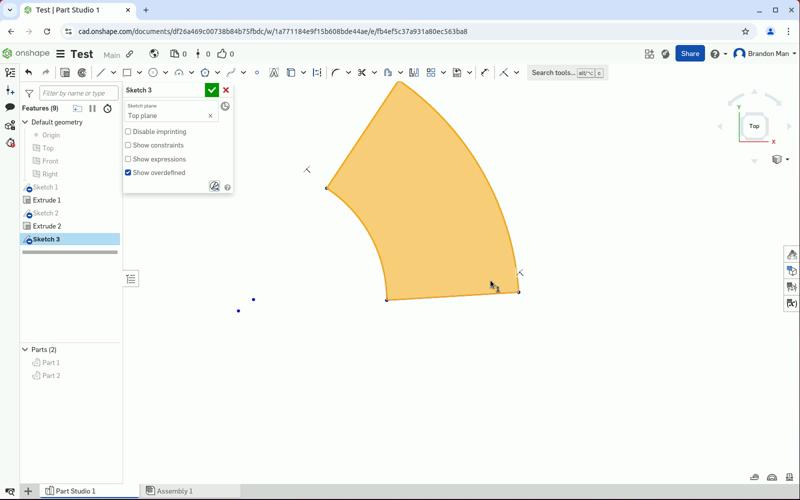
scroll(-6)
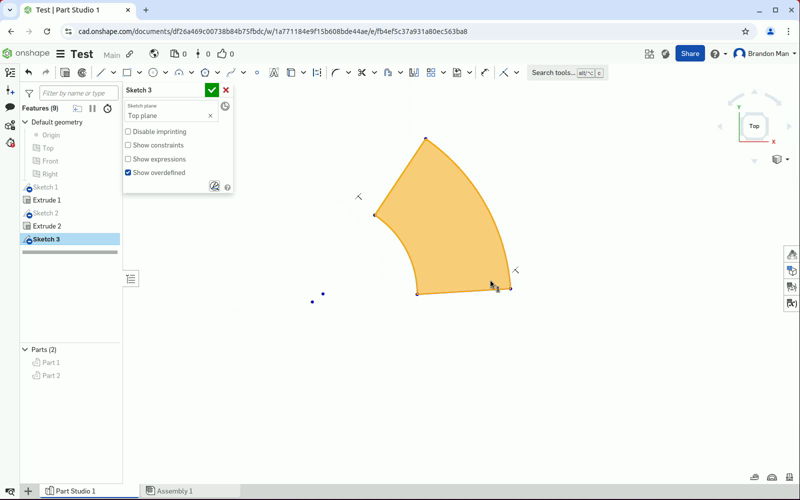
scroll(-6)
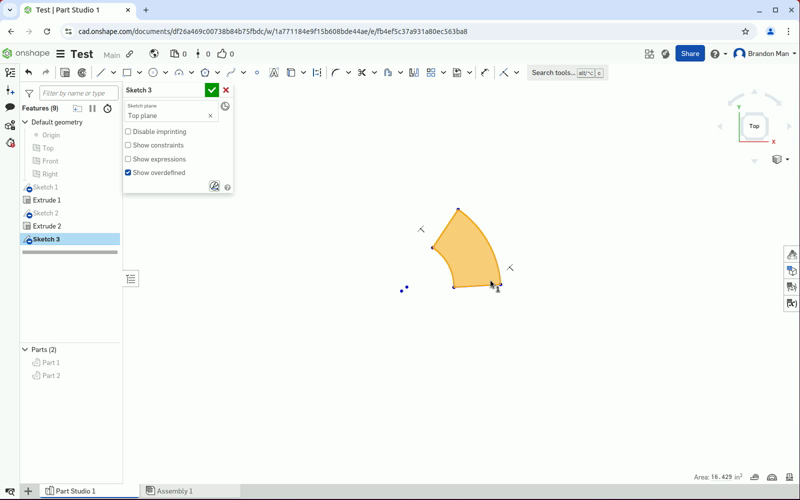
scroll(-6)
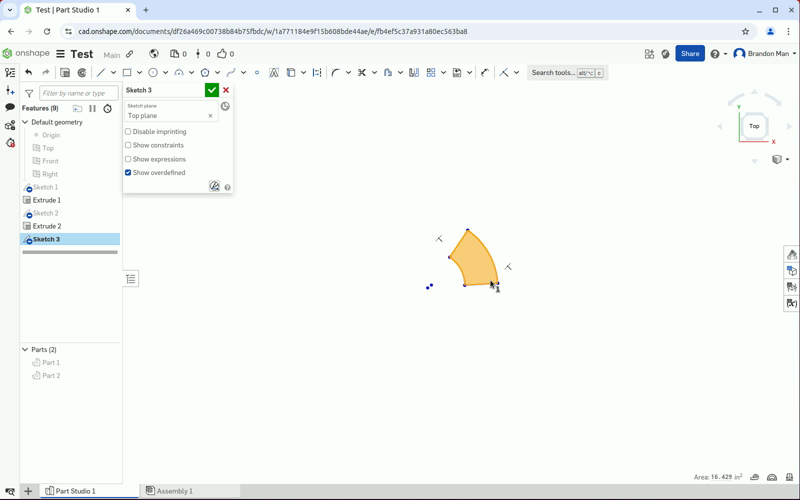
scroll(-6)
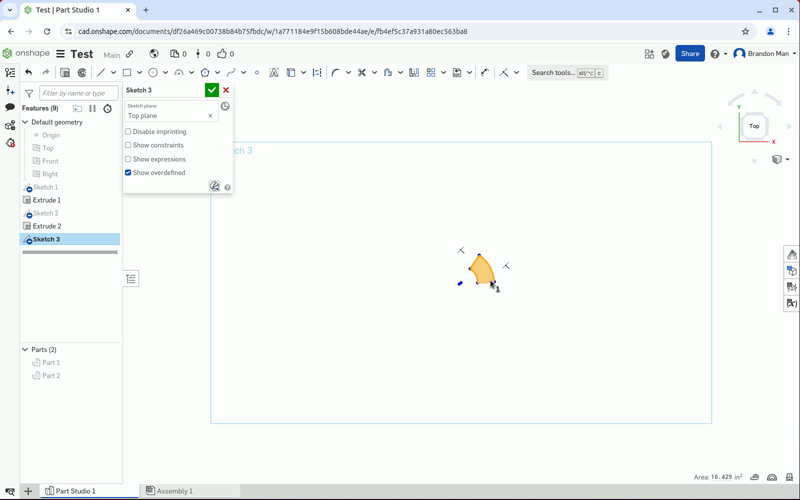
mouse_move(73, 352)
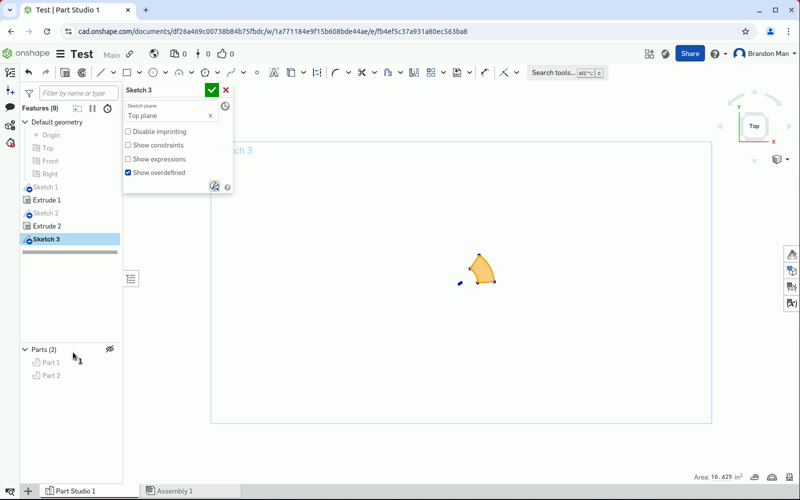
key(shift+y)
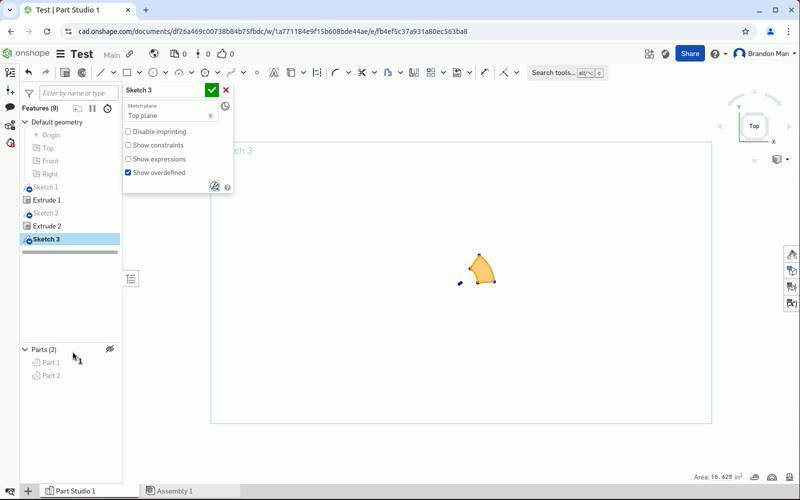
key(shift+e)
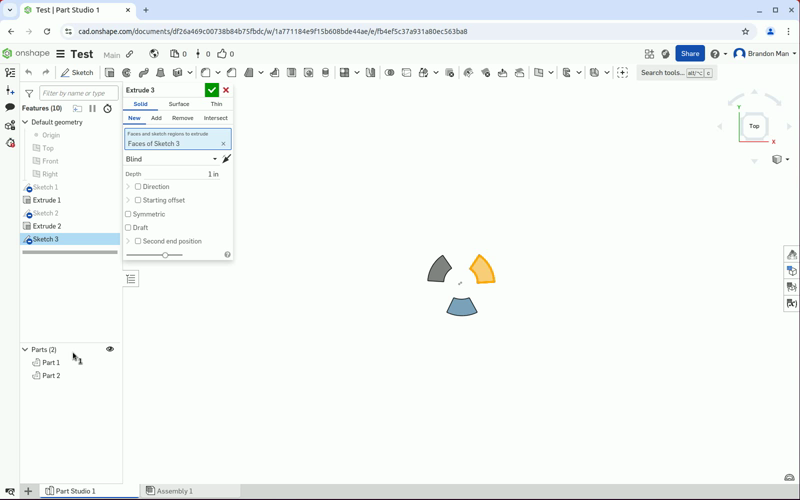
mouse_move(143, 106)
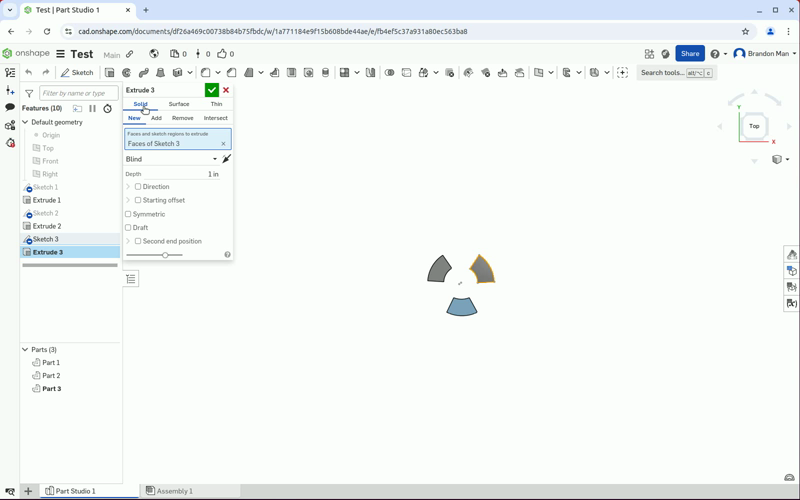
click(143, 106)
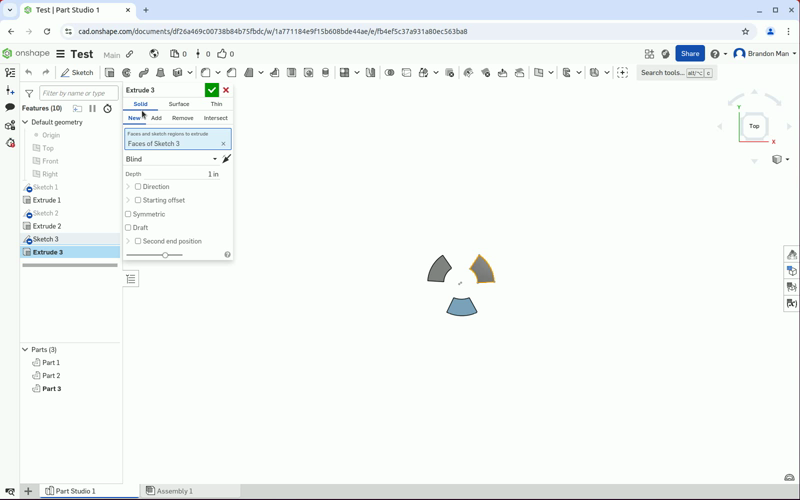
mouse_move(137, 120)
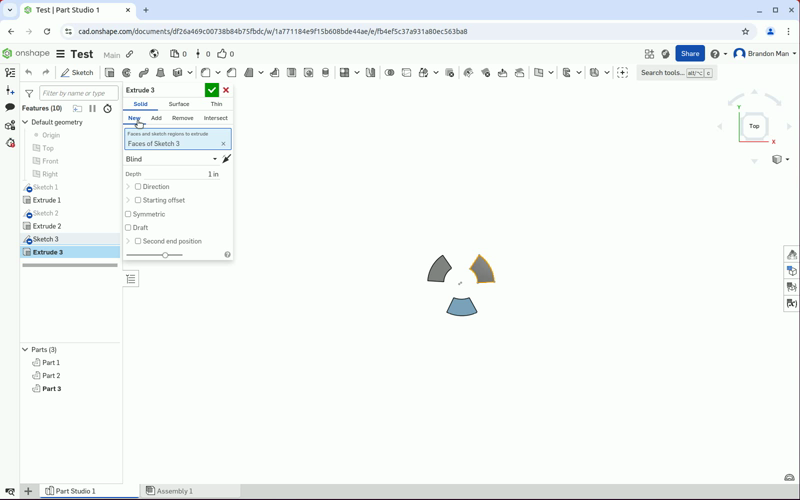
click(137, 120)
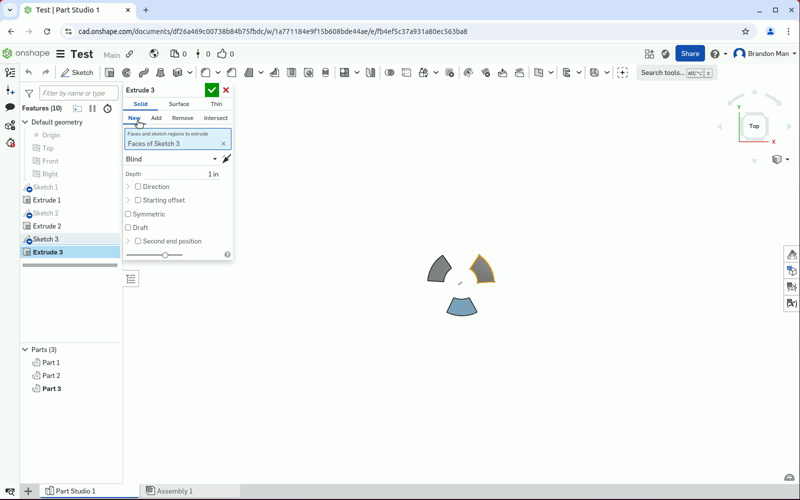
key(tab, 4)
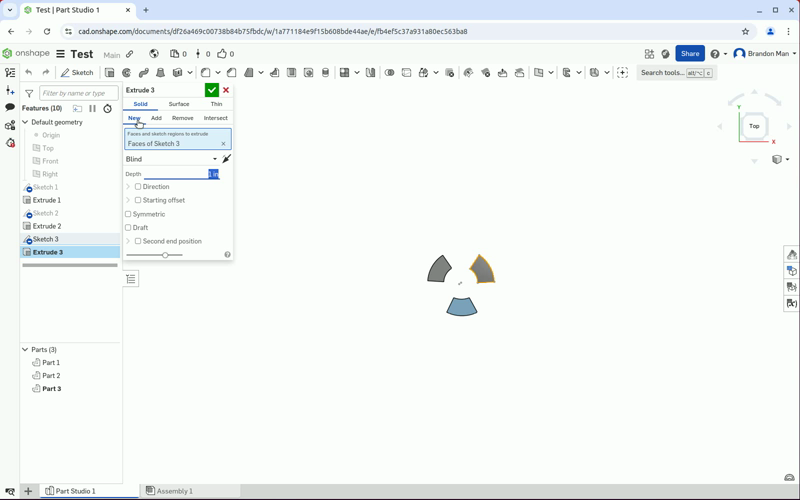
text(11.554)
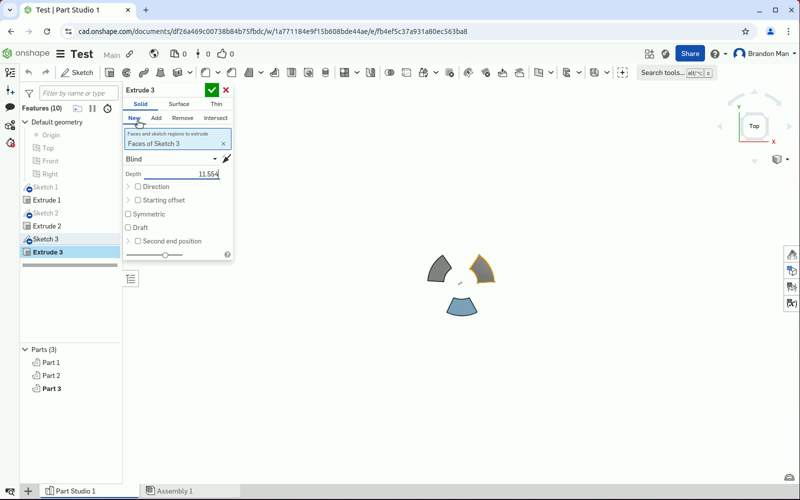
key(enter)
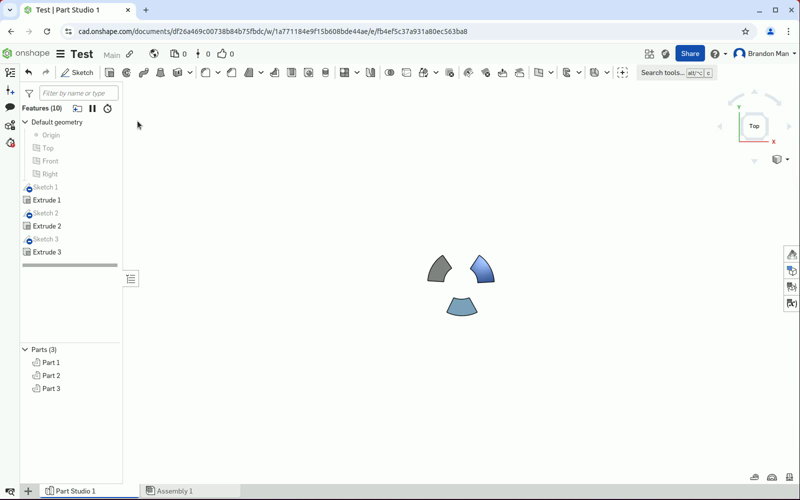
key(shift+h)
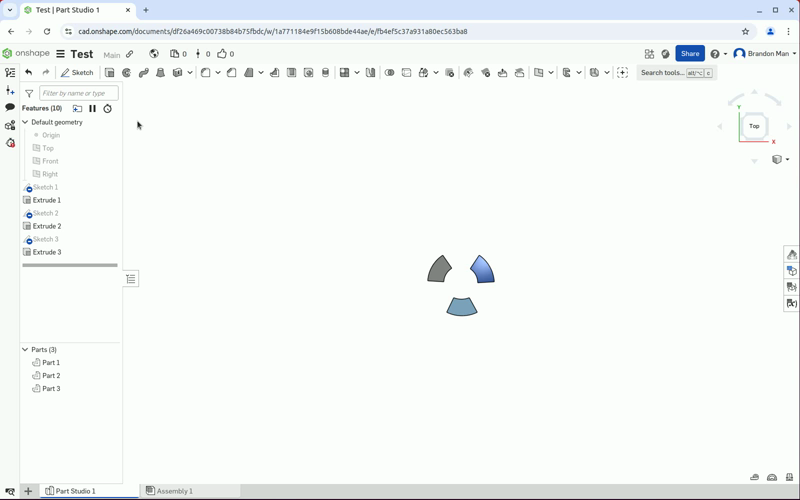
key(shift+h)
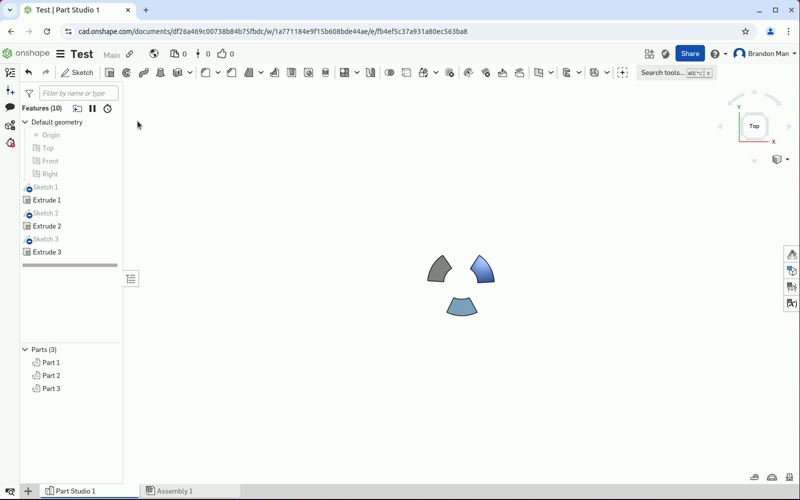
mouse_move(73, 189)
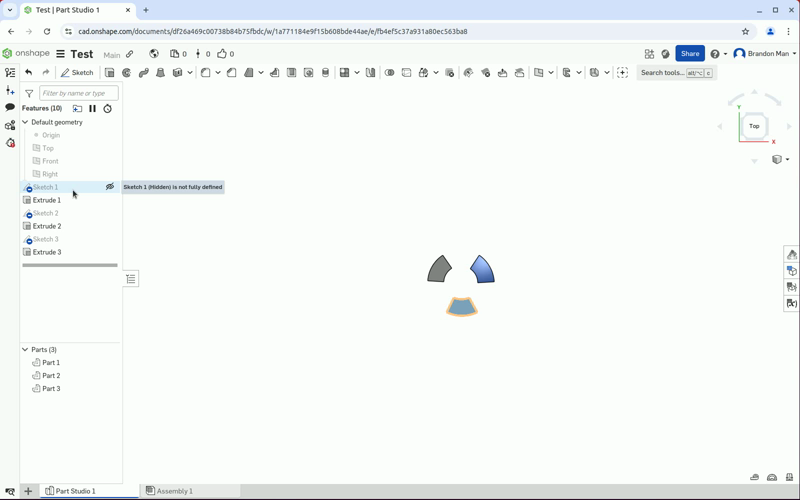
click(73, 189)
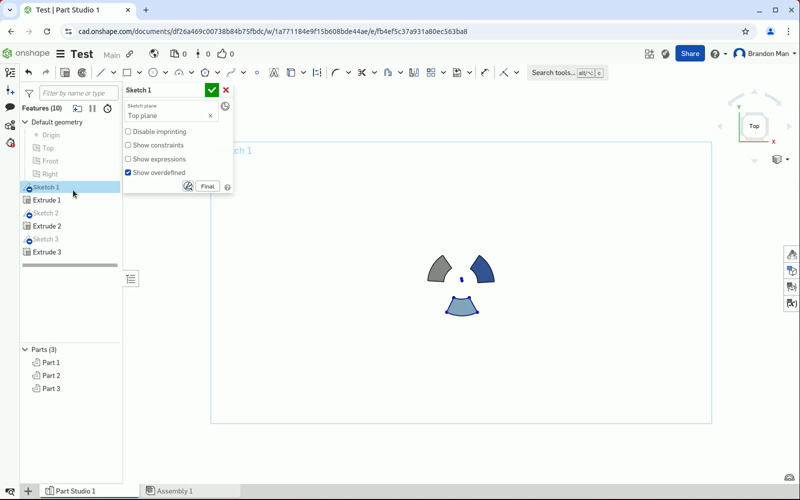
mouse_move(229, 92)
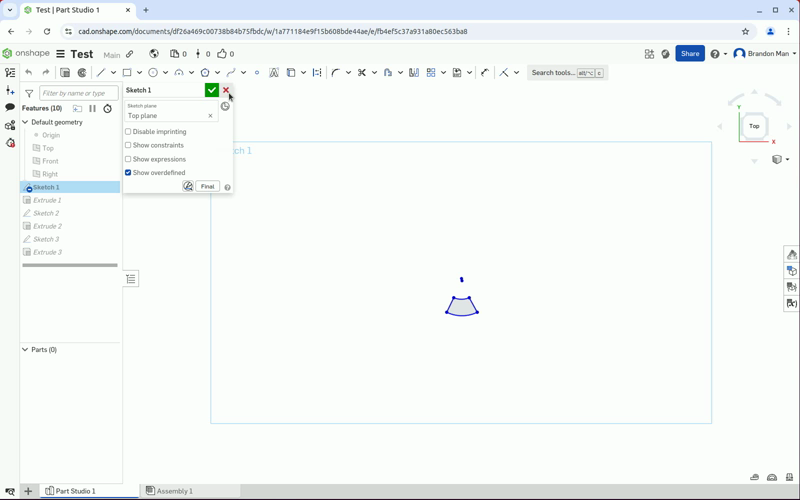
click(229, 92)
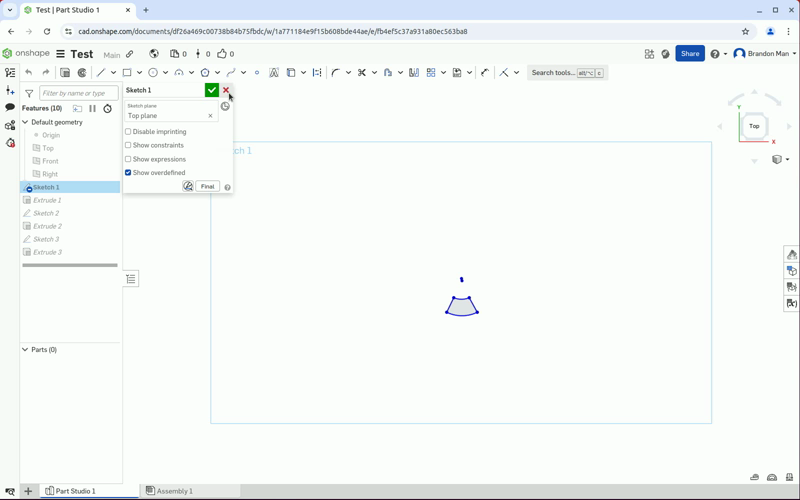
key(shift+s)
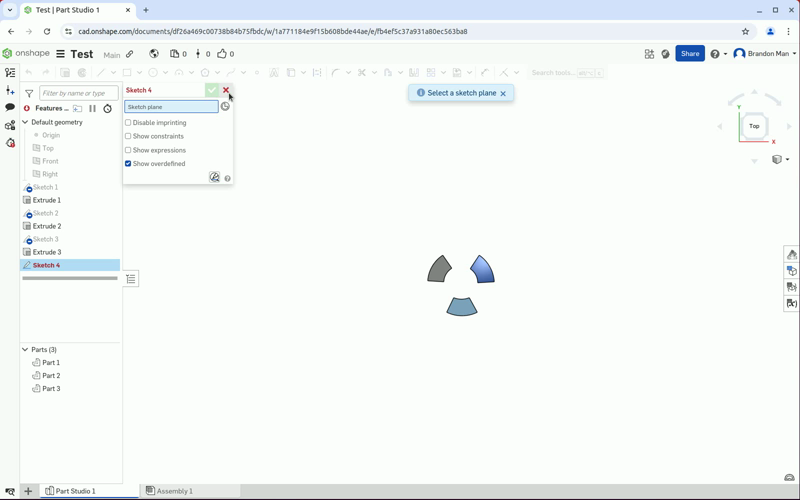
mouse_move(73, 150)
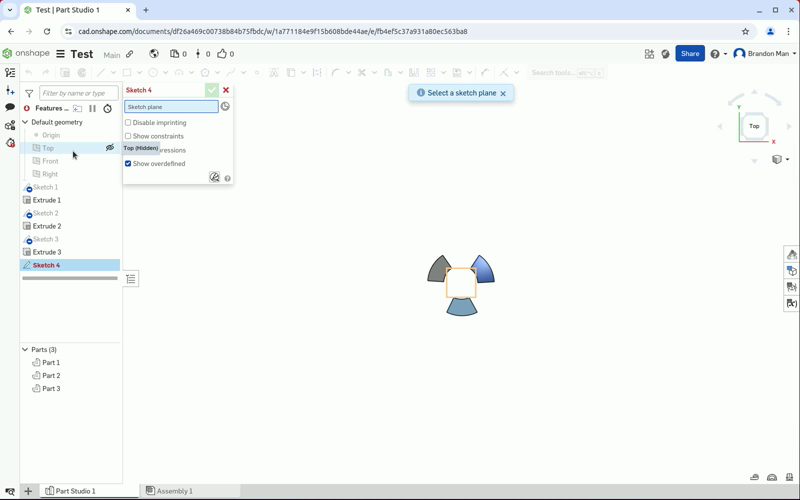
click(73, 150)
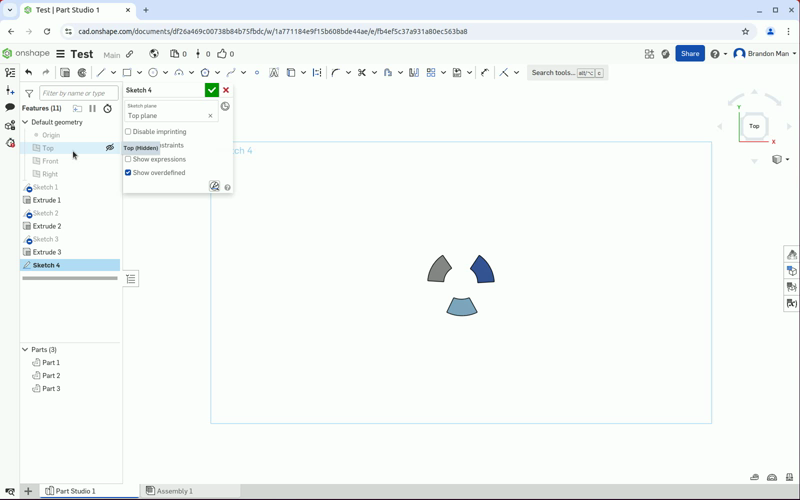
mouse_move(73, 352)
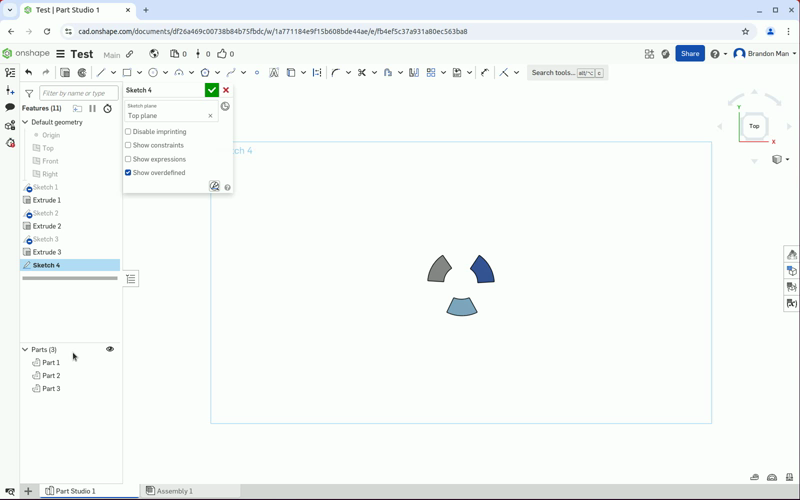
key(y)
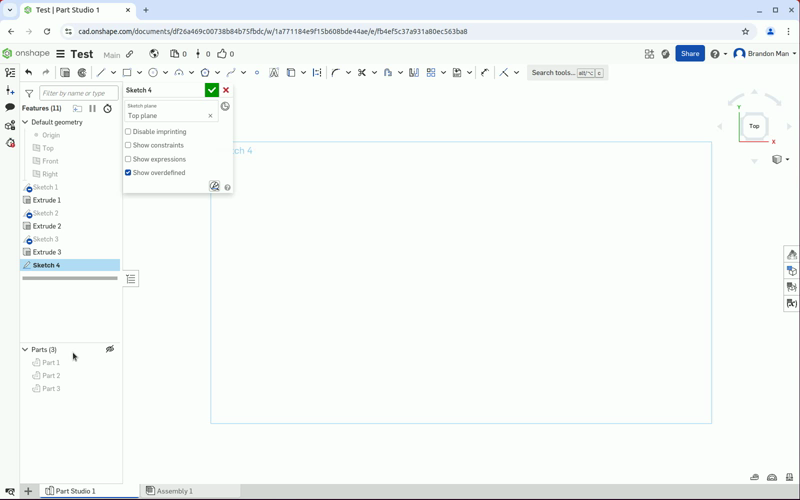
key(c)
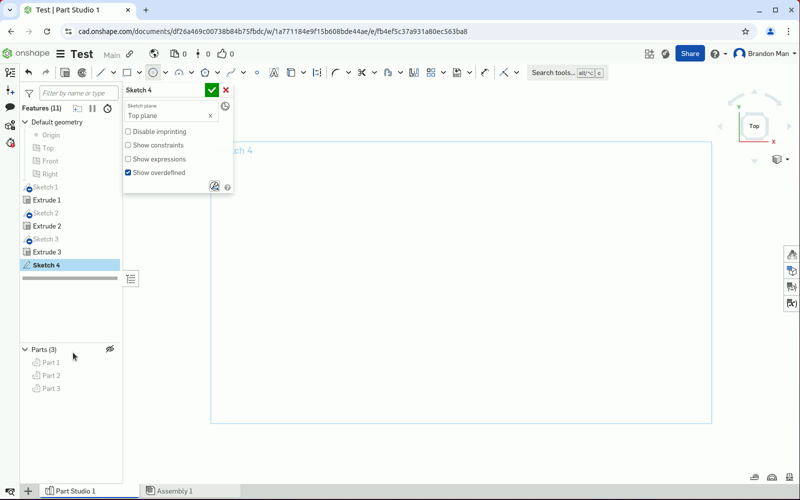
key_down(shift)
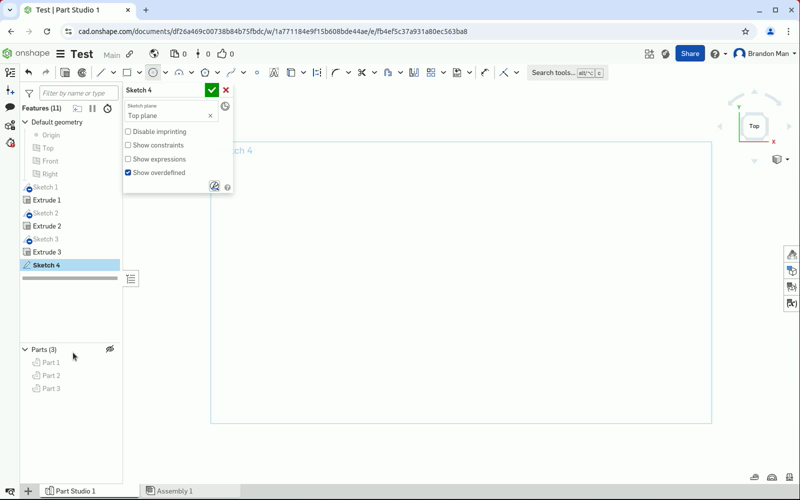
mouse_move(460, 282)
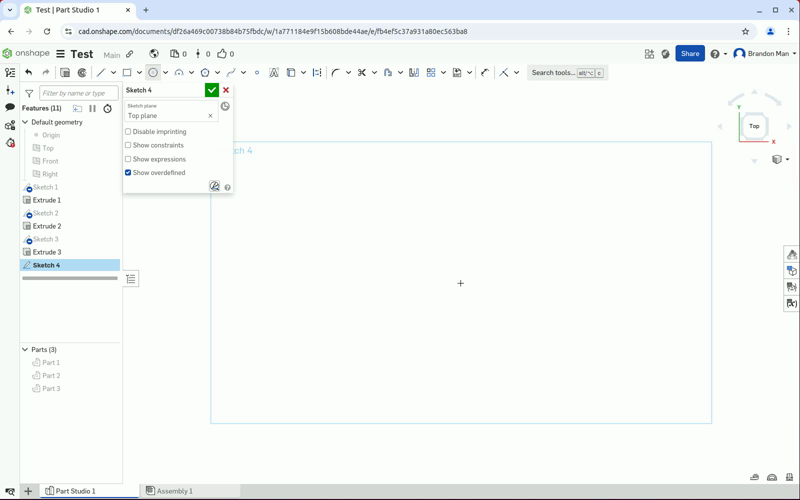
click(460, 282)
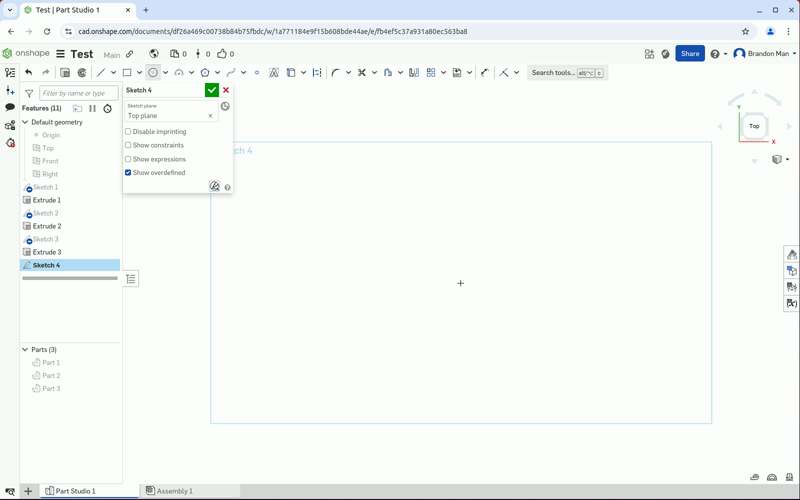
key_up(shift)
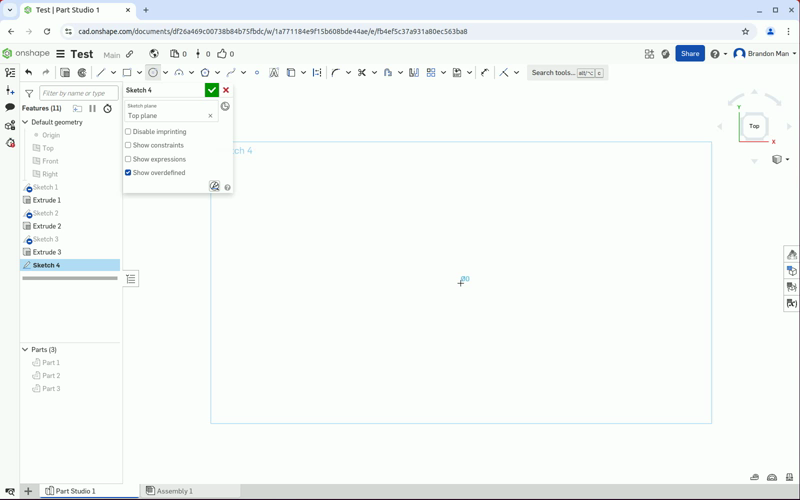
mouse_move(478, 282)
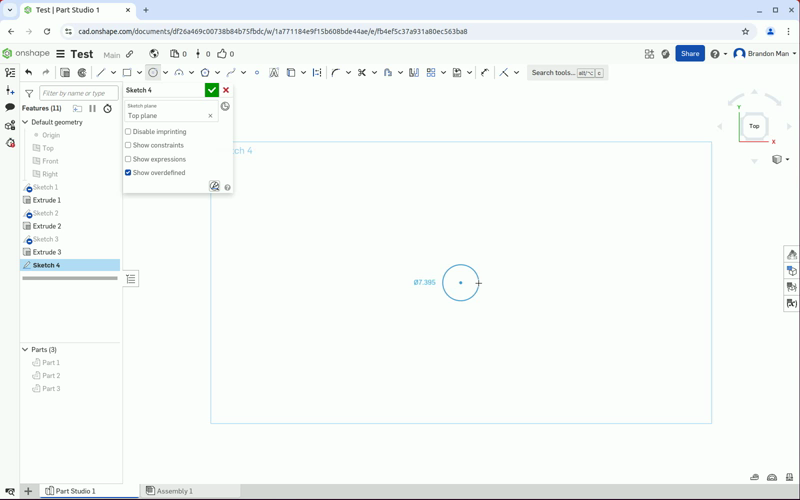
click(478, 282)
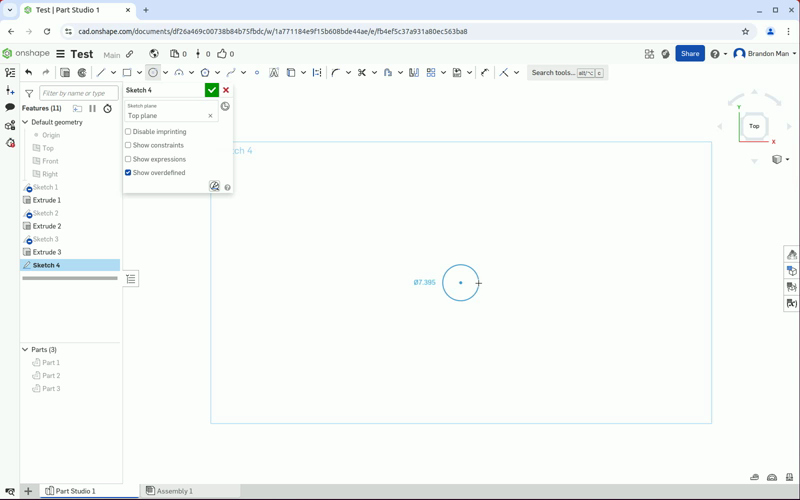
key(esc)
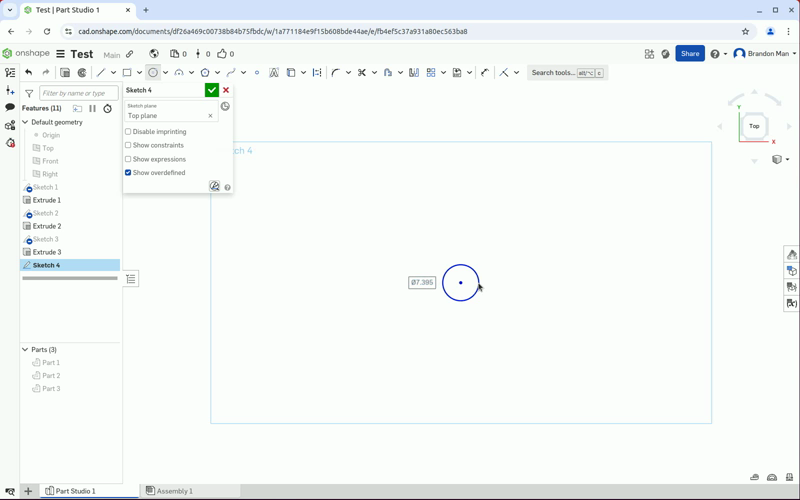
mouse_move(451, 285)
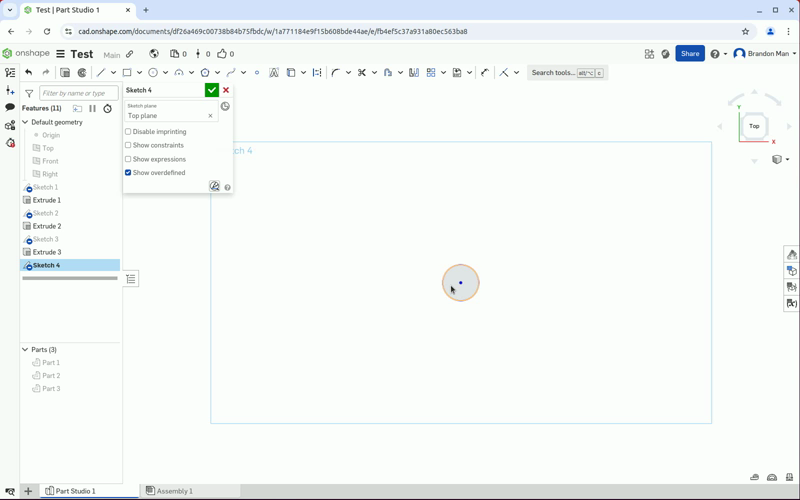
scroll(6)
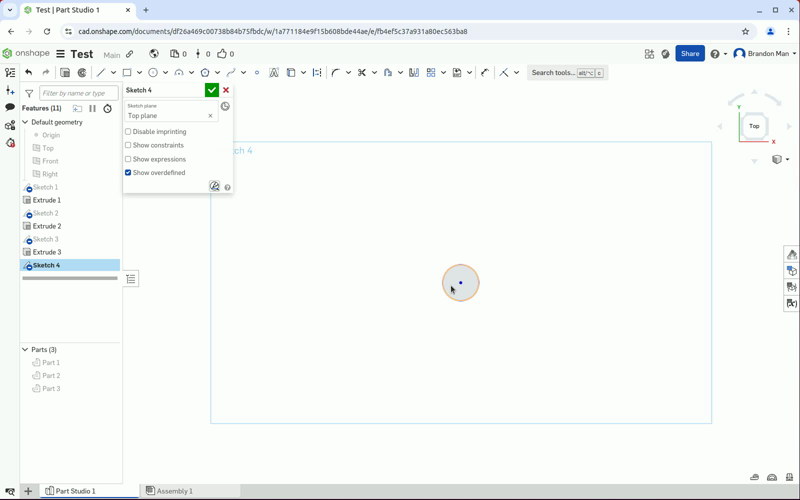
scroll(6)
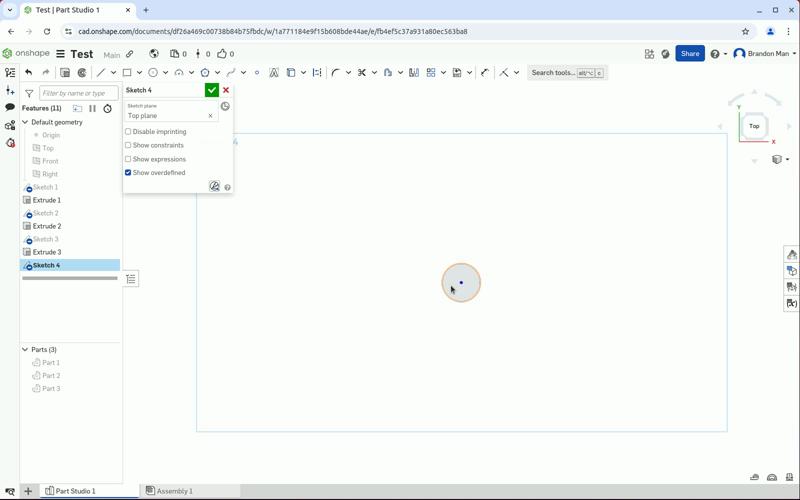
scroll(6)
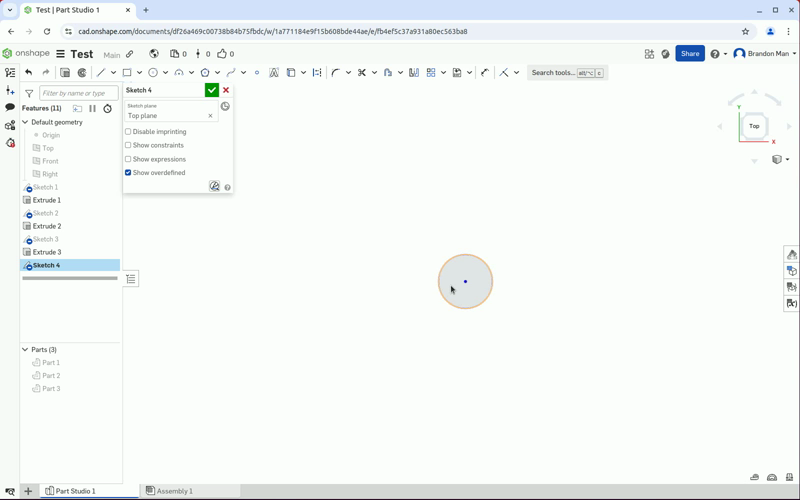
scroll(6)
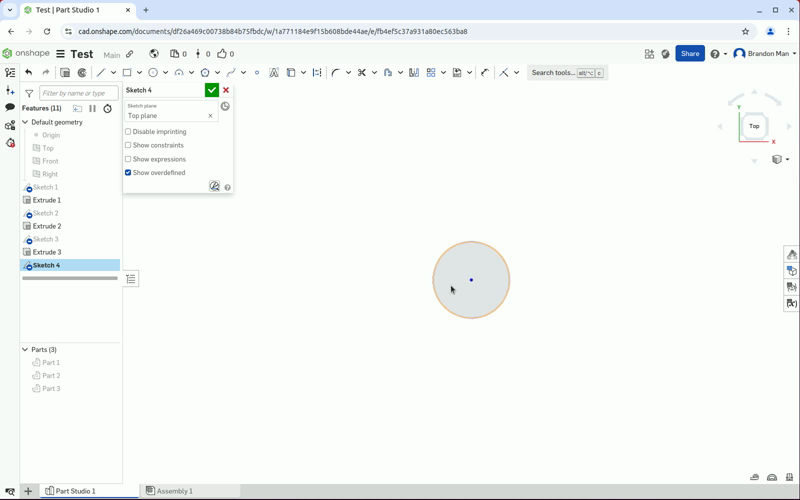
scroll(6)
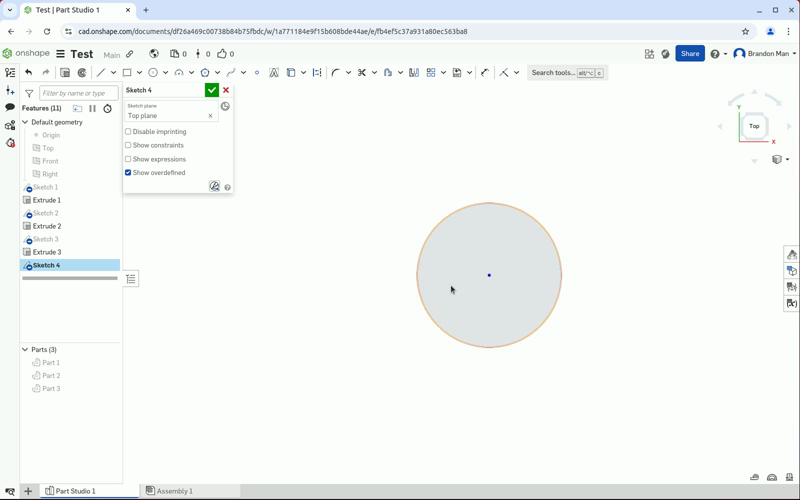
scroll(6)
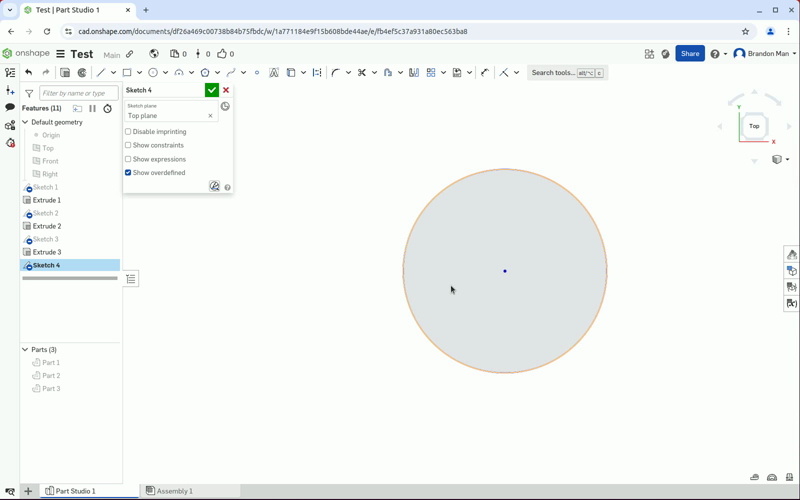
scroll(6)
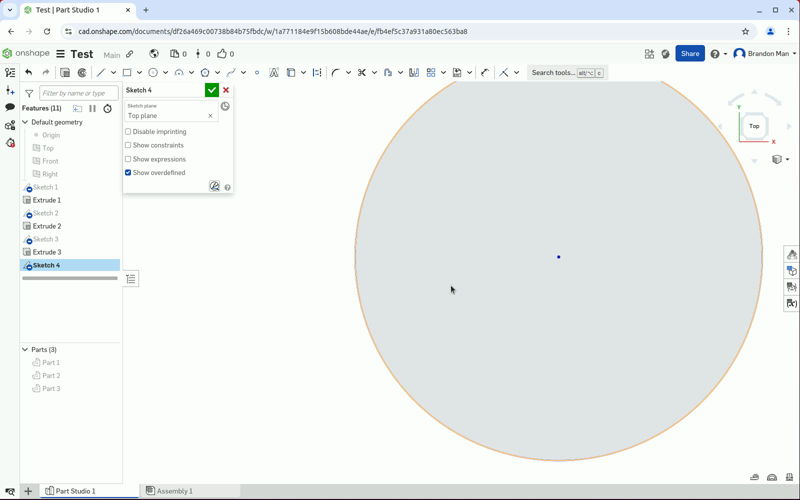
click(451, 285)
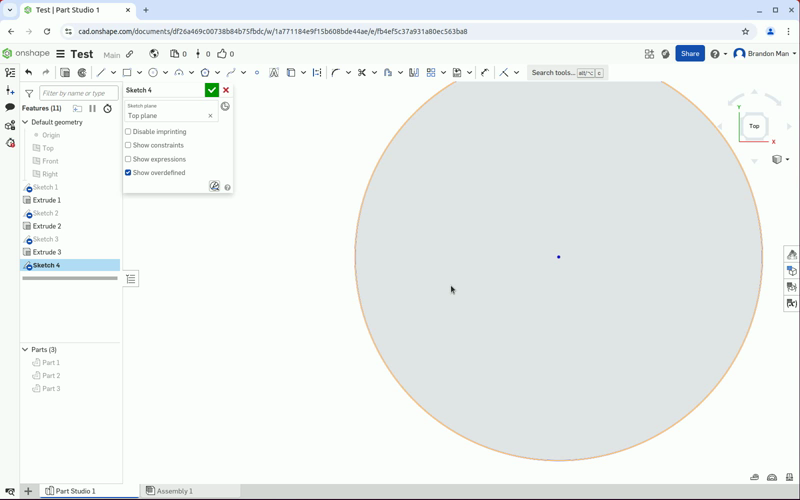
scroll(-6)
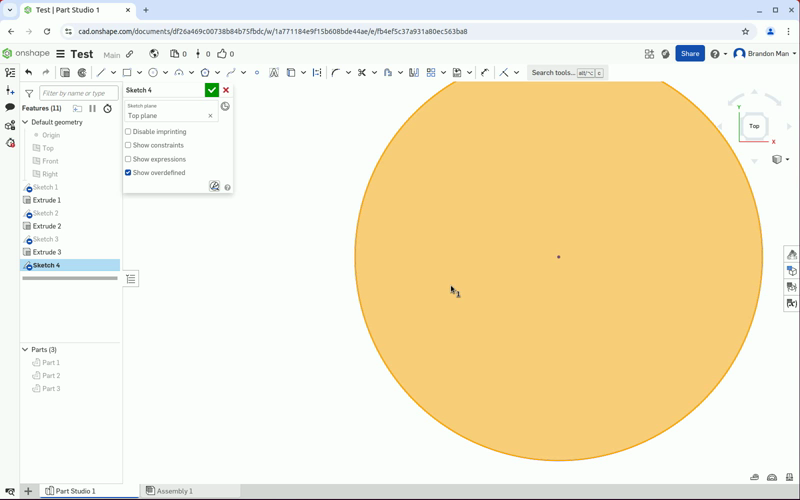
scroll(-6)
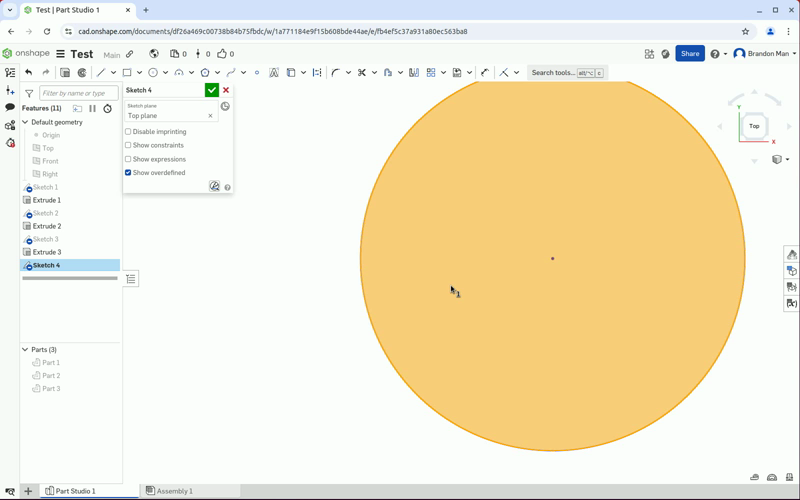
scroll(-6)
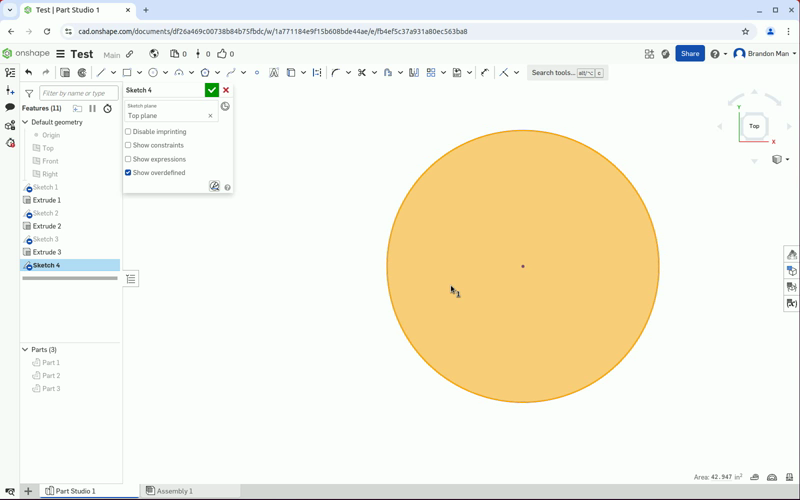
scroll(-6)
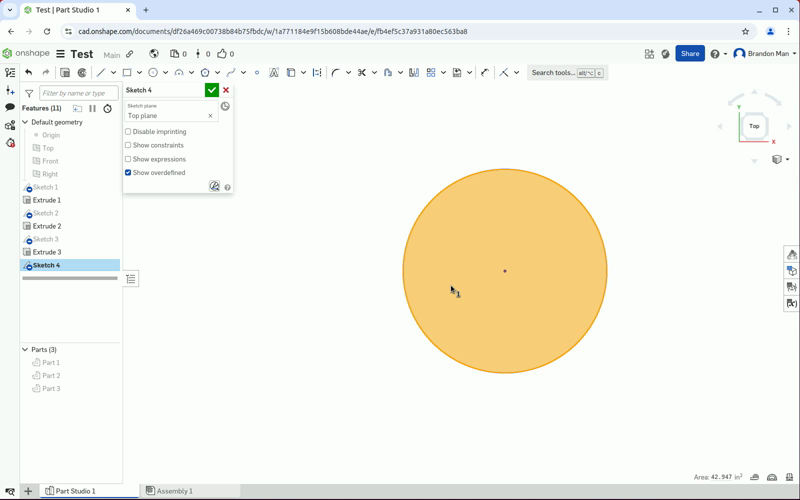
scroll(-6)
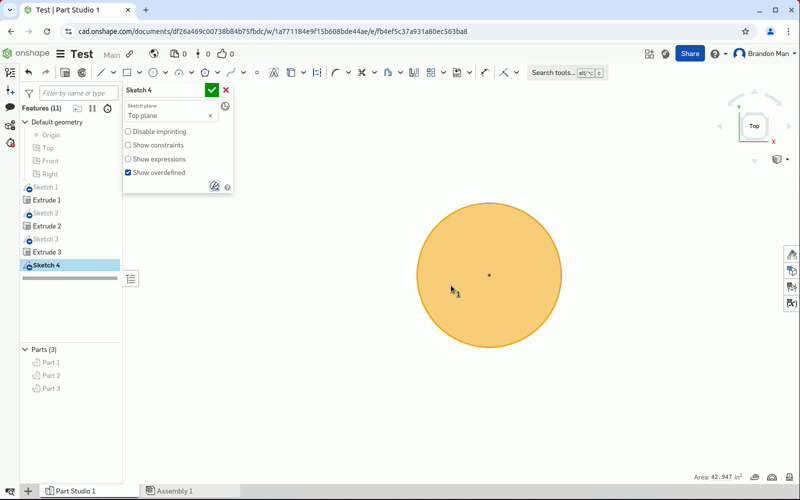
scroll(-6)
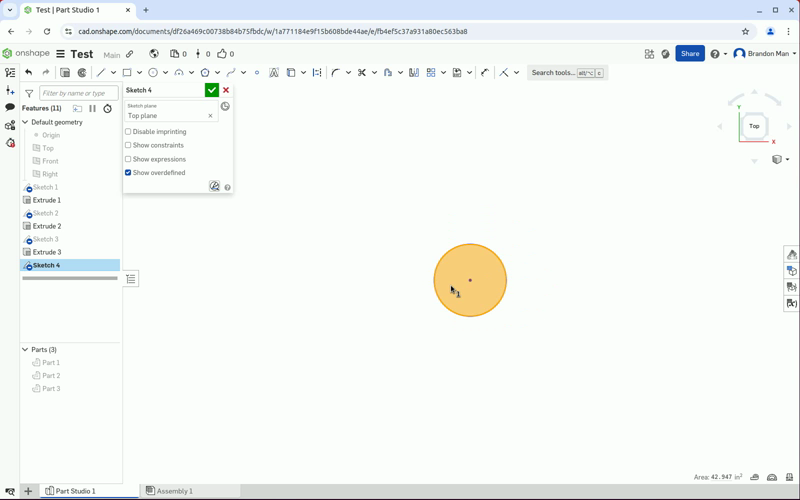
scroll(-6)
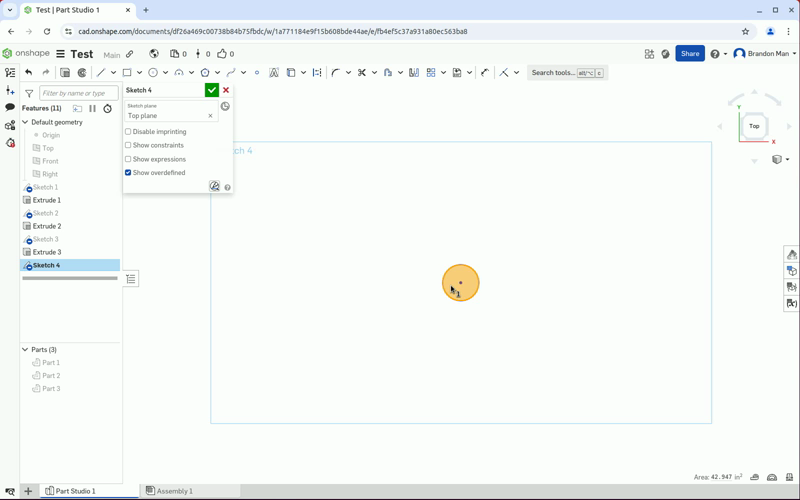
mouse_move(73, 352)
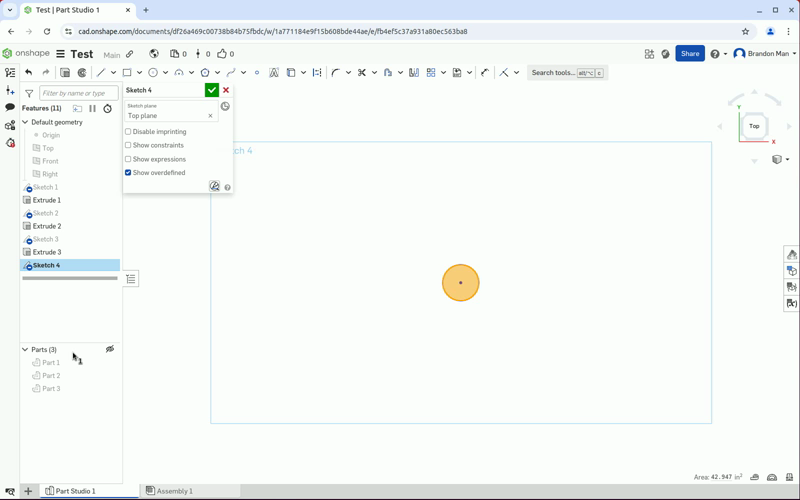
key(shift+y)
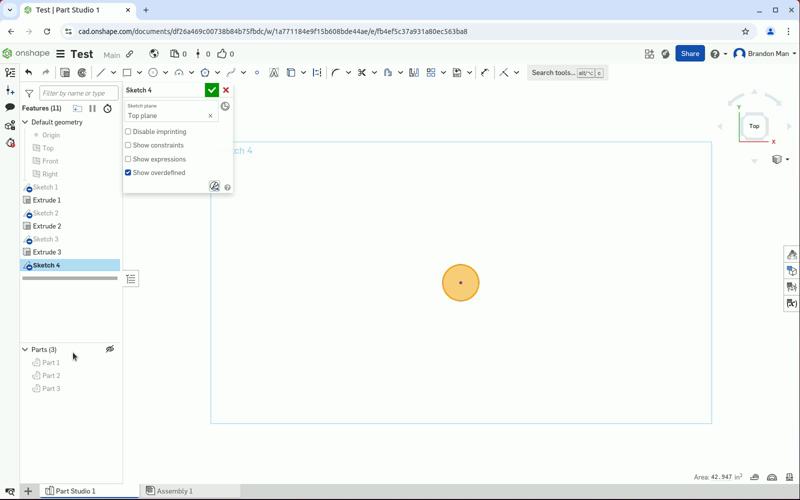
key(shift+e)
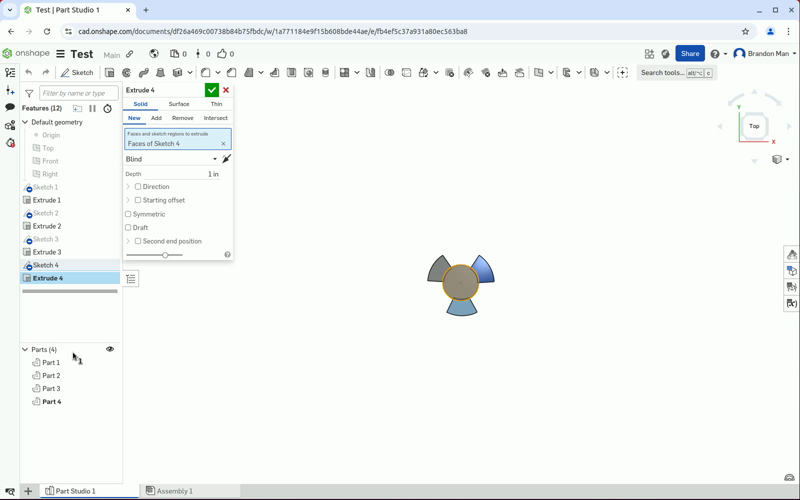
mouse_move(143, 106)
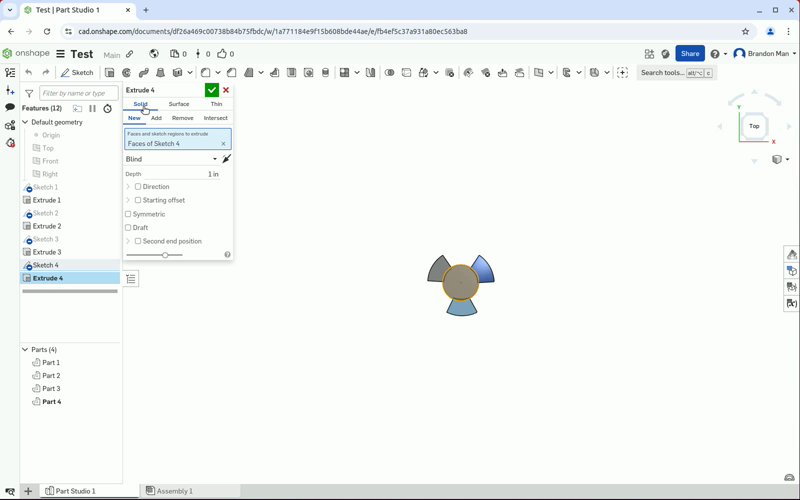
click(143, 106)
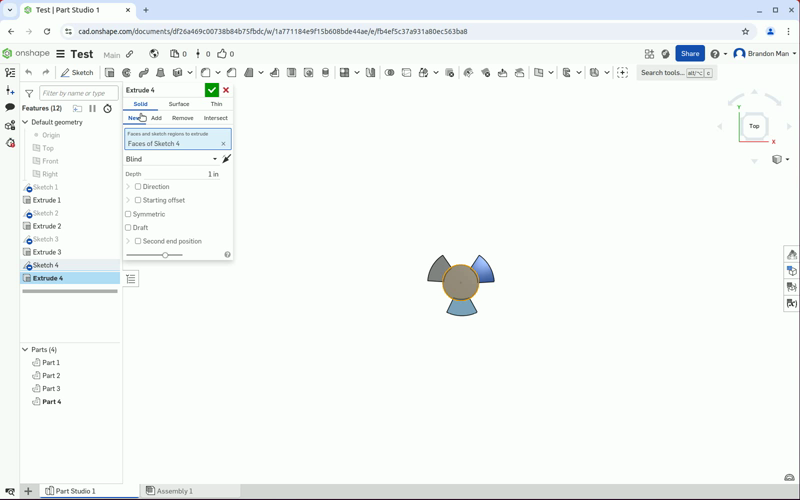
mouse_move(137, 120)
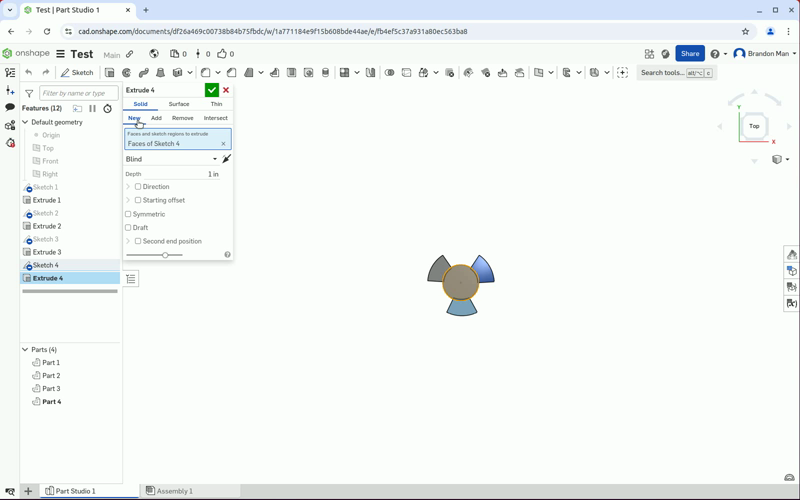
click(137, 120)
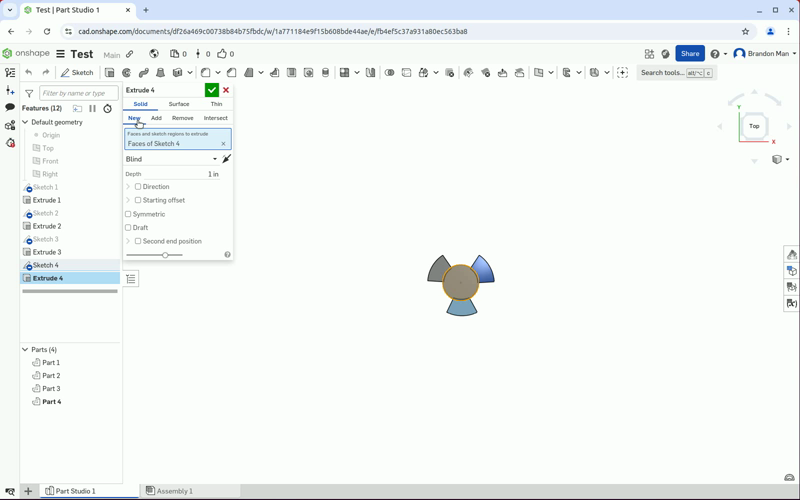
key(tab, 4)
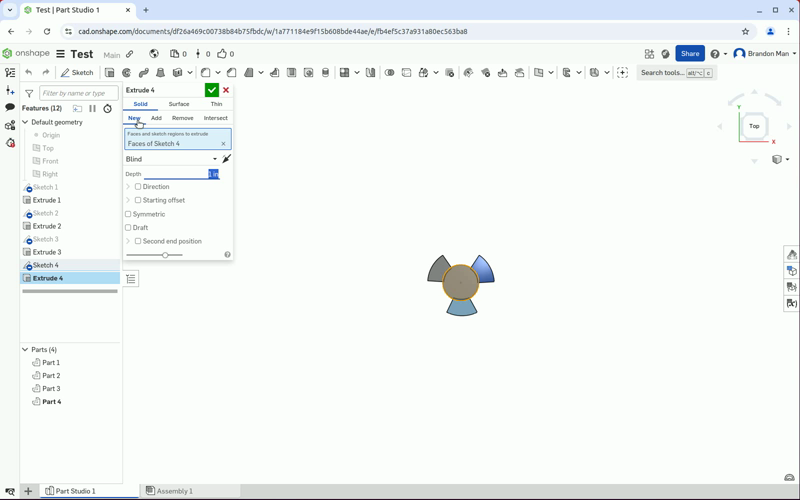
text(11.554)
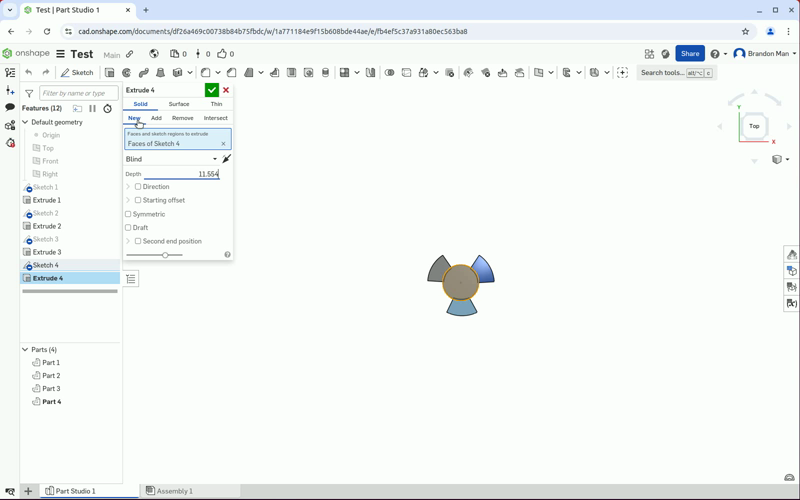
key(enter)
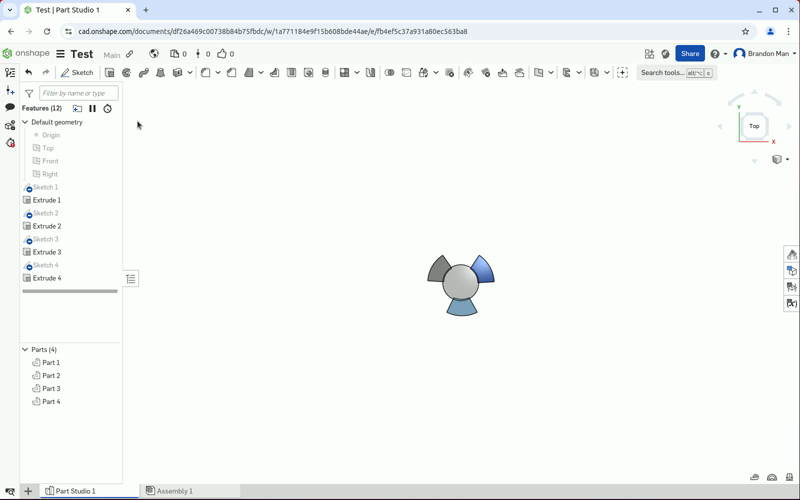
key(shift+h)
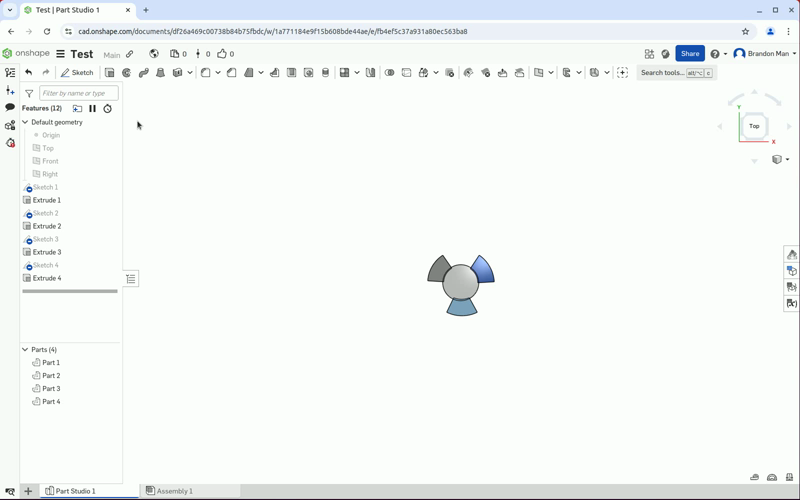
key(shift+h)
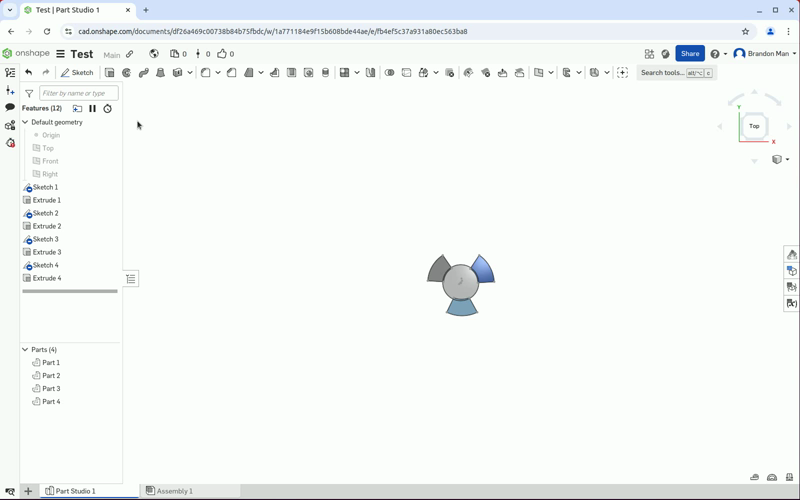
key(shift+7)
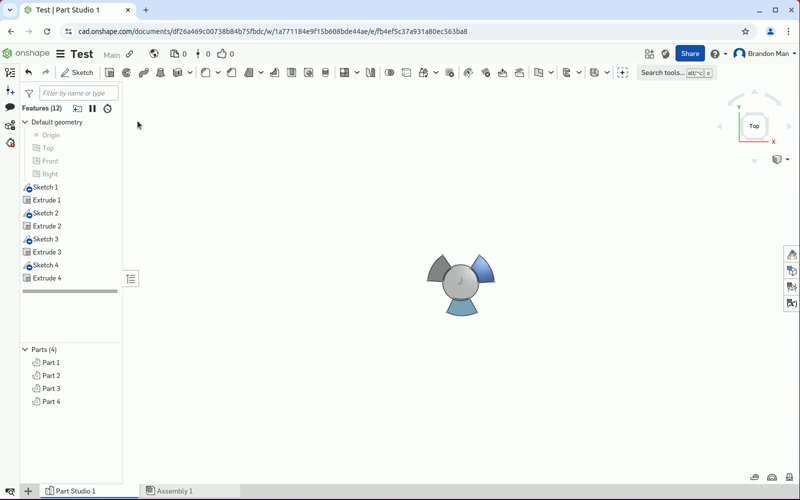
key(up, 3)
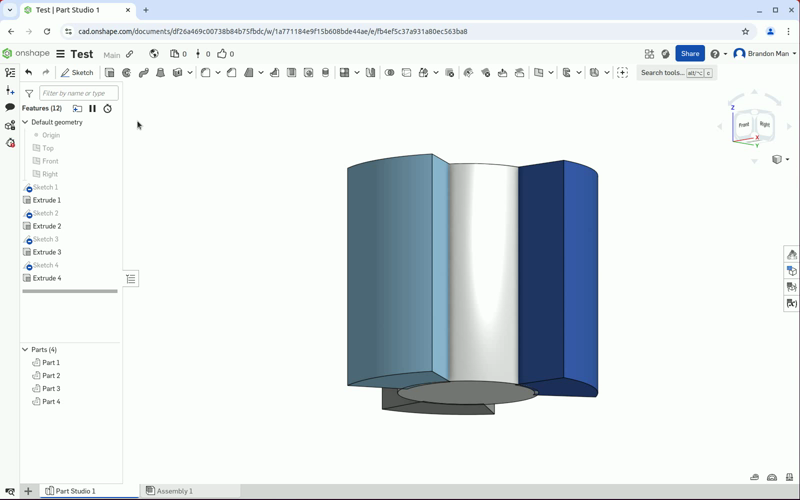
key(left, 3)
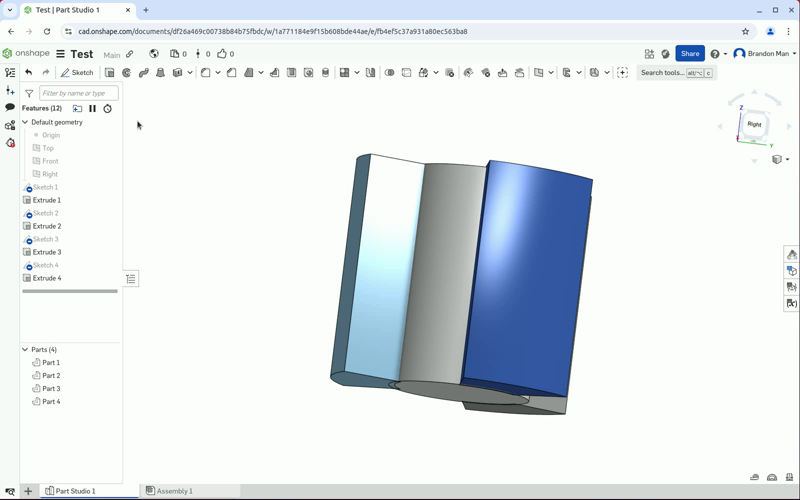
key(right, 3)
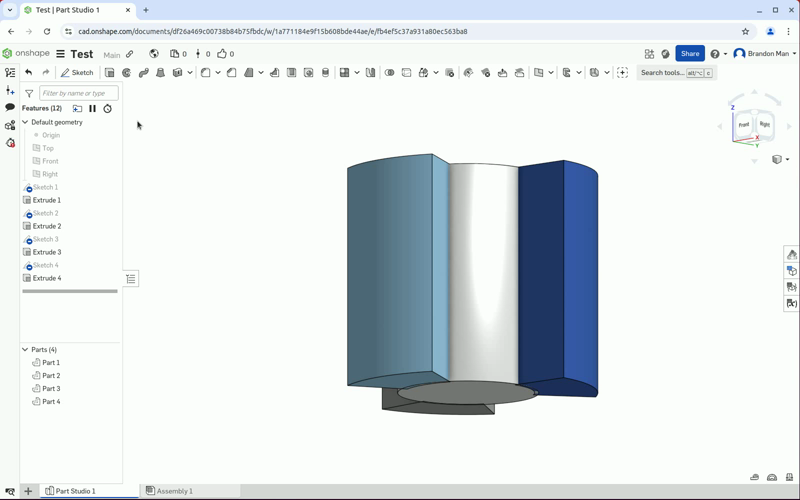
key(down, 3)
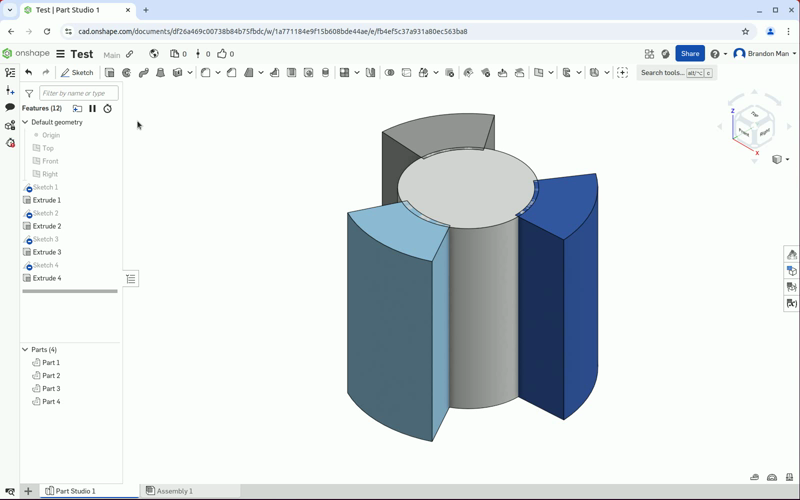
mouse_move(73, 189)
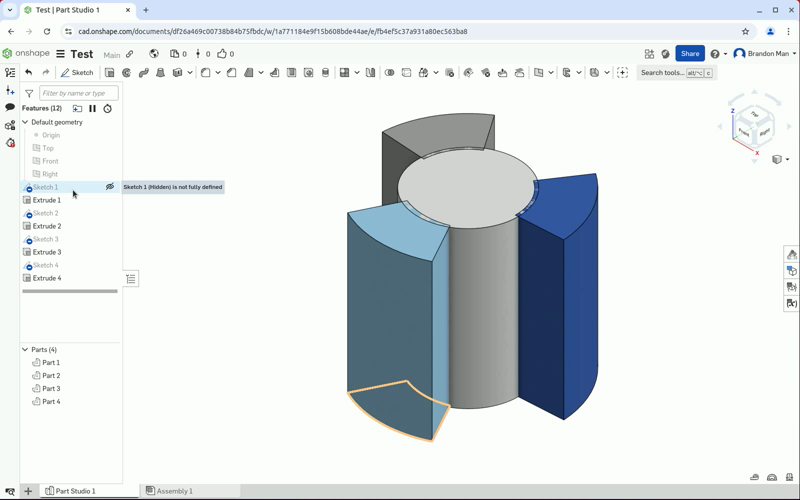
click(73, 189)